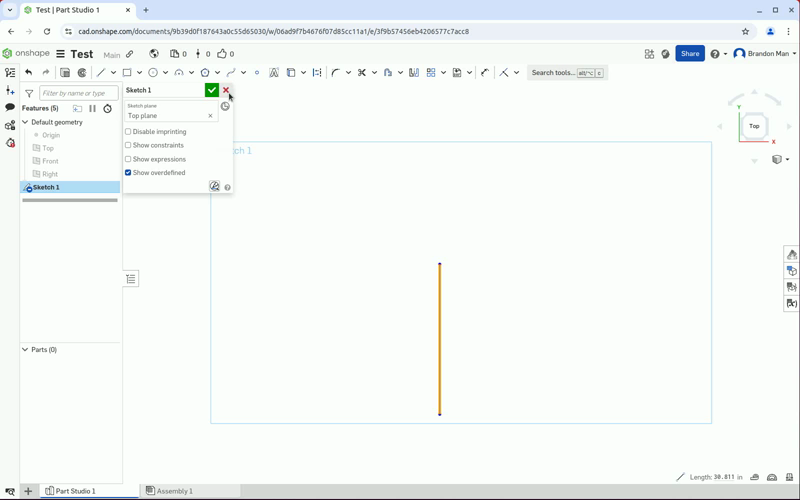
key(shift+h)
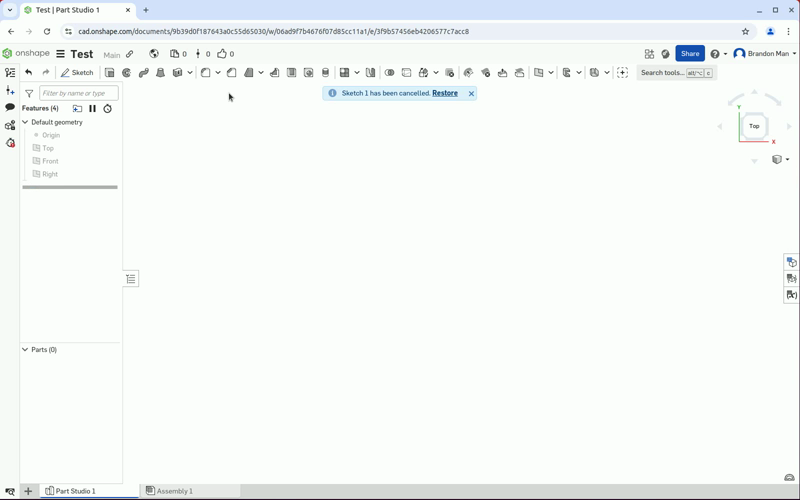
mouse_move(73, 352)
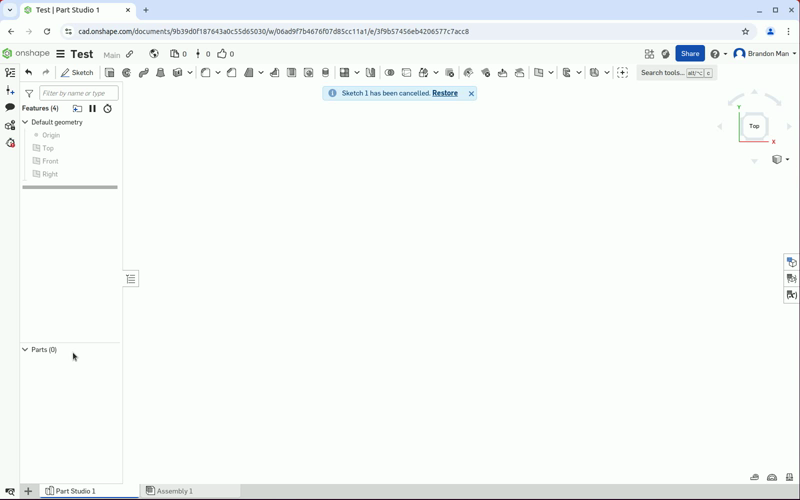
key(y)
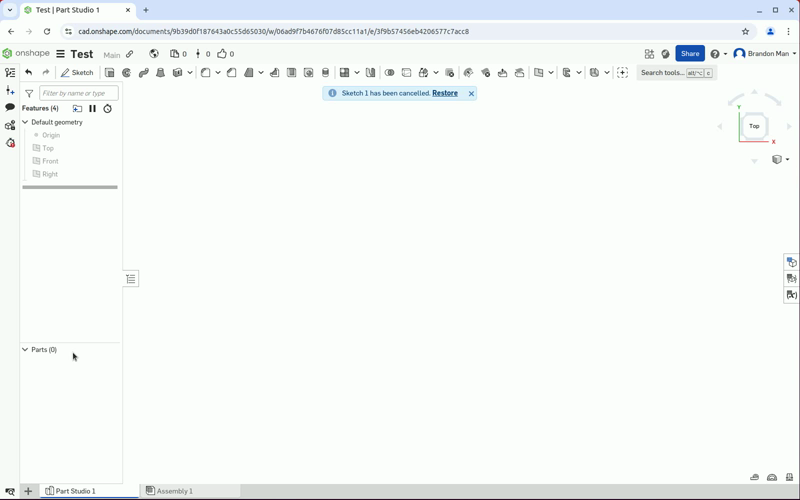
key(shift+p)
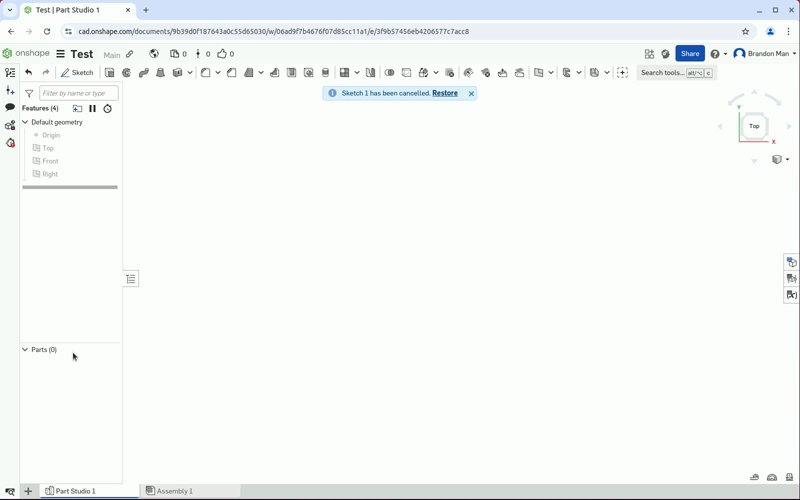
key(space)
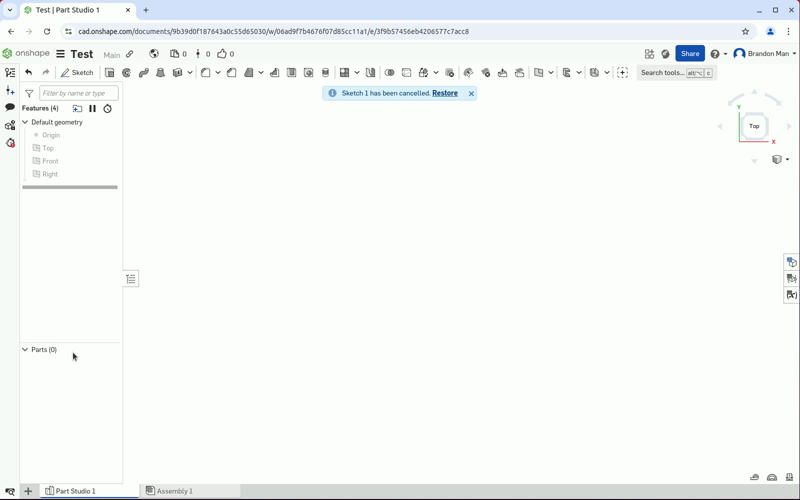
key_down(shift)
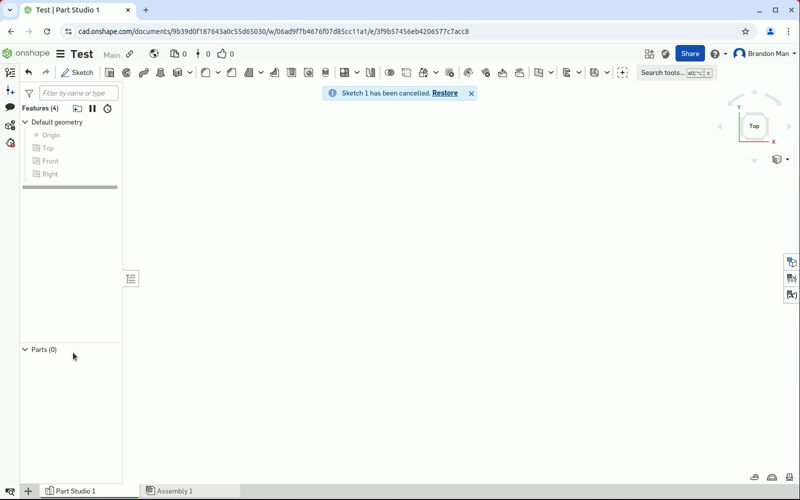
key(up)
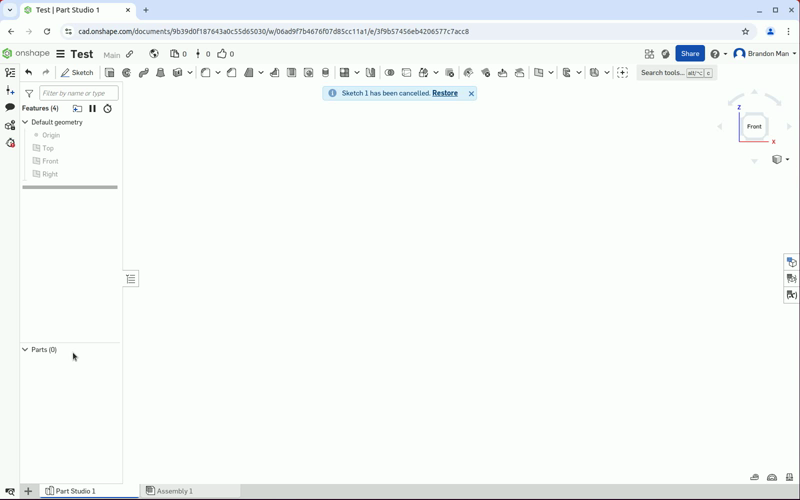
key_up(shift)
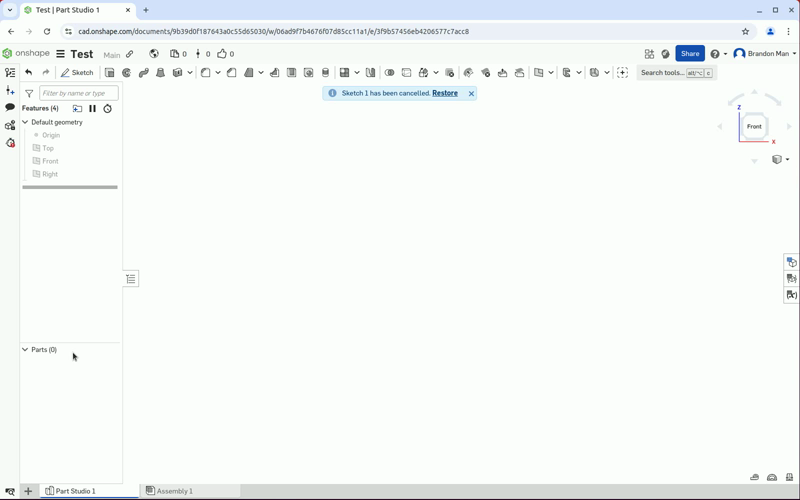
mouse_move(73, 352)
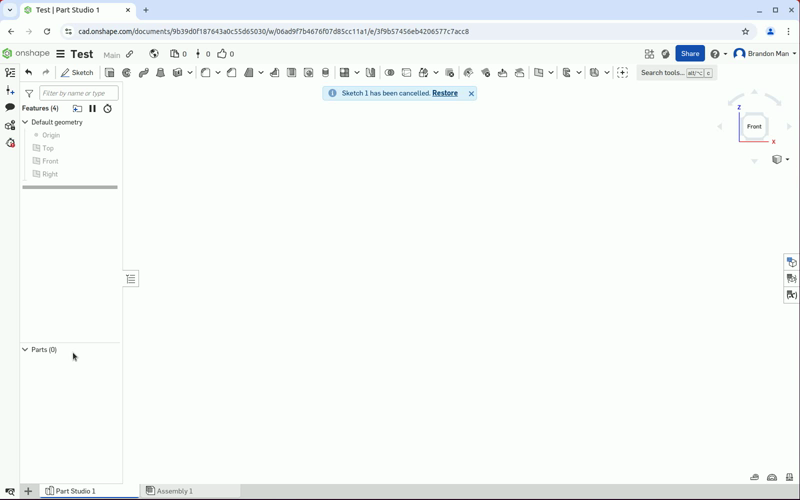
key(shift+y)
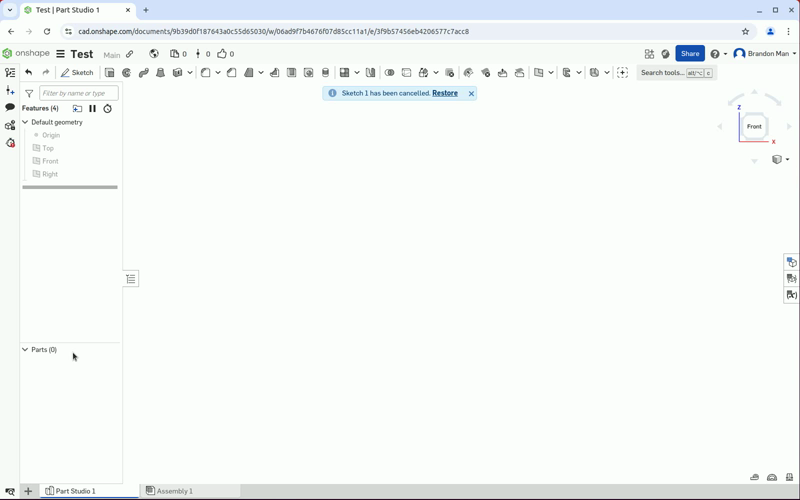
key(shift+s)
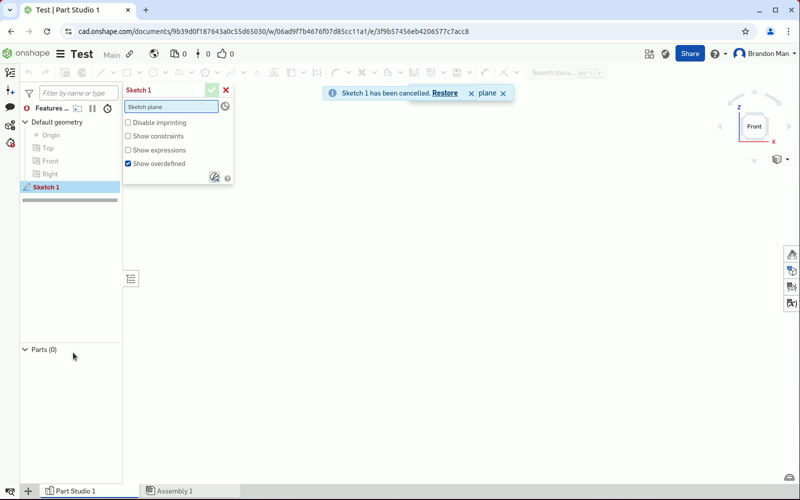
mouse_move(73, 163)
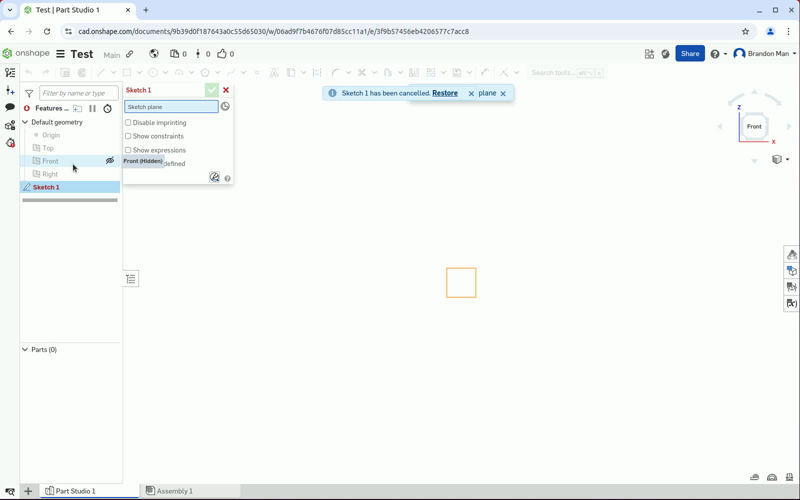
click(73, 163)
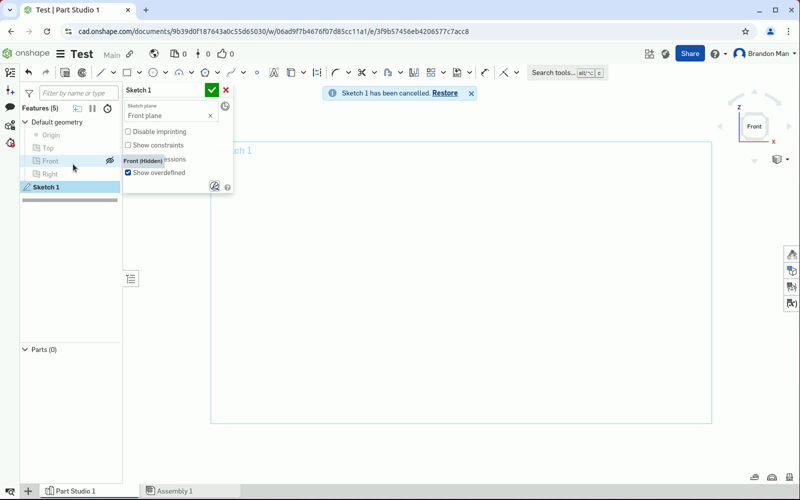
mouse_move(73, 352)
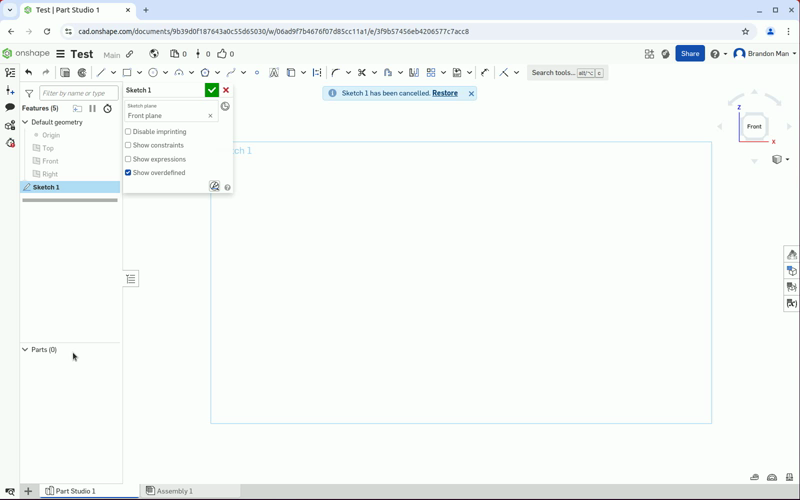
key(y)
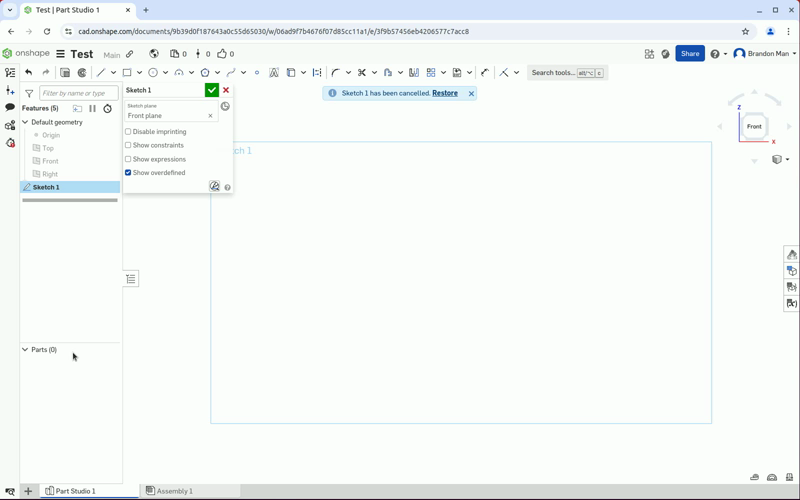
key(l)
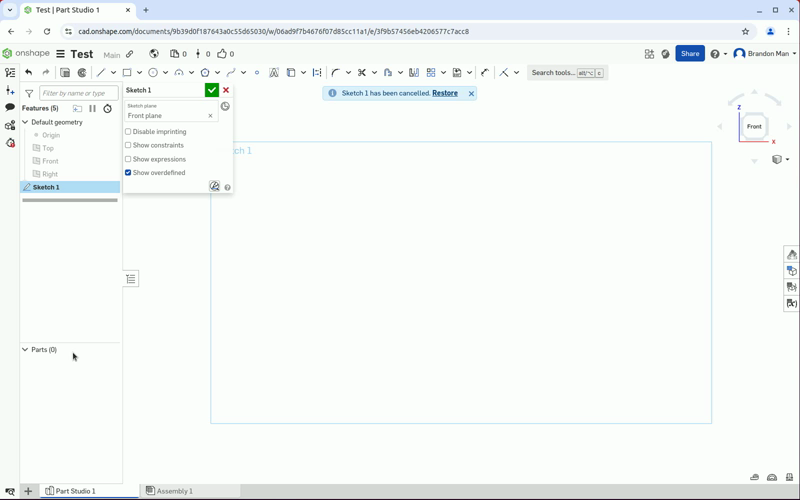
key_down(shift)
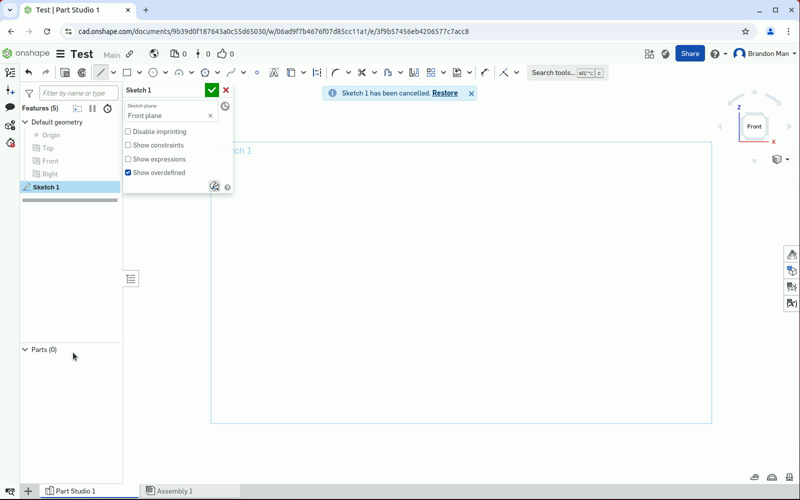
mouse_move(460, 282)
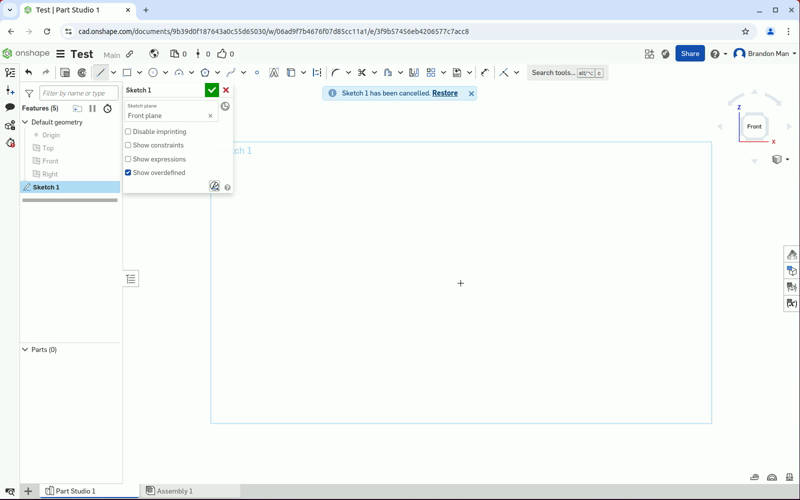
click(460, 282)
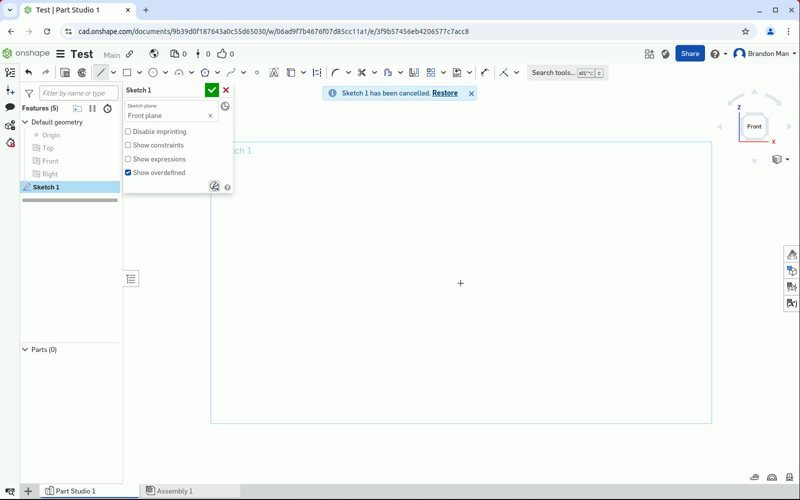
key_up(shift)
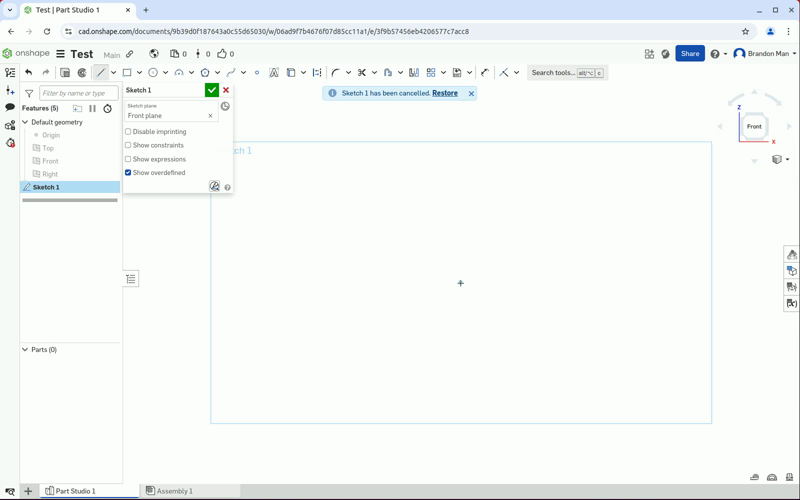
key_down(shift)
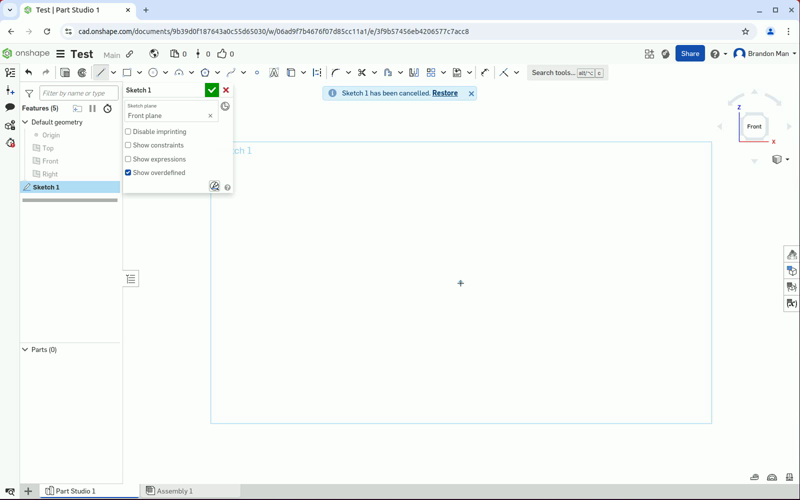
mouse_move(573, 282)
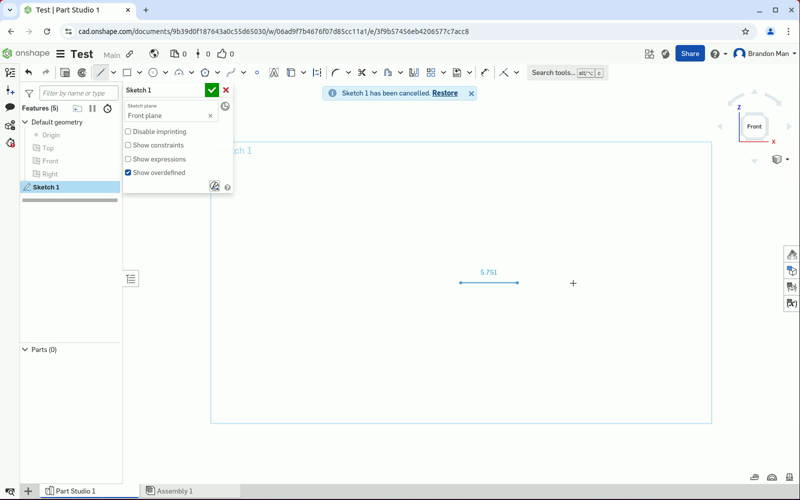
click(573, 282)
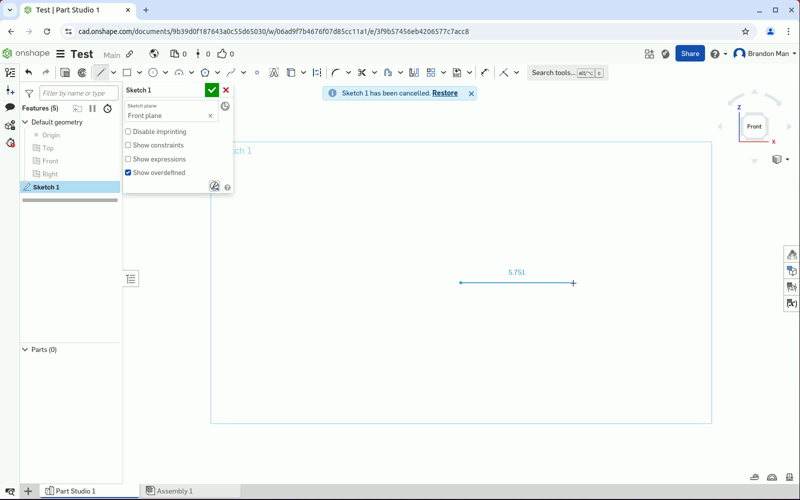
key_up(shift)
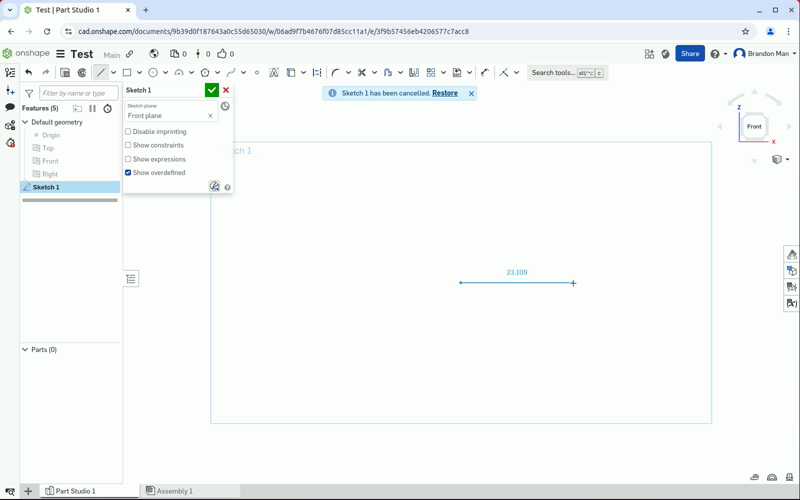
key_down(shift)
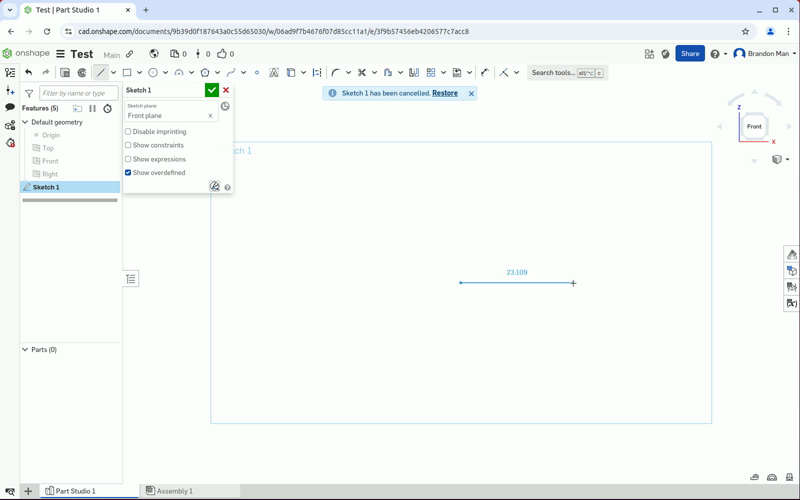
mouse_move(589, 282)
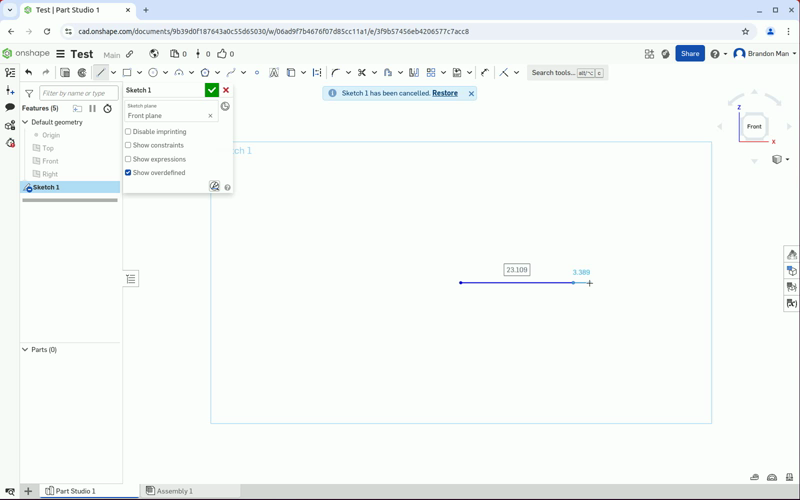
mouse_move(573, 258)
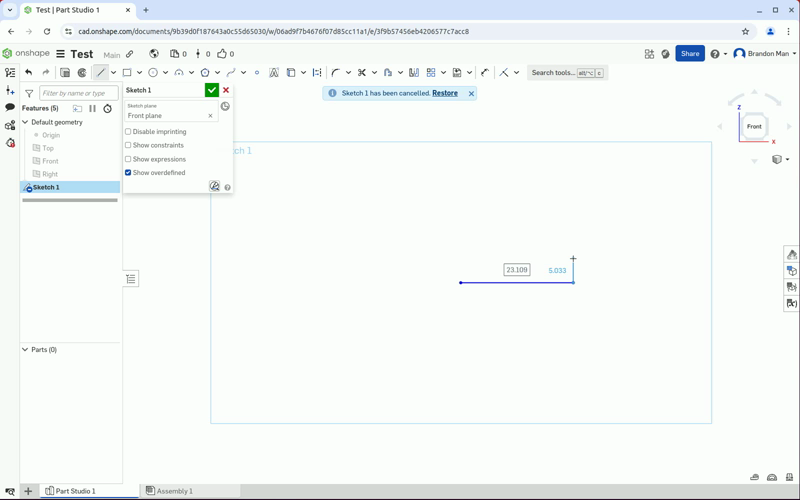
click(573, 258)
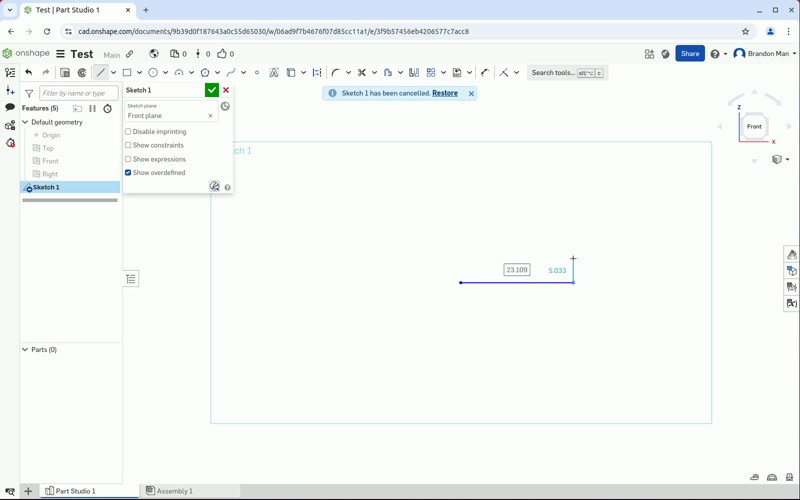
key_up(shift)
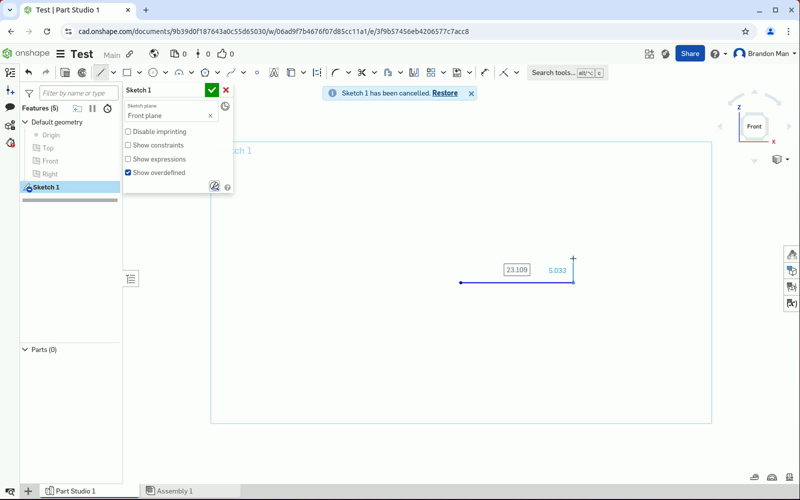
key_down(shift)
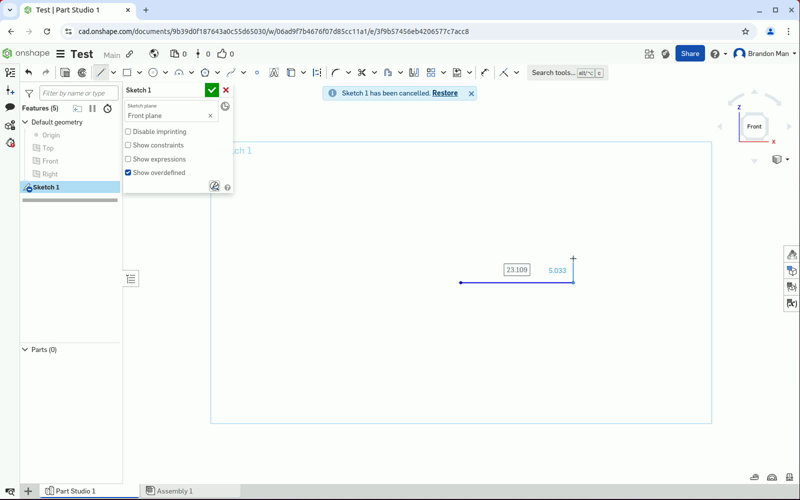
mouse_move(589, 258)
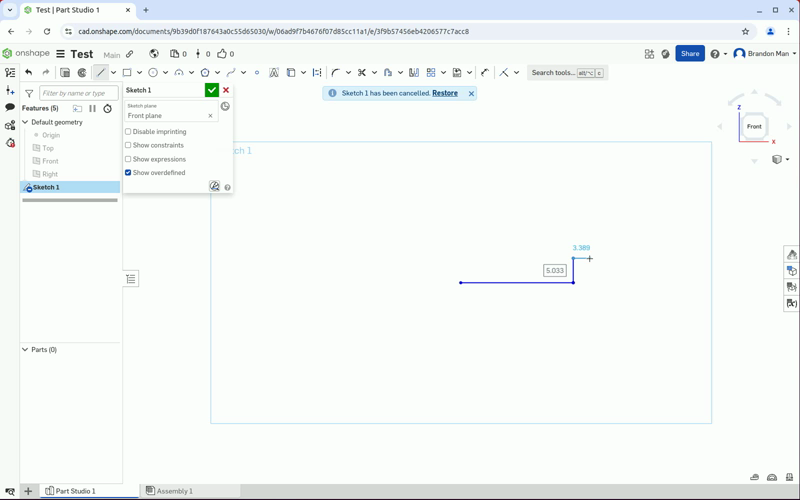
mouse_move(541, 258)
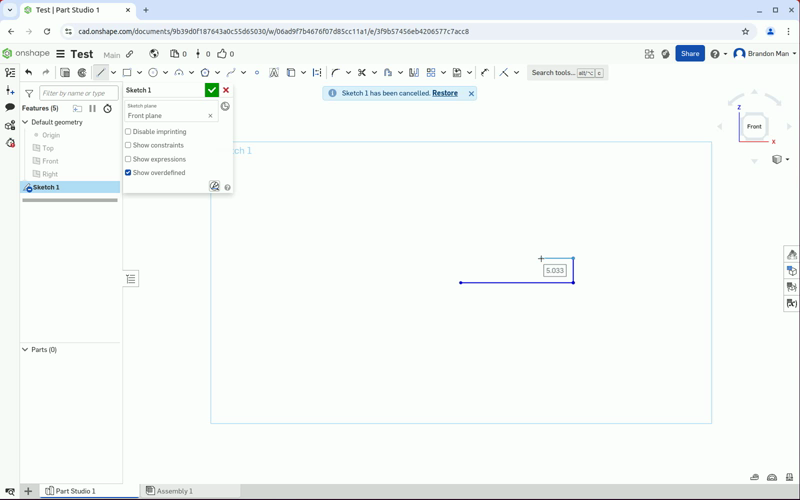
click(541, 258)
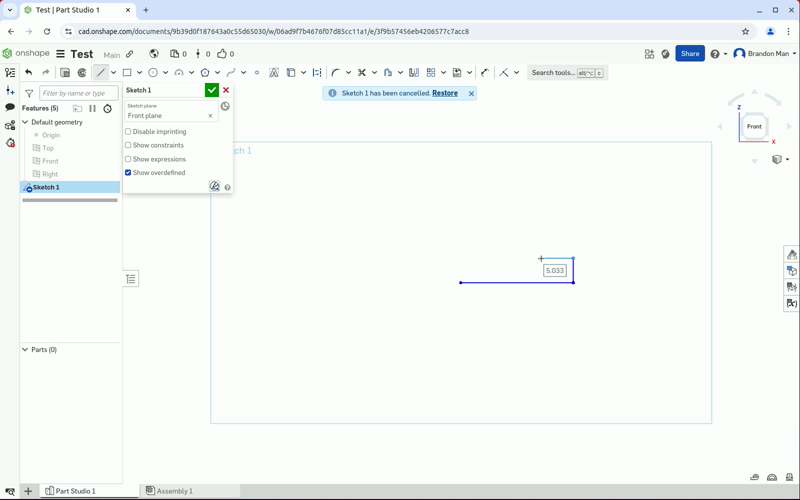
key_up(shift)
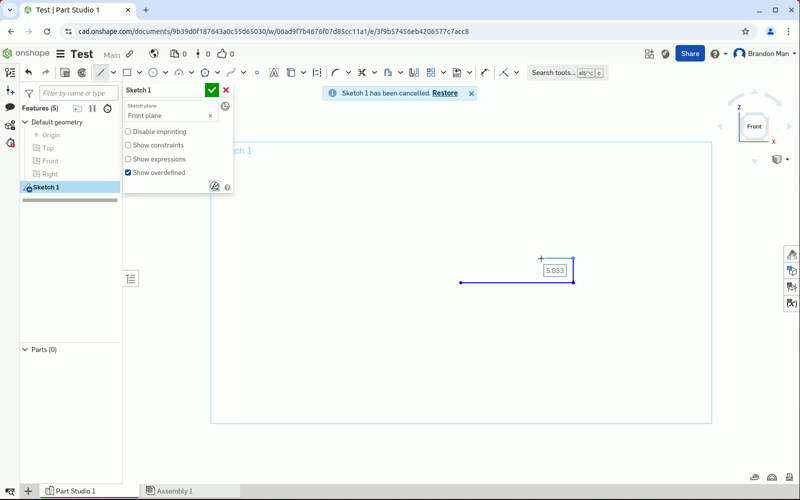
key(esc)
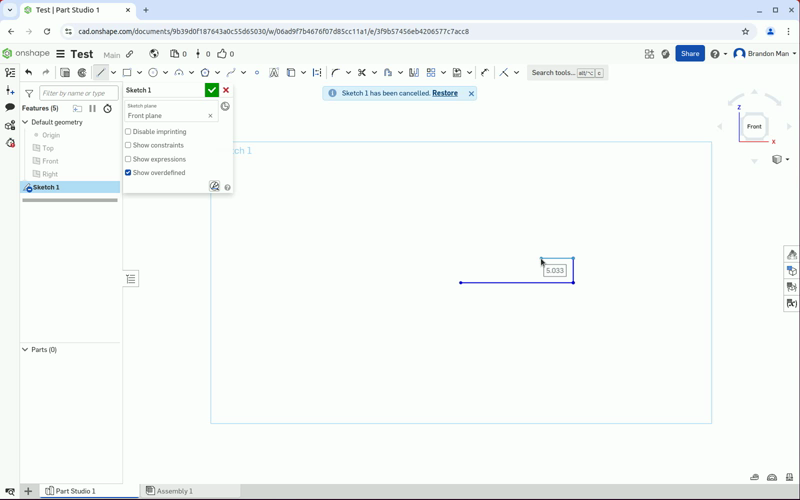
key(a)
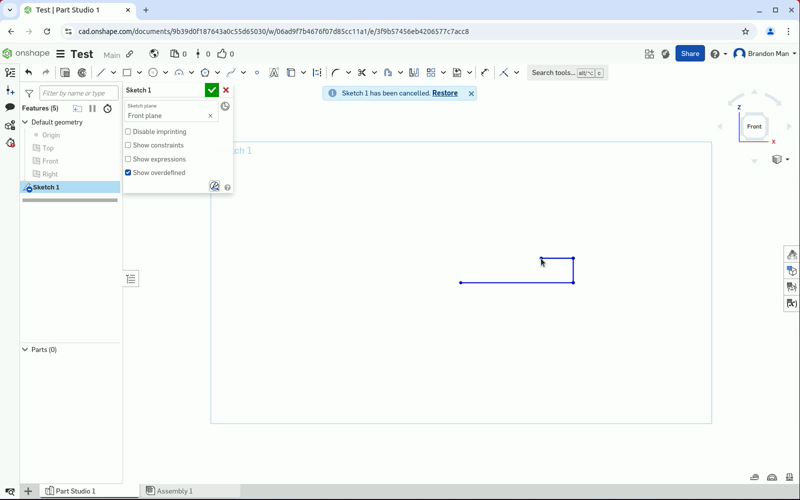
mouse_move(541, 258)
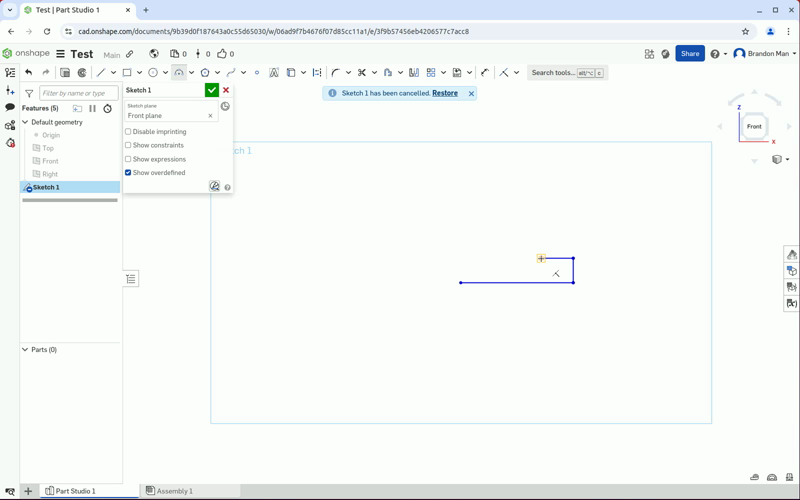
click(541, 258)
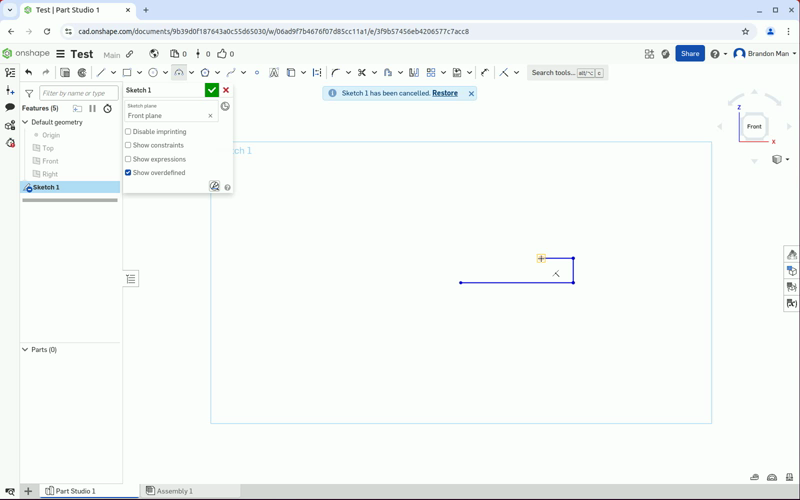
key_down(shift)
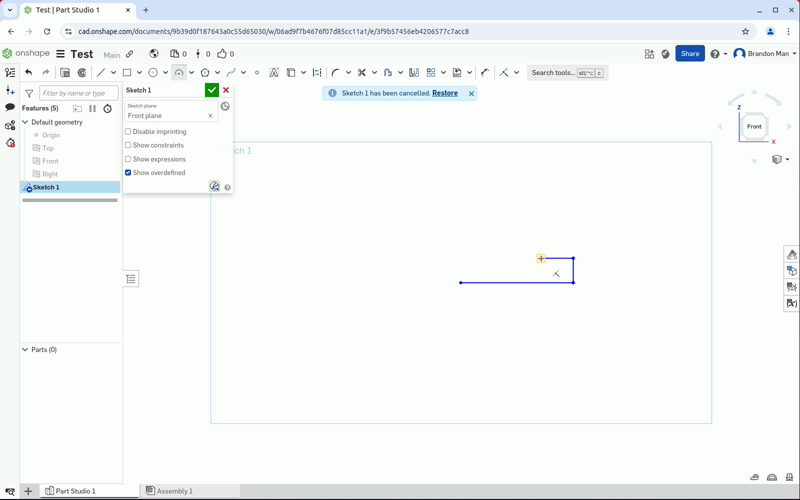
mouse_move(538, 256)
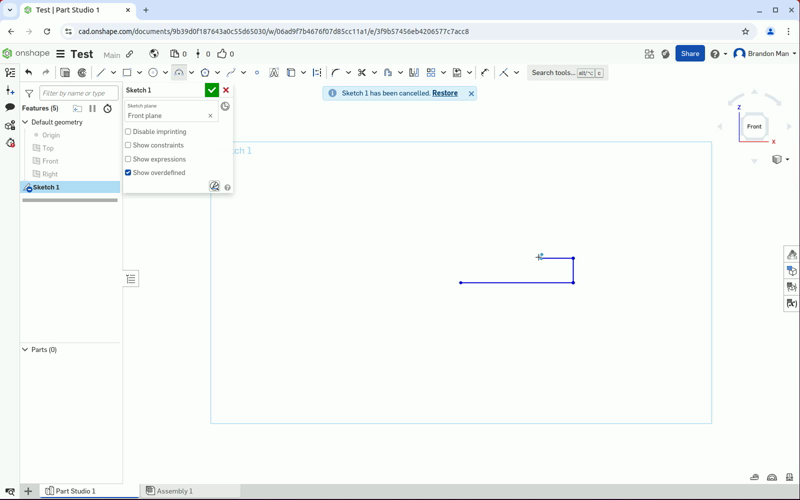
scroll(6)
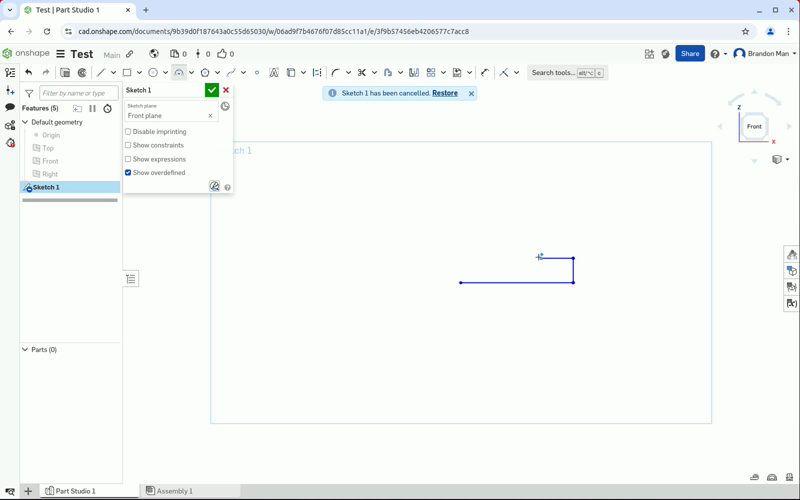
scroll(6)
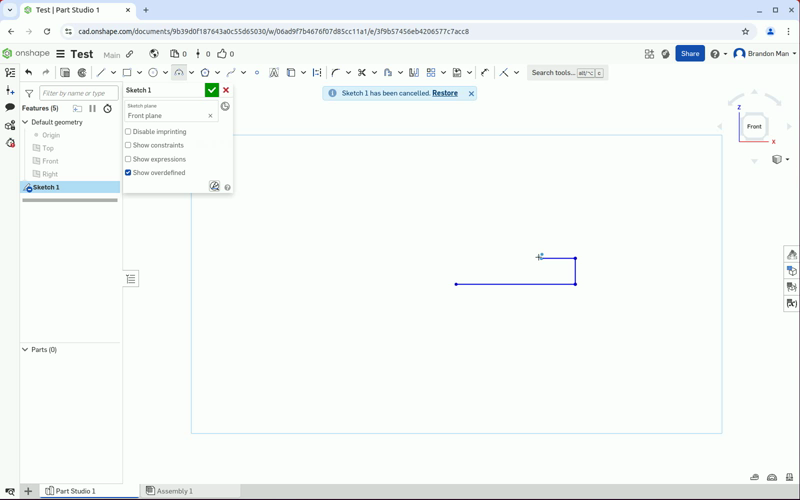
scroll(6)
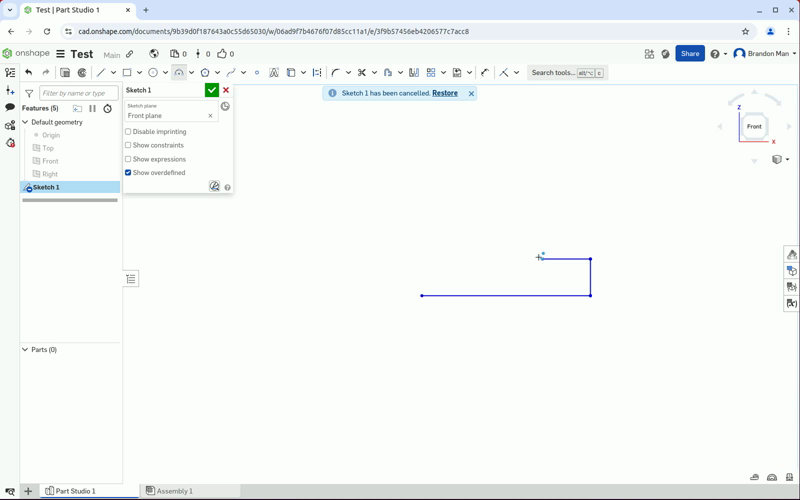
scroll(6)
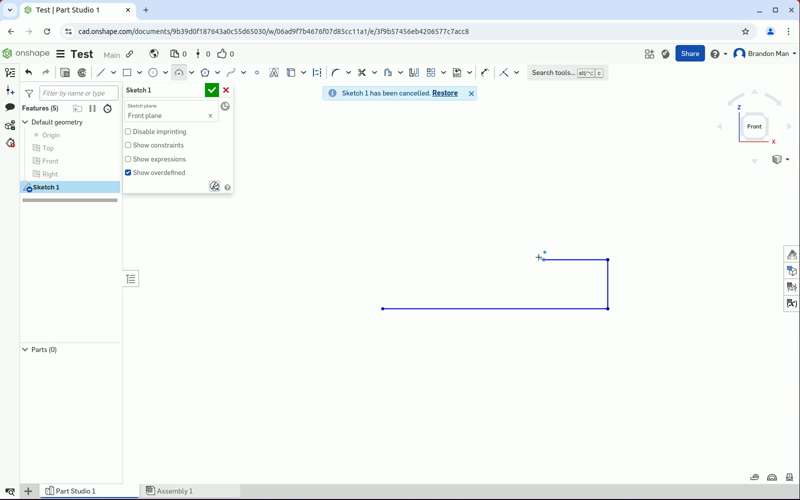
scroll(6)
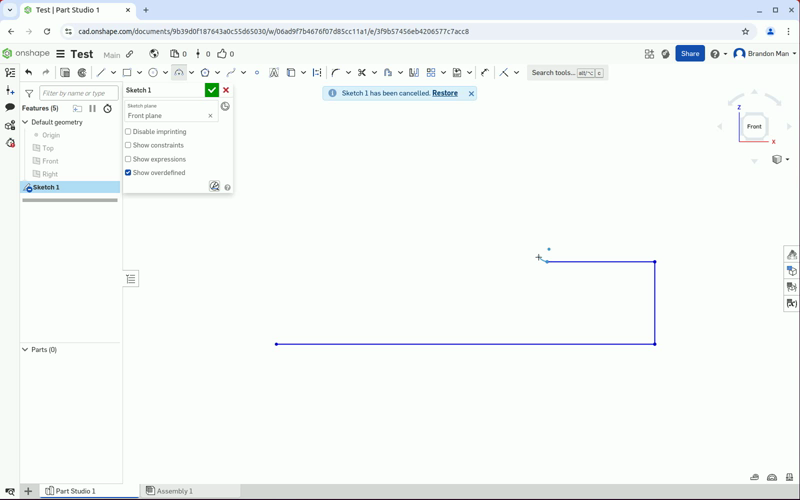
scroll(6)
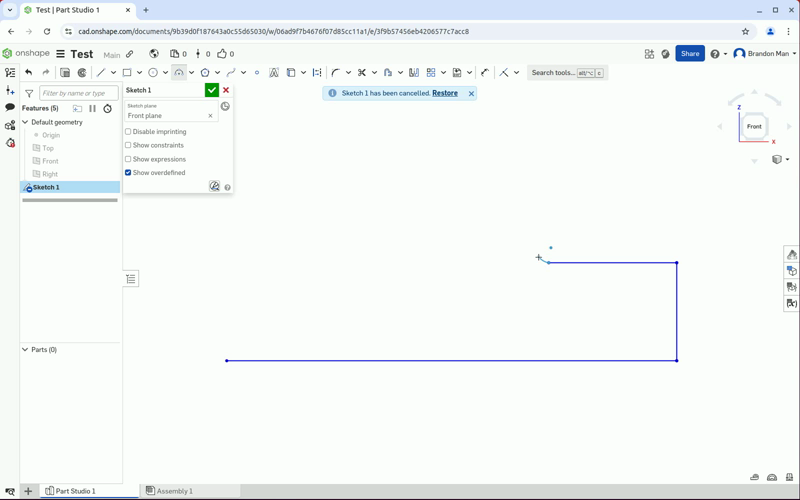
scroll(6)
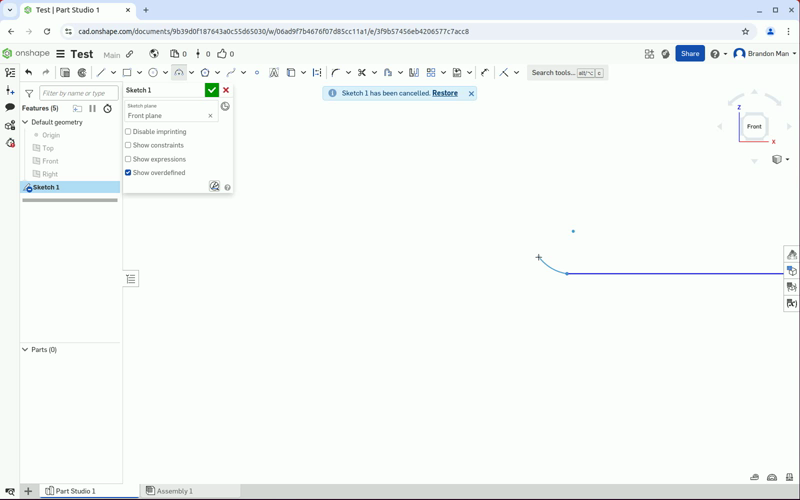
click(538, 256)
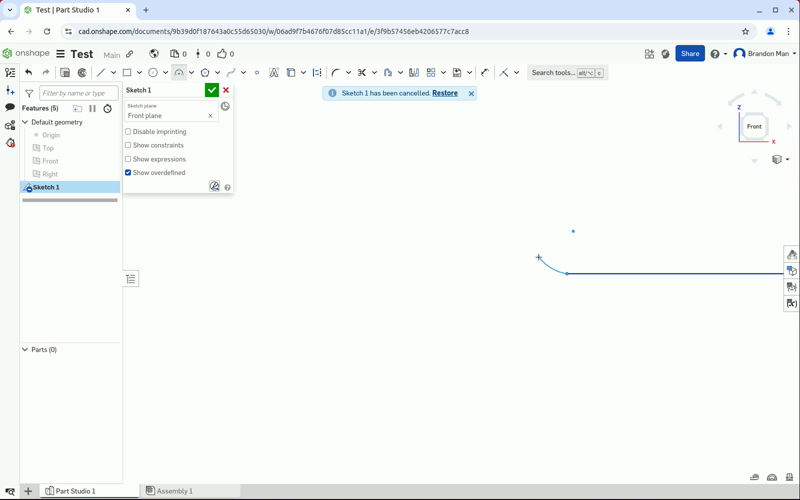
scroll(-6)
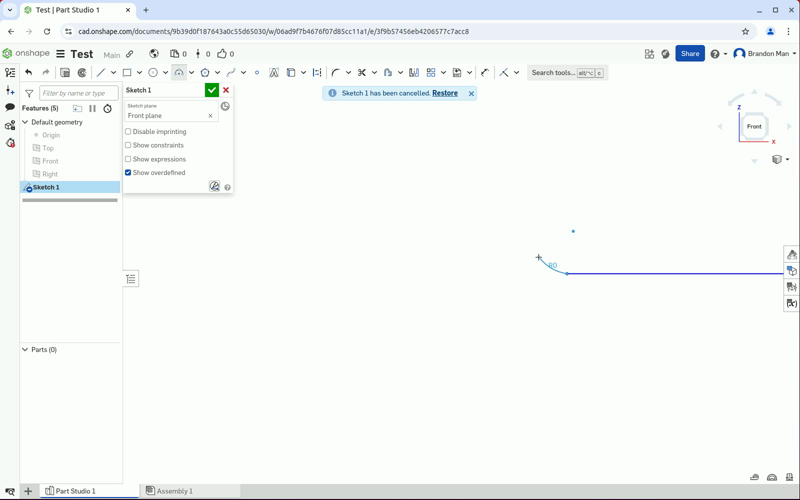
scroll(-6)
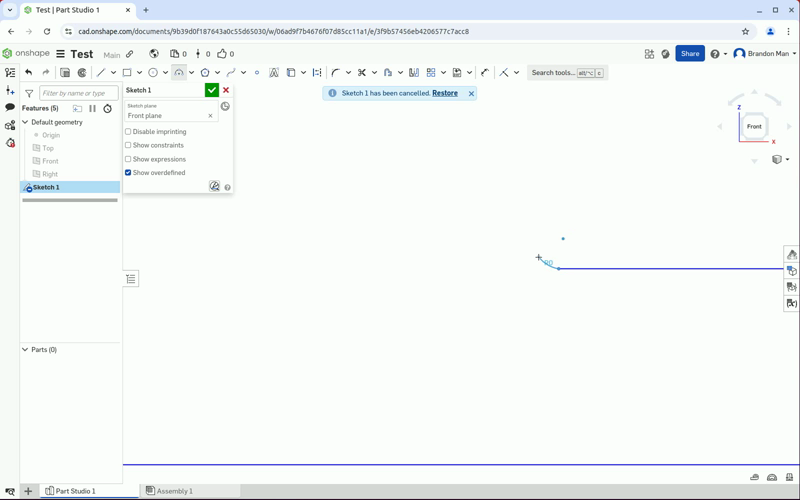
scroll(-6)
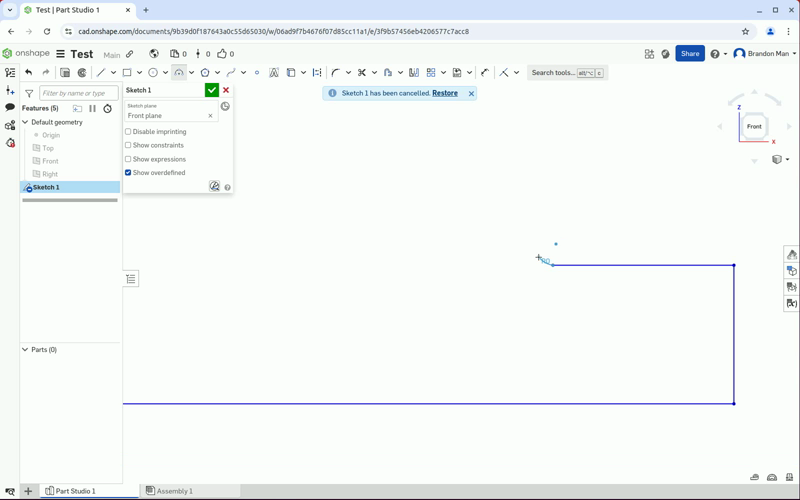
scroll(-6)
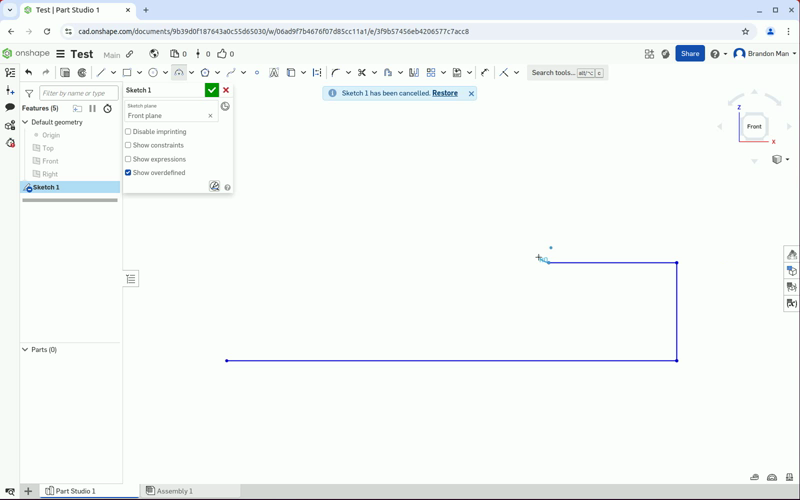
scroll(-6)
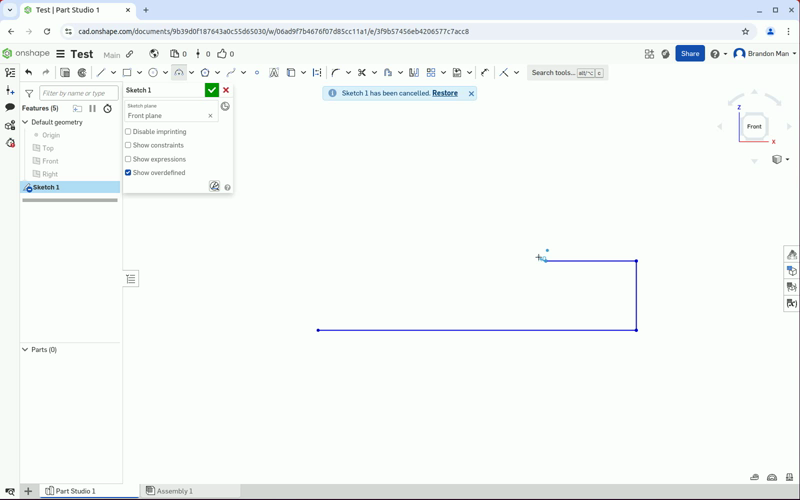
scroll(-6)
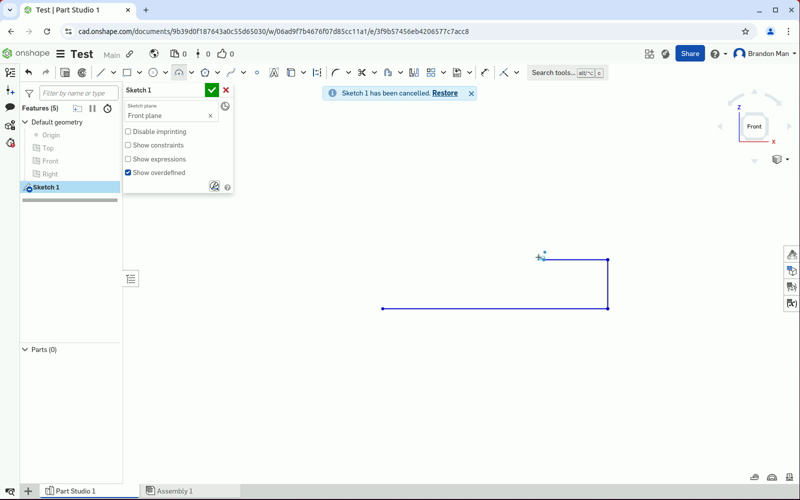
scroll(-6)
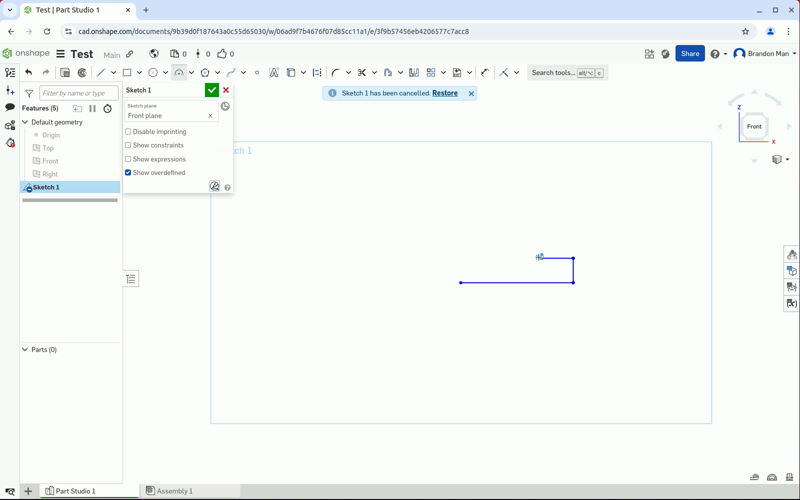
mouse_move(540, 257)
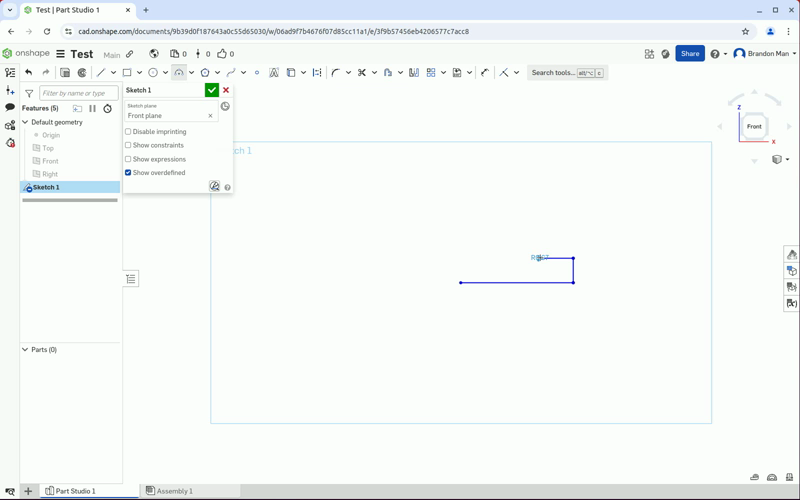
scroll(6)
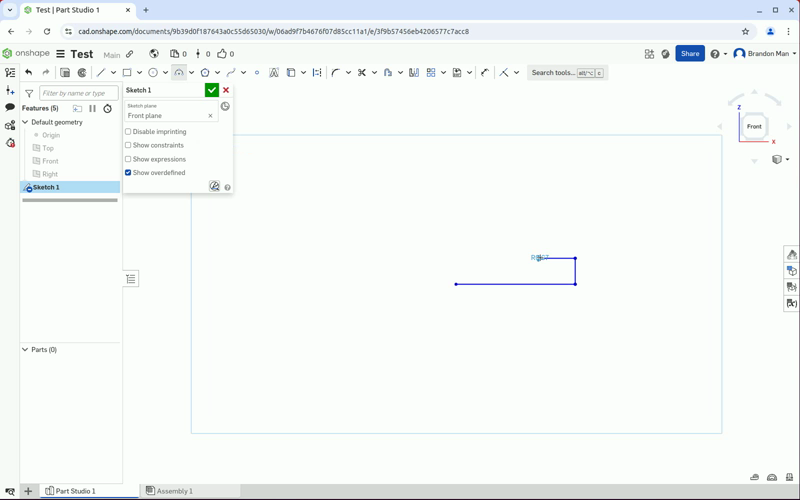
scroll(6)
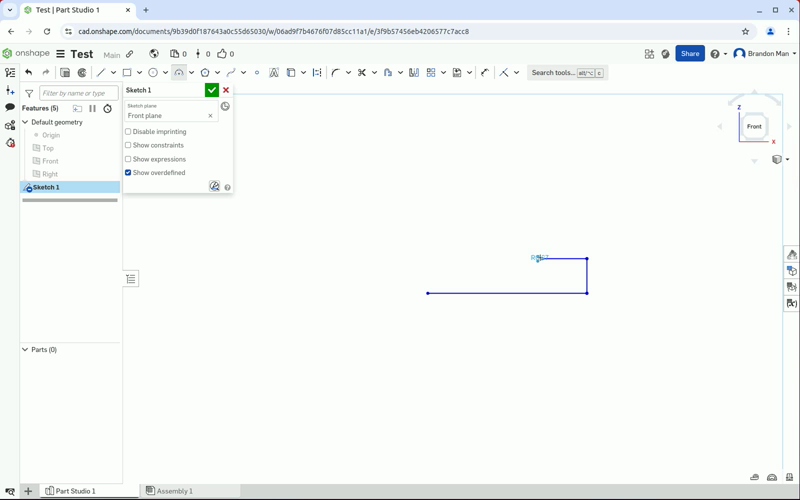
scroll(6)
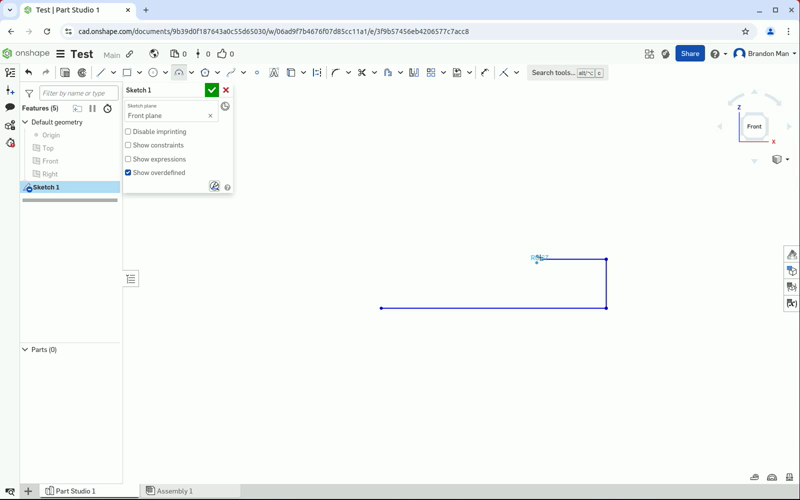
scroll(6)
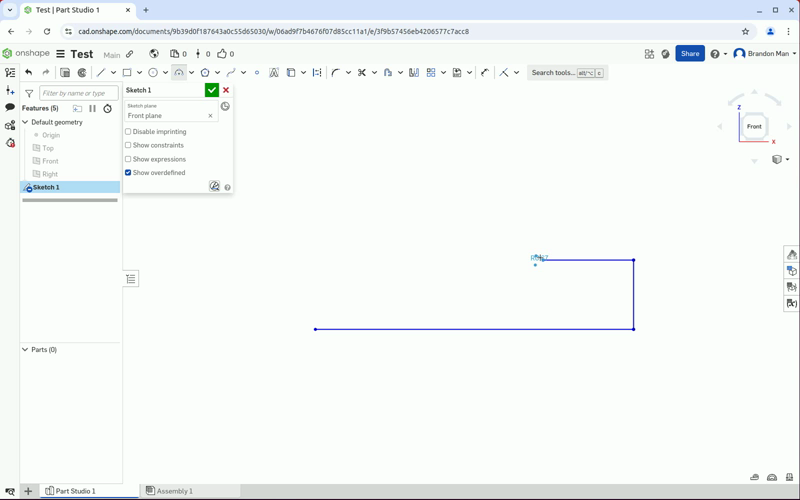
scroll(6)
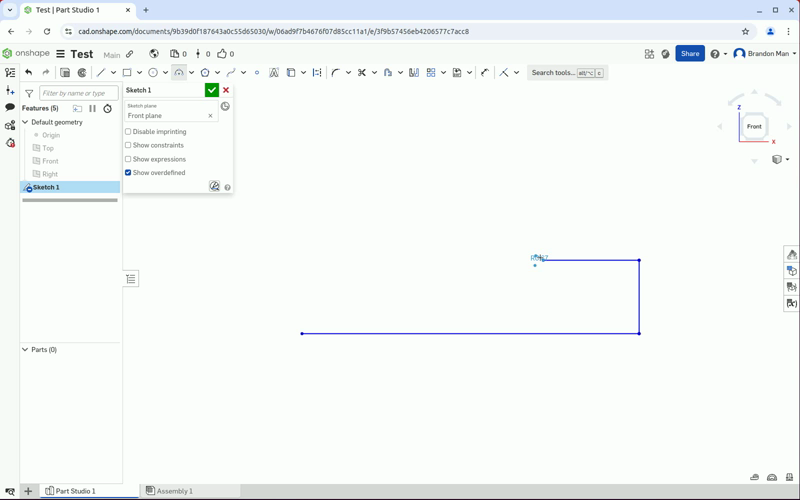
scroll(6)
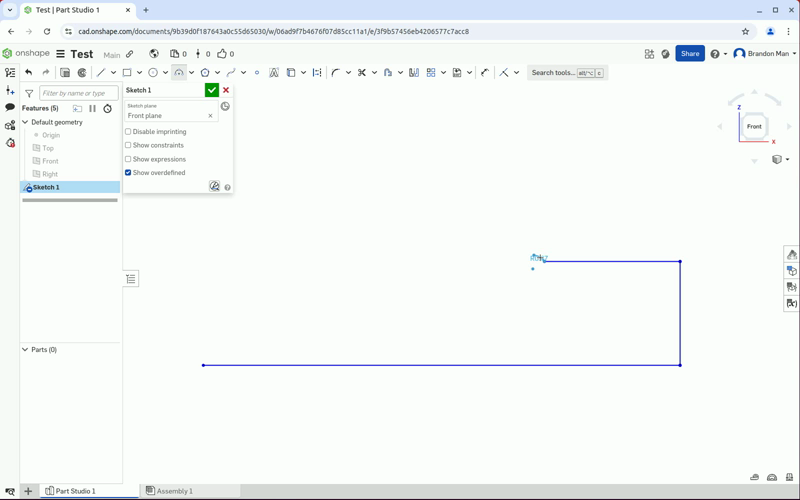
scroll(6)
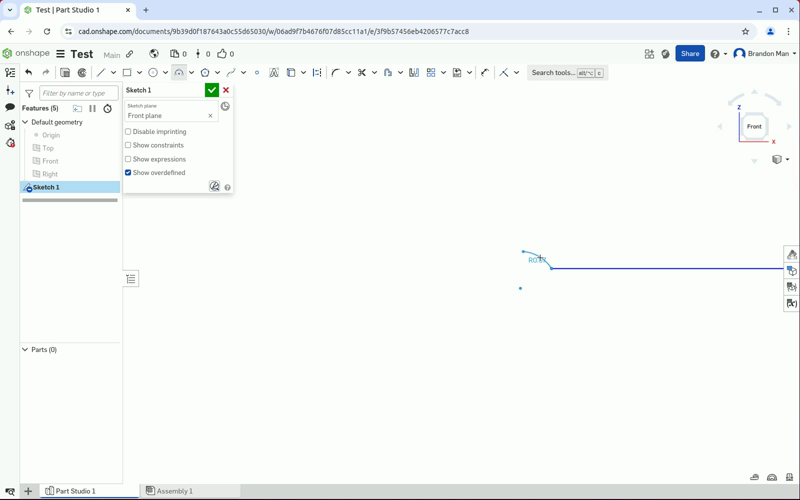
click(540, 257)
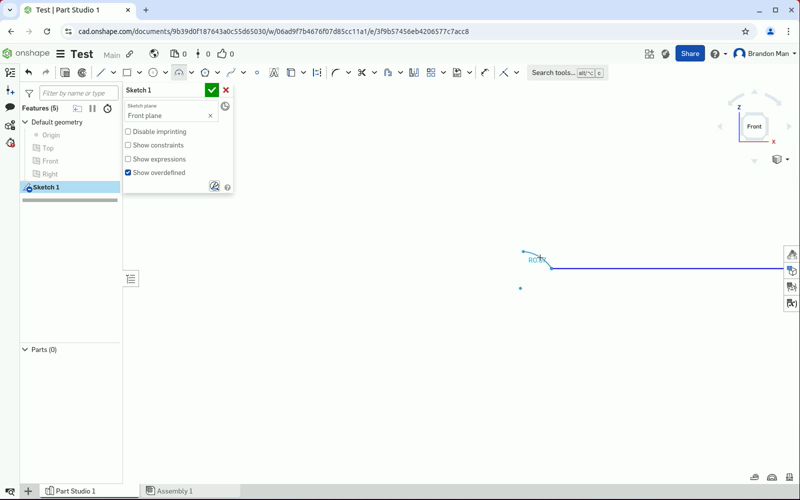
scroll(-6)
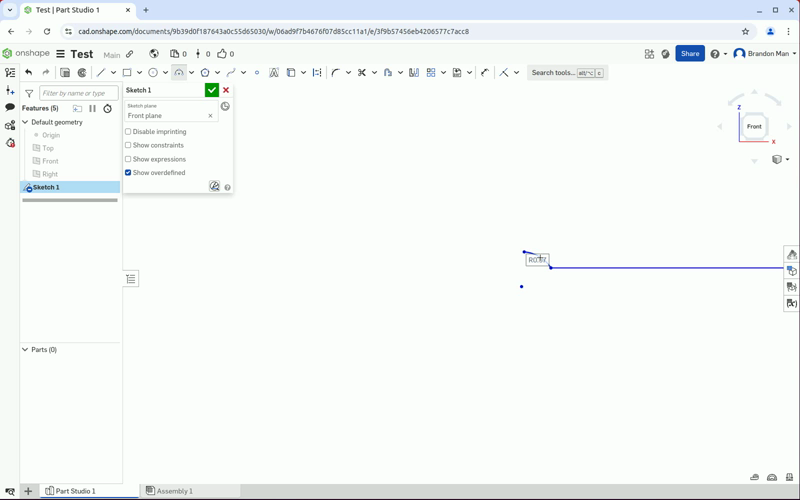
scroll(-6)
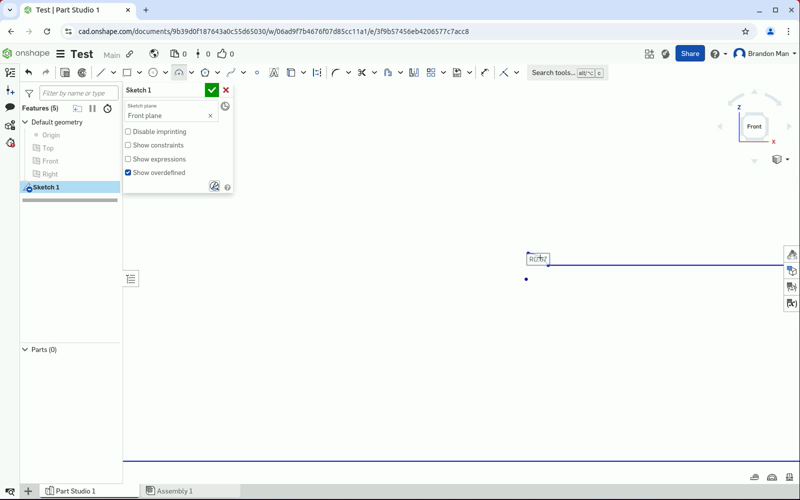
scroll(-6)
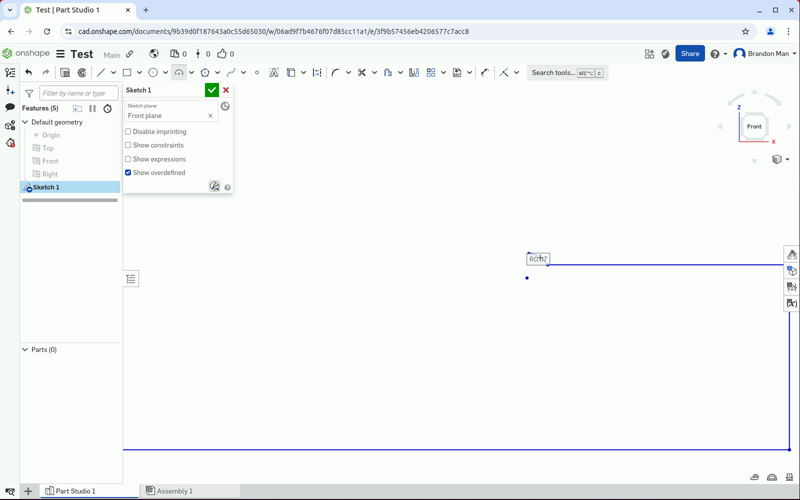
scroll(-6)
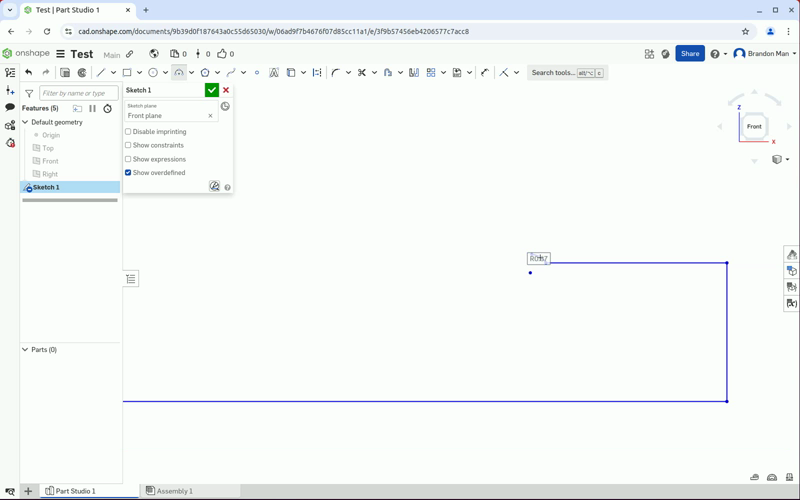
scroll(-6)
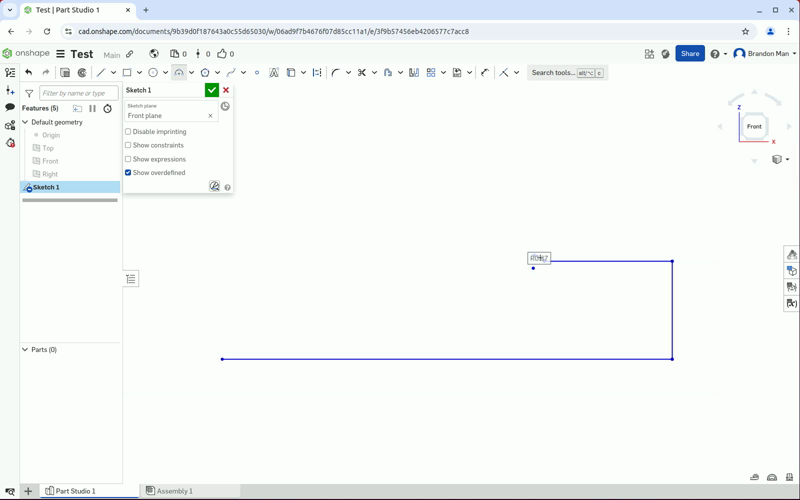
scroll(-6)
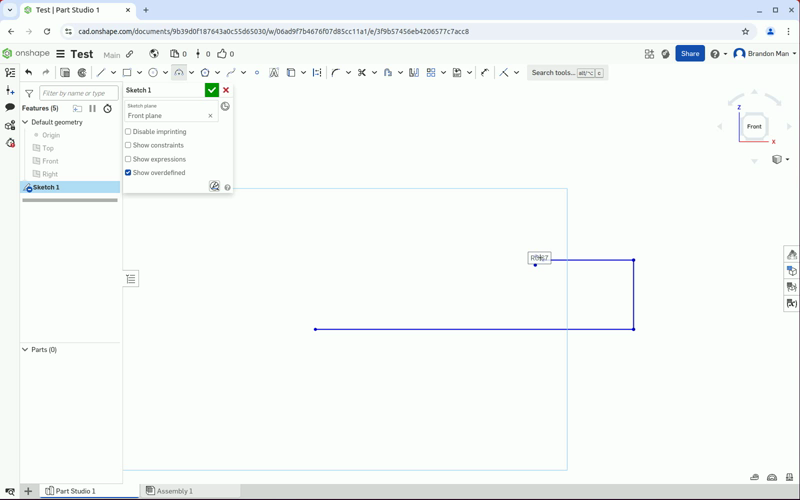
scroll(-6)
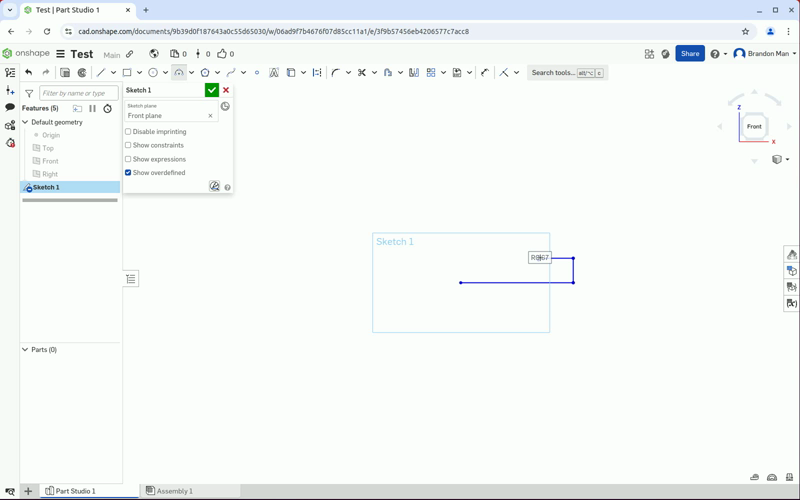
key_up(shift)
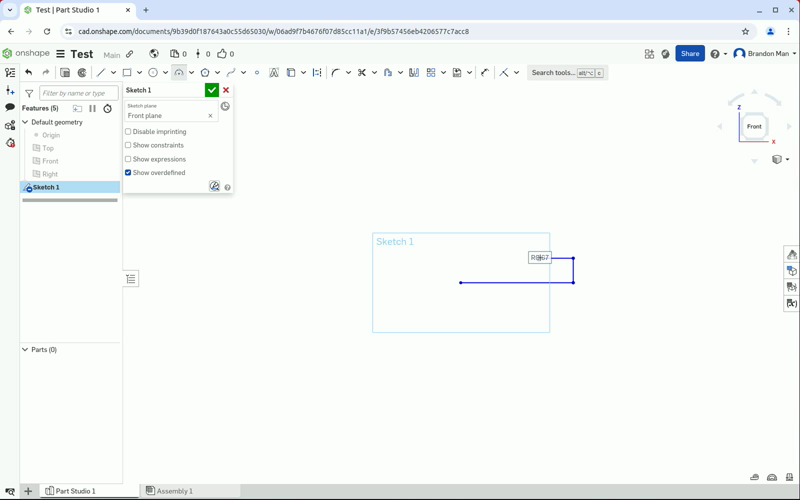
key(esc)
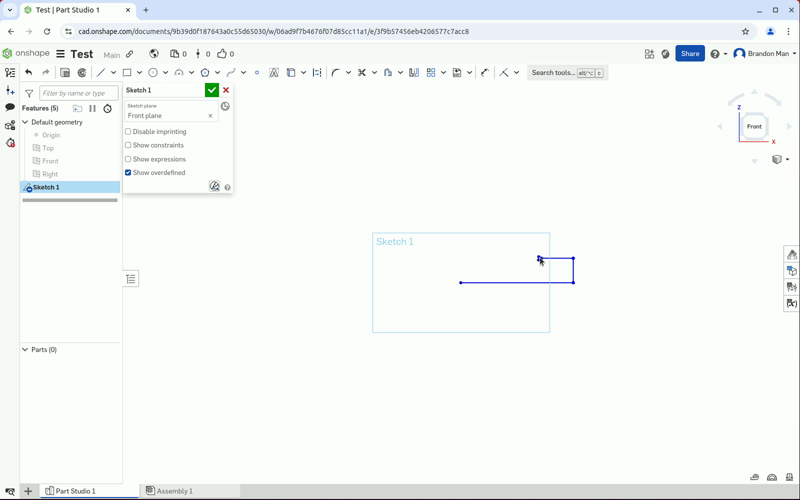
key(l)
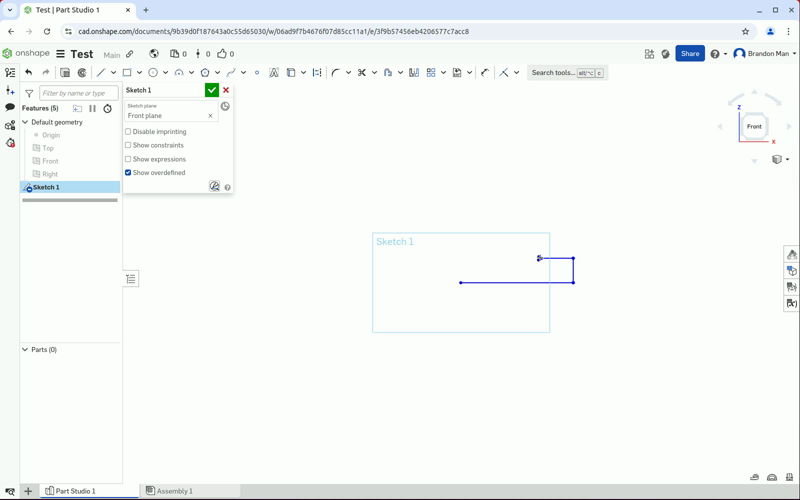
mouse_move(538, 256)
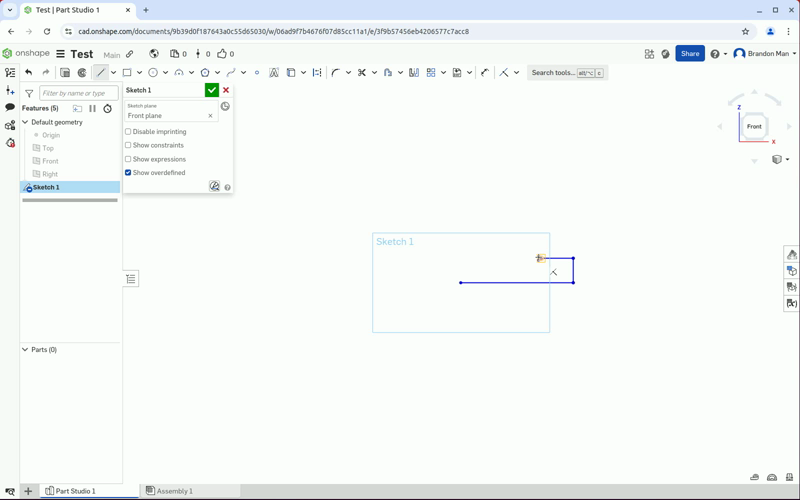
scroll(6)
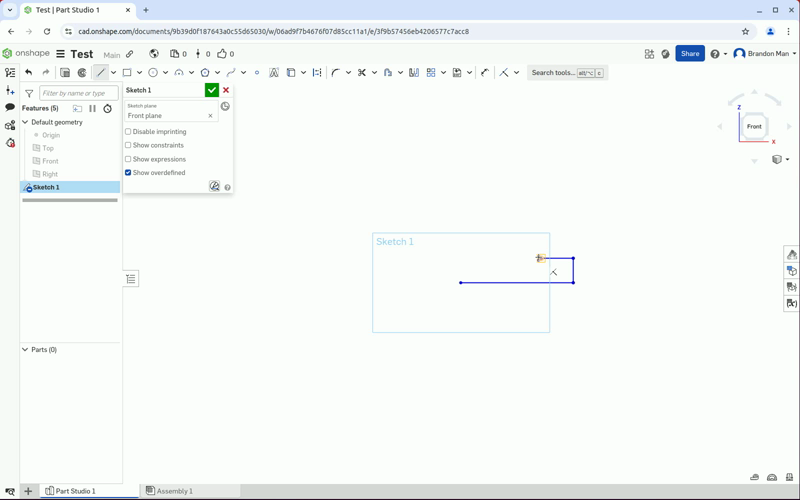
scroll(6)
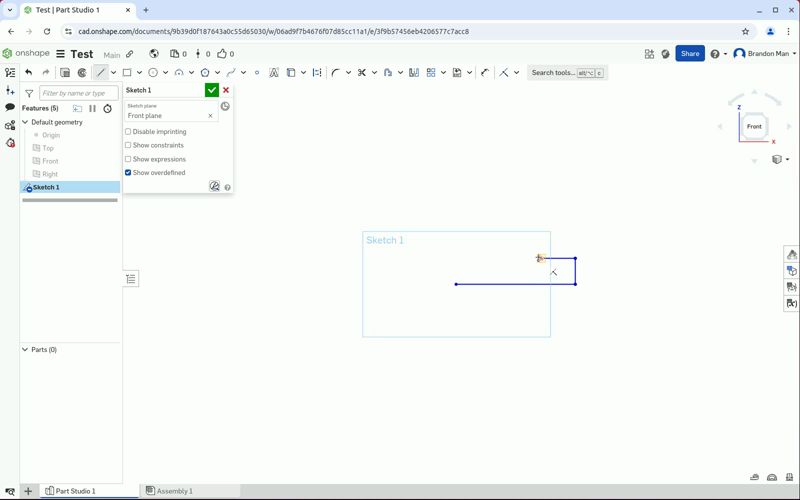
scroll(6)
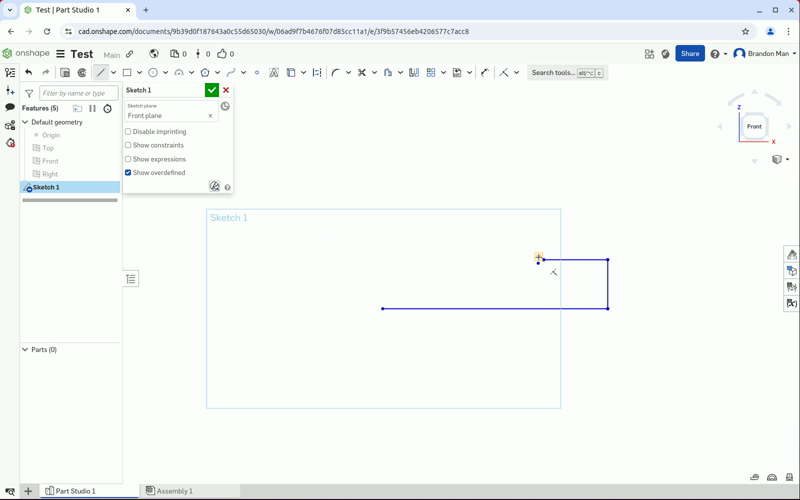
scroll(6)
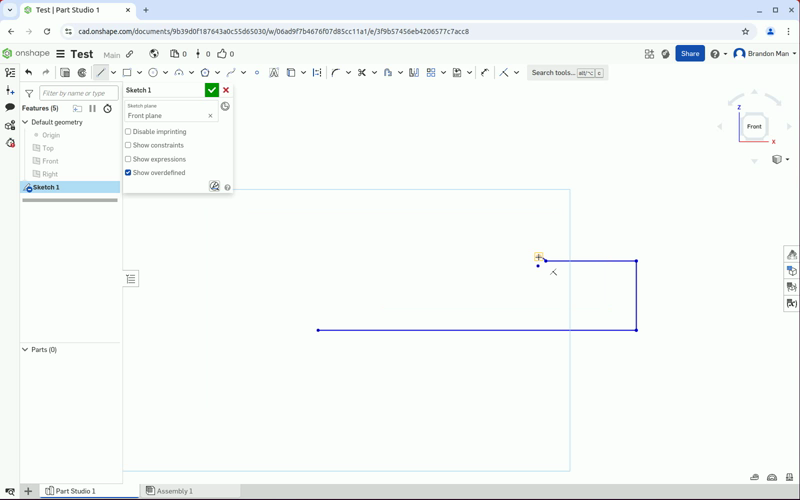
scroll(6)
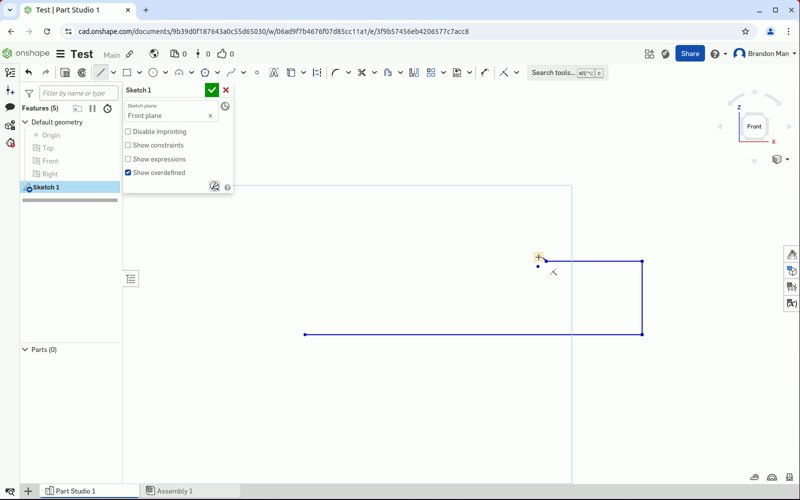
scroll(6)
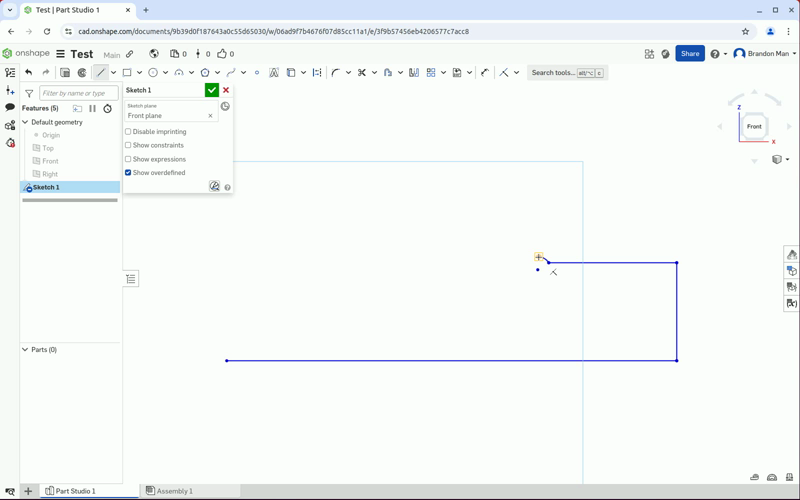
scroll(6)
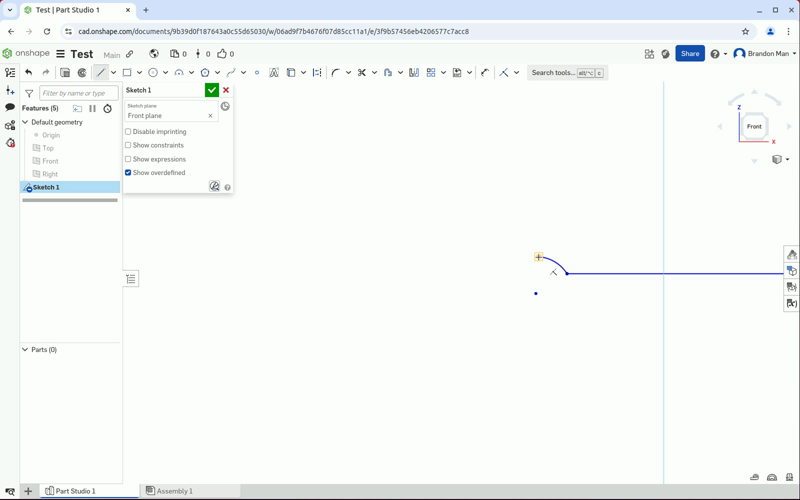
click(538, 256)
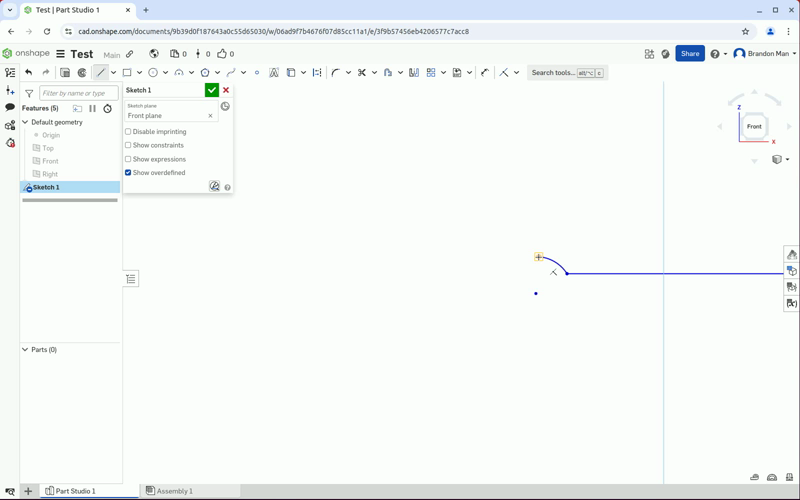
scroll(-6)
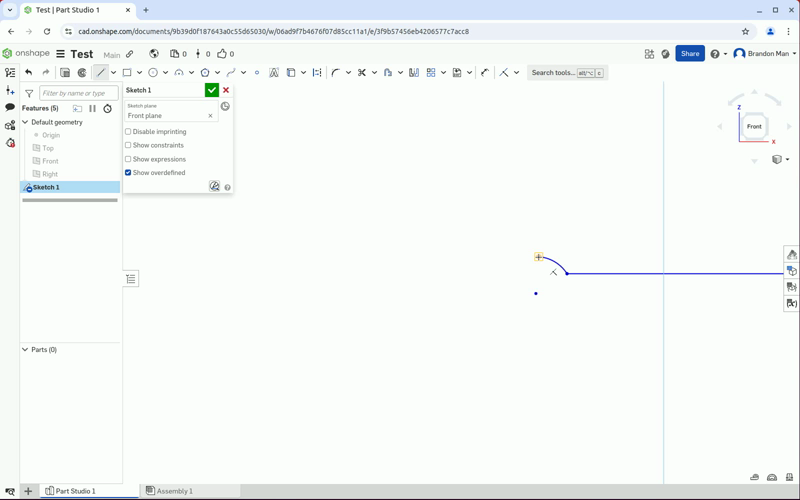
scroll(-6)
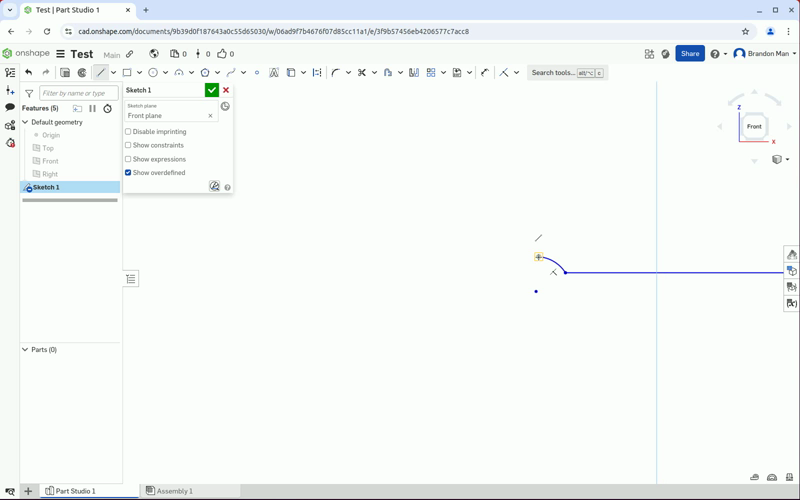
scroll(-6)
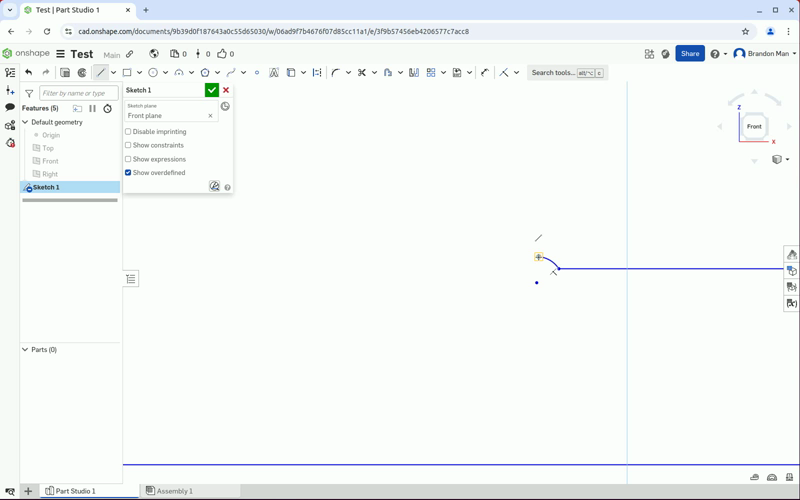
scroll(-6)
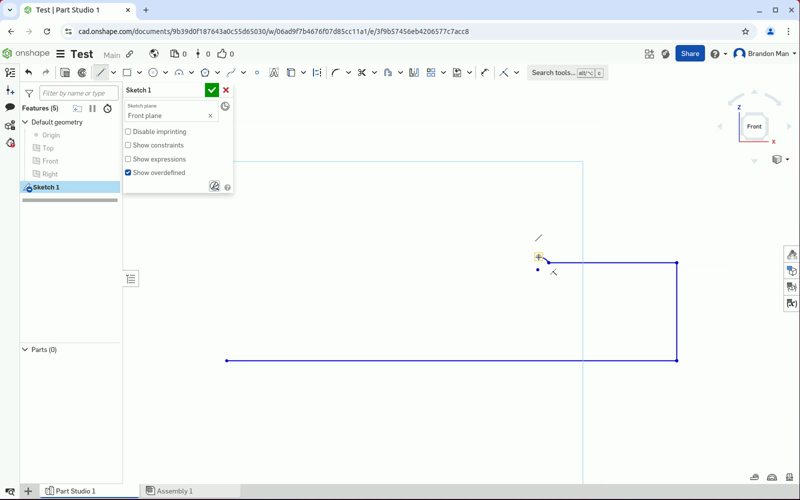
scroll(-6)
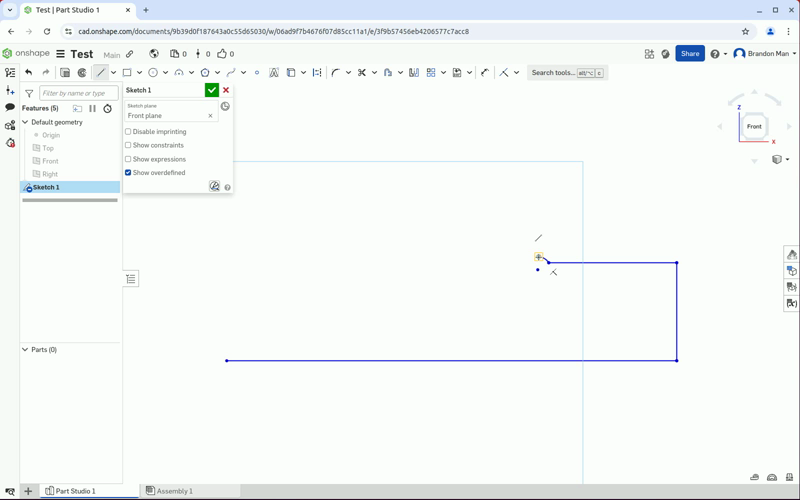
scroll(-6)
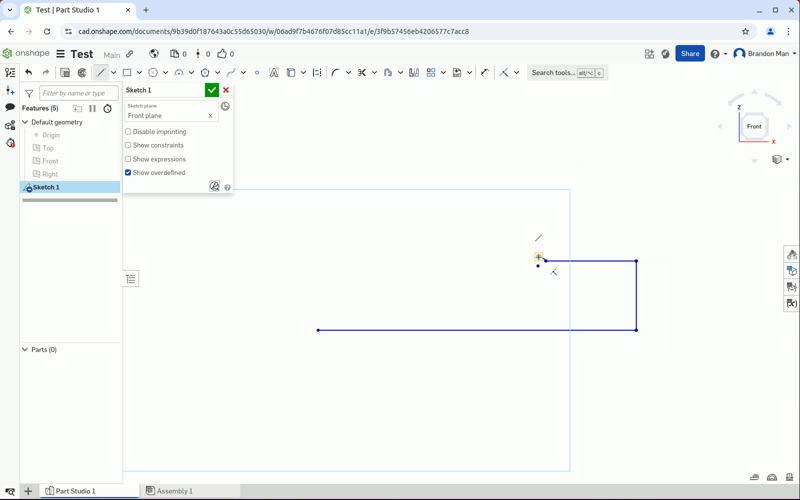
scroll(-6)
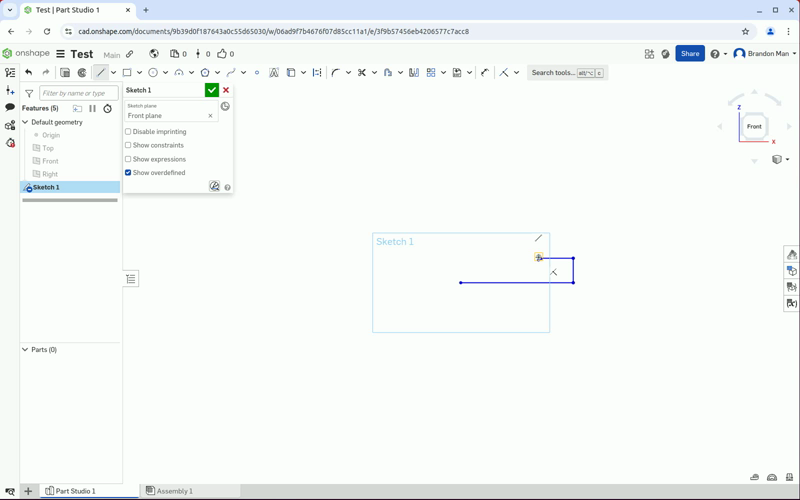
key_down(shift)
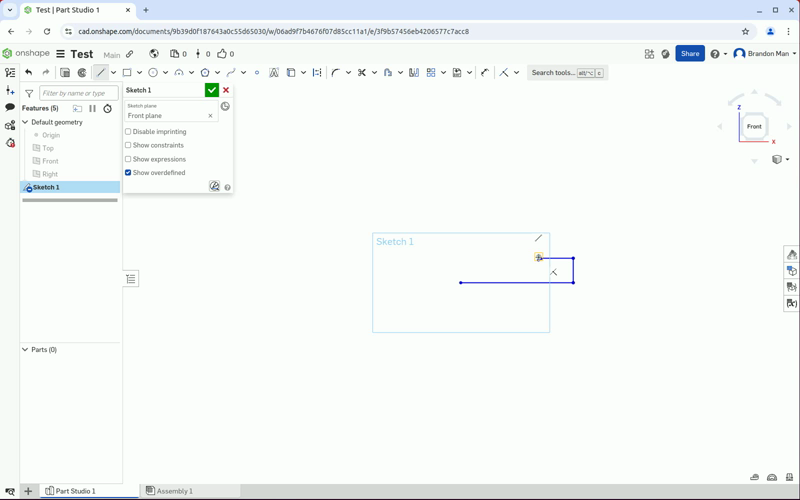
mouse_move(568, 256)
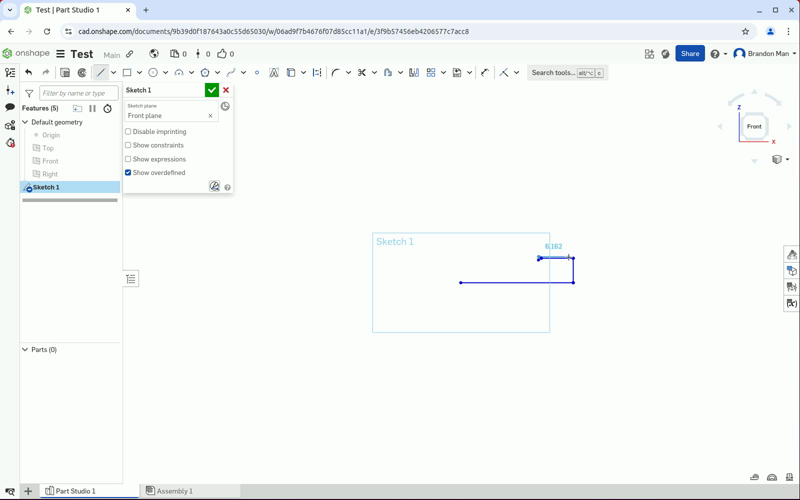
mouse_move(491, 246)
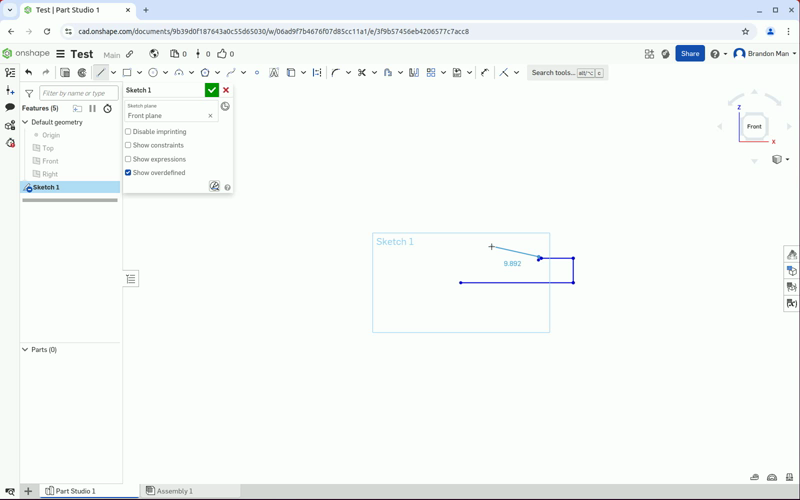
click(491, 246)
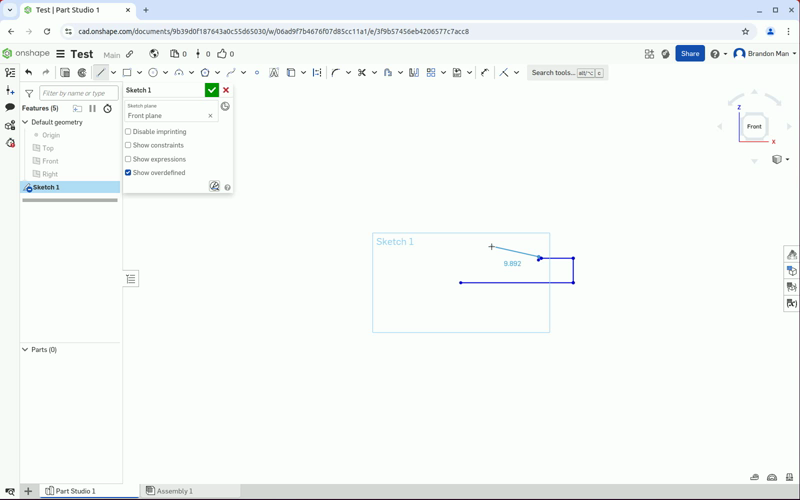
key_up(shift)
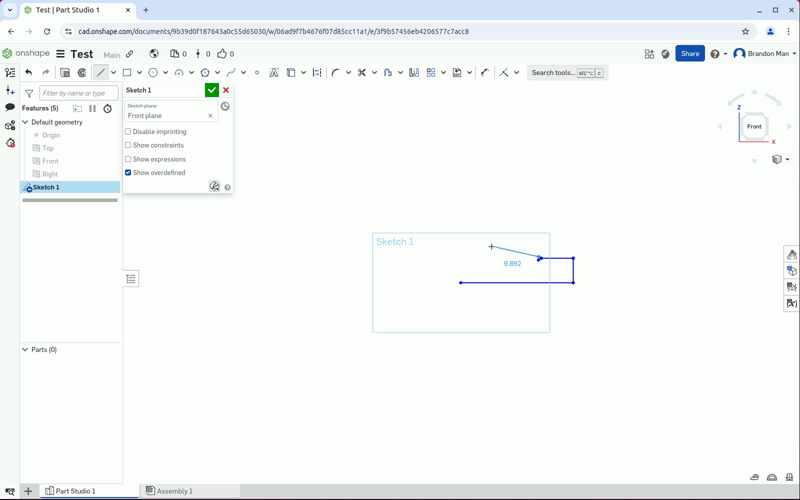
key(esc)
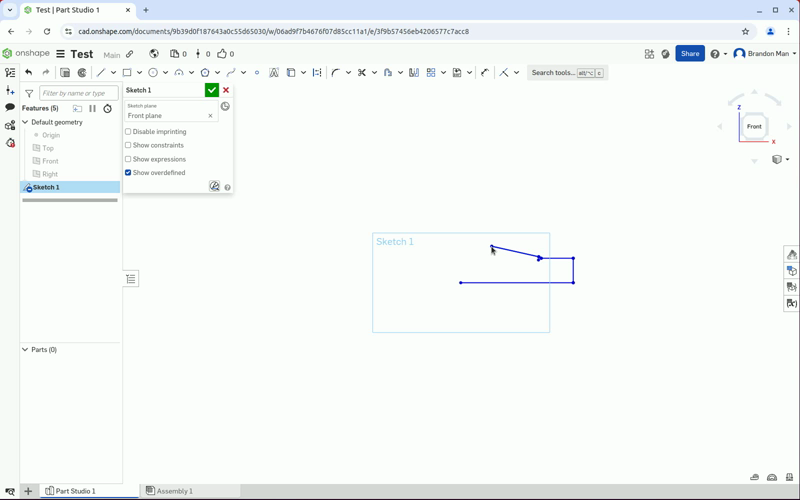
key(a)
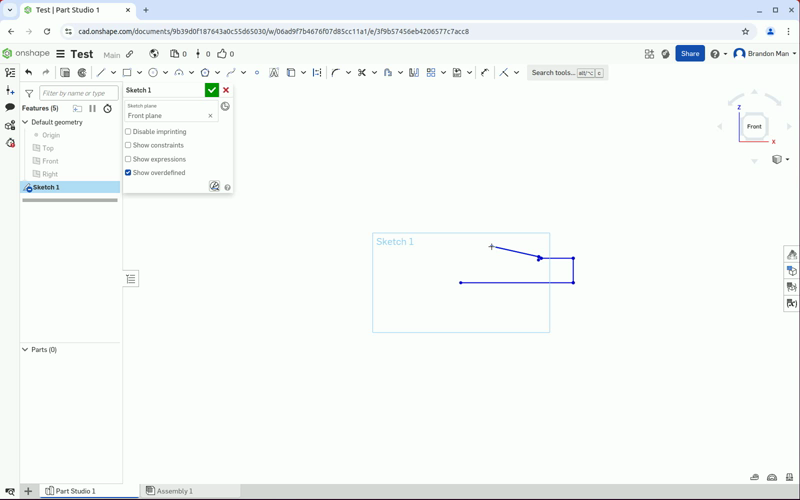
mouse_move(491, 246)
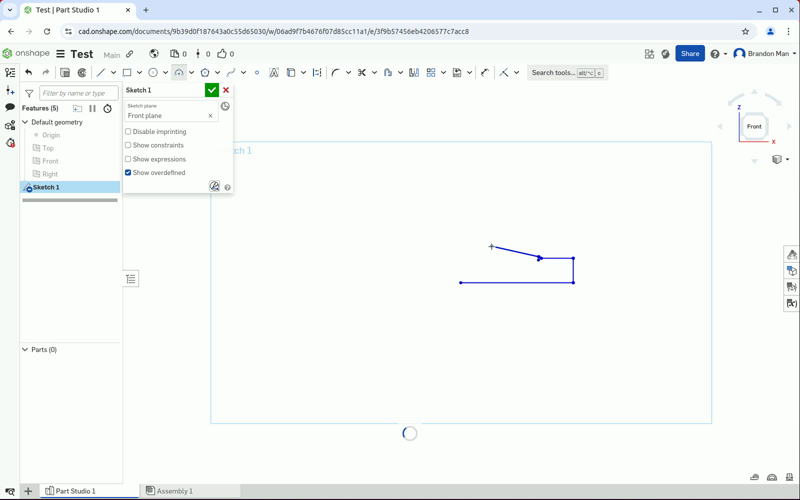
click(491, 246)
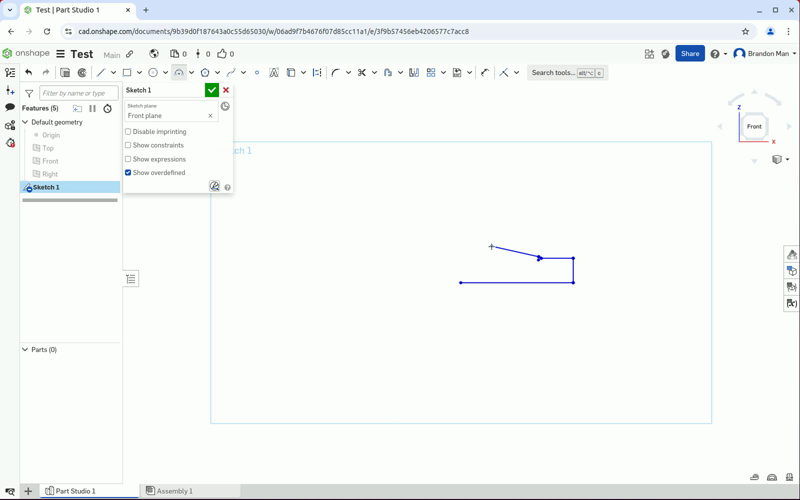
key_down(shift)
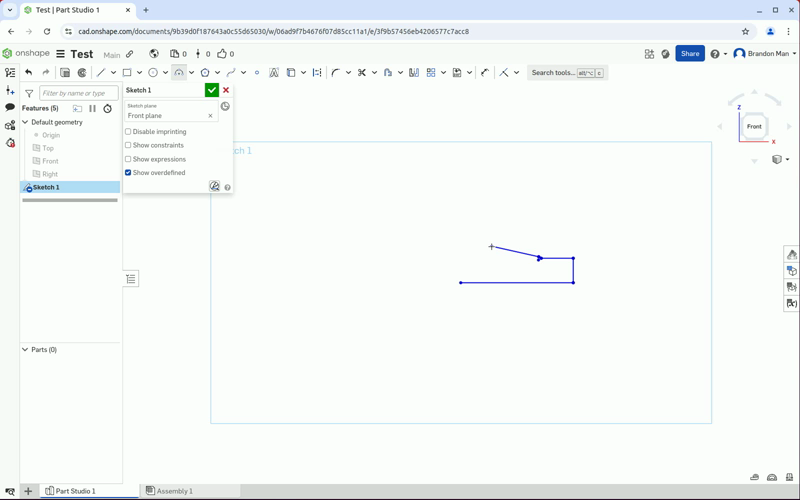
mouse_move(488, 245)
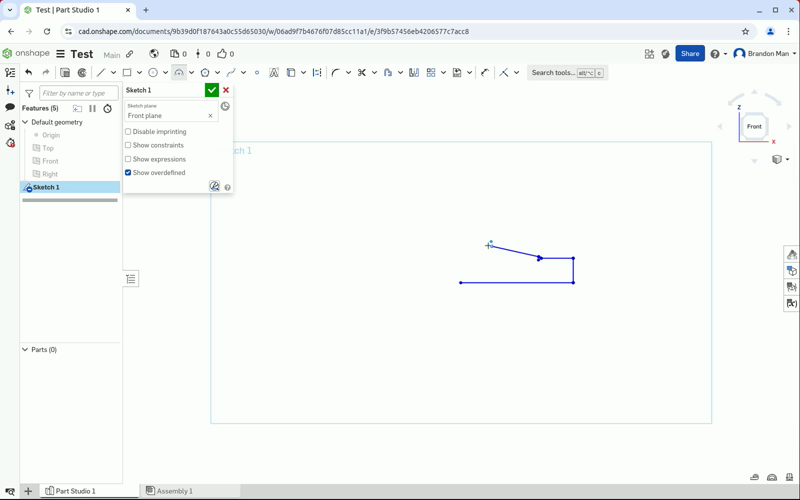
scroll(6)
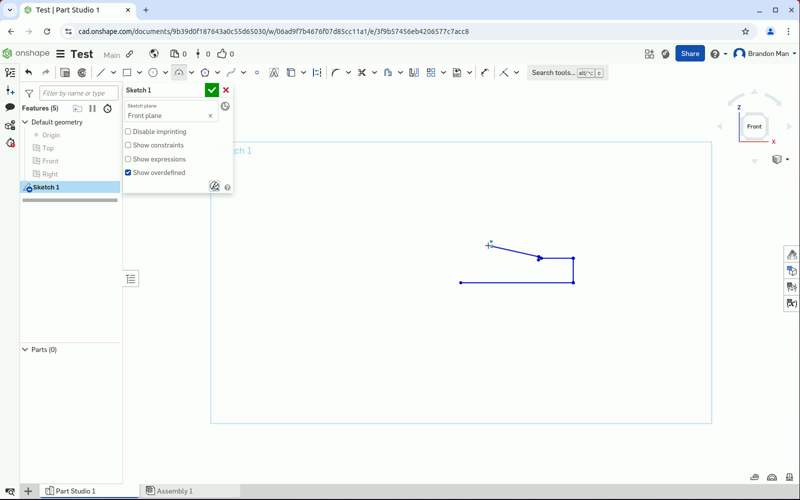
scroll(6)
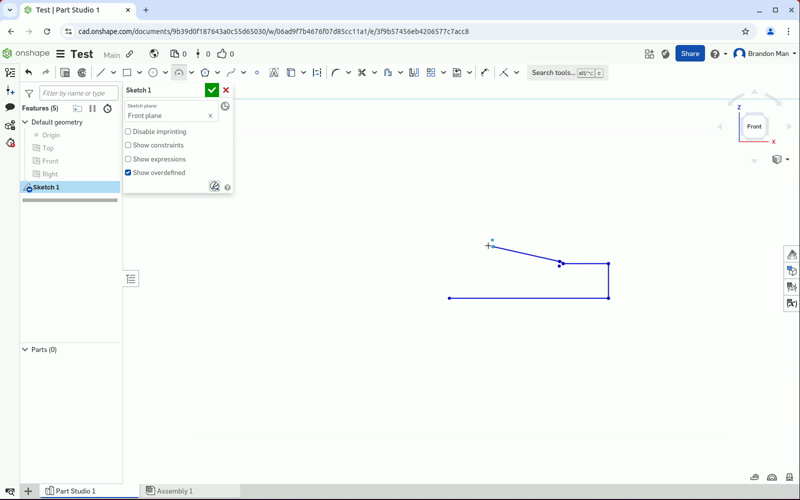
scroll(6)
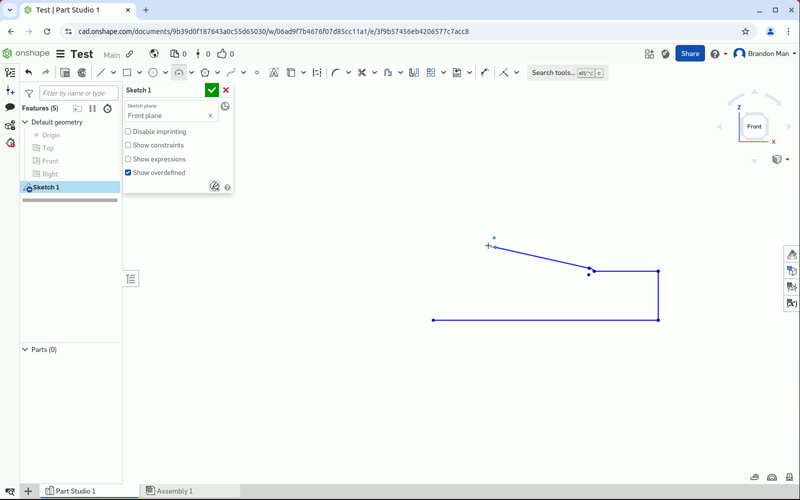
scroll(6)
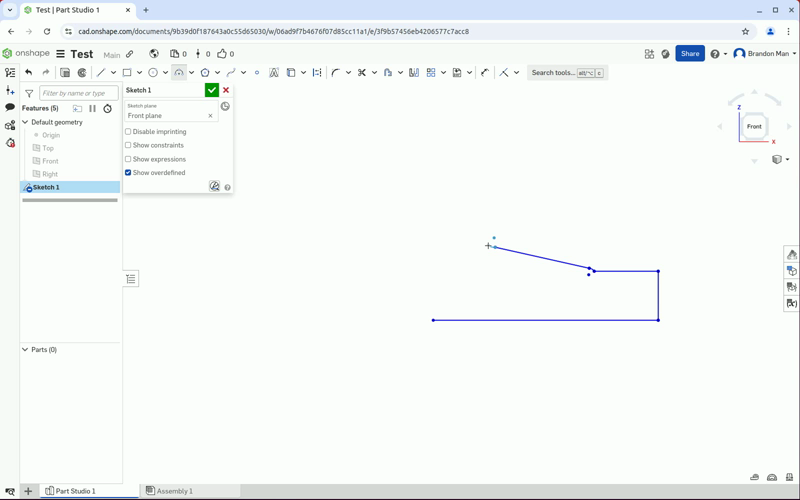
scroll(6)
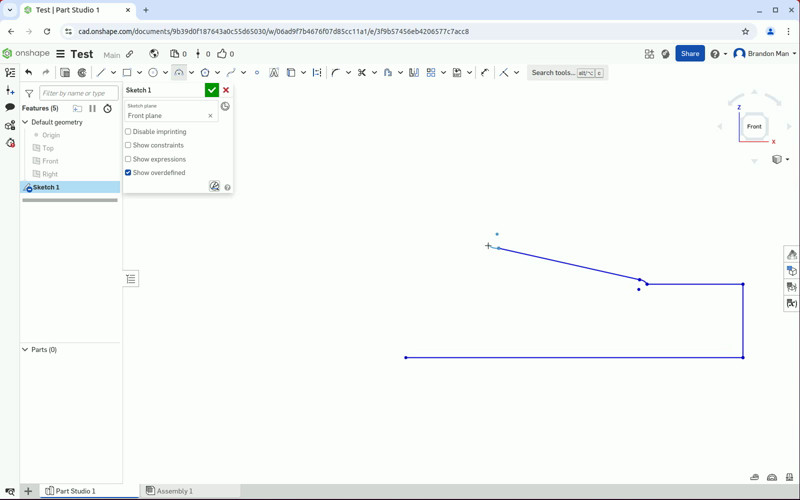
scroll(6)
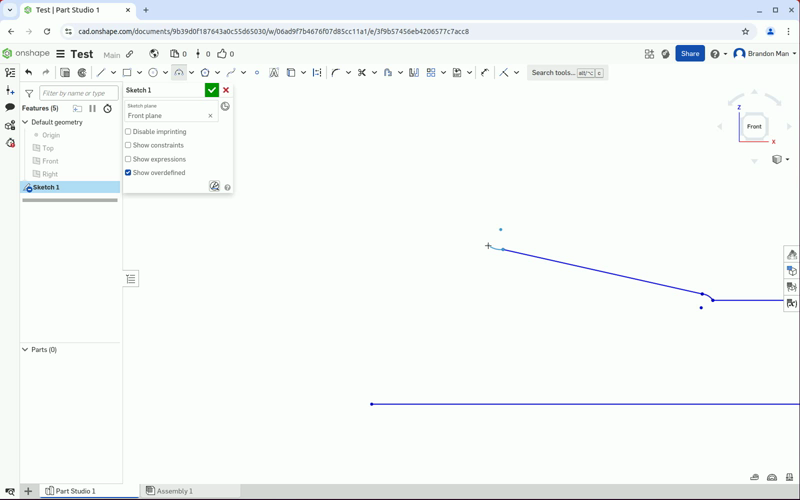
scroll(6)
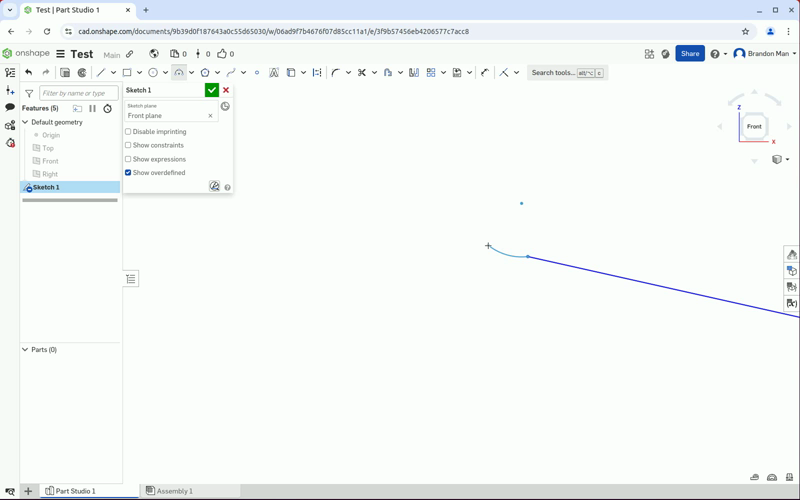
click(488, 245)
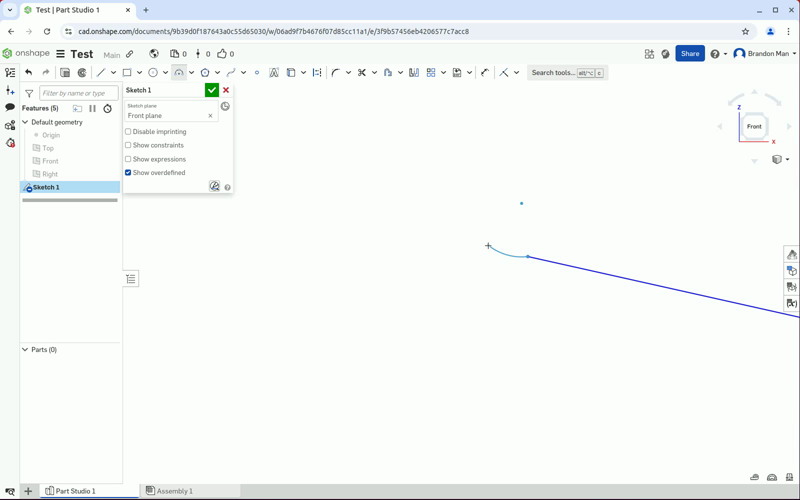
scroll(-6)
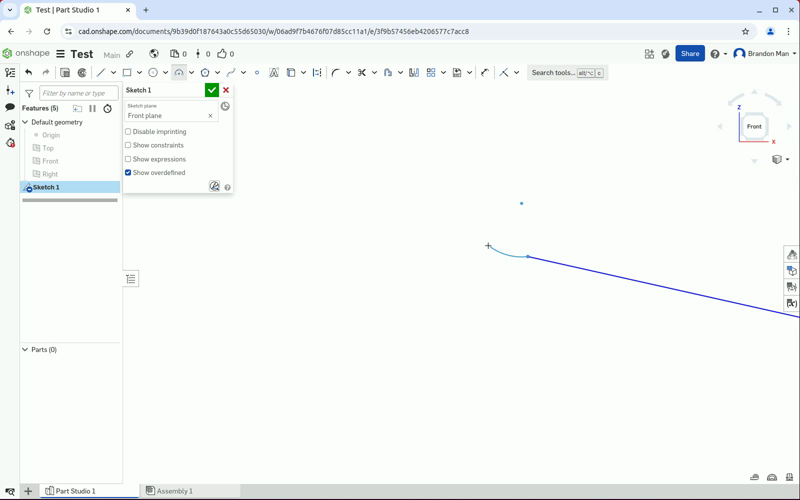
scroll(-6)
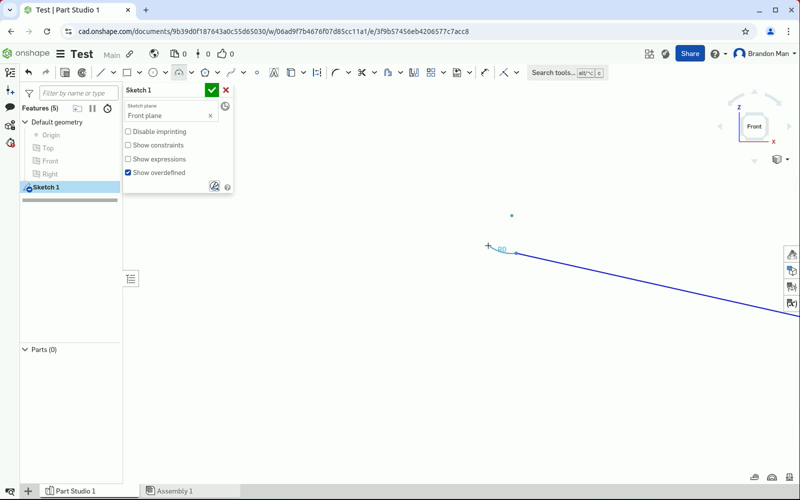
scroll(-6)
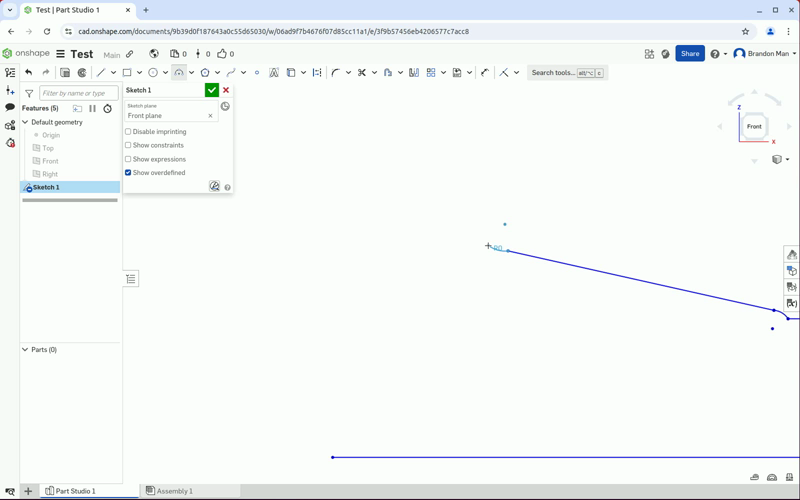
scroll(-6)
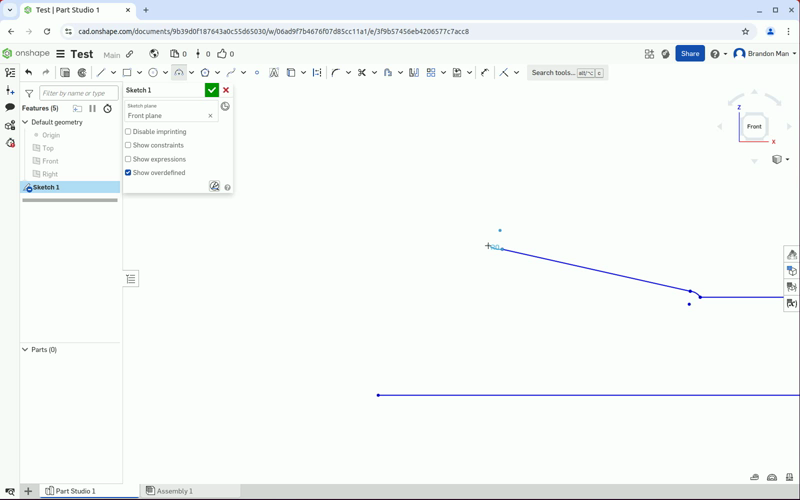
scroll(-6)
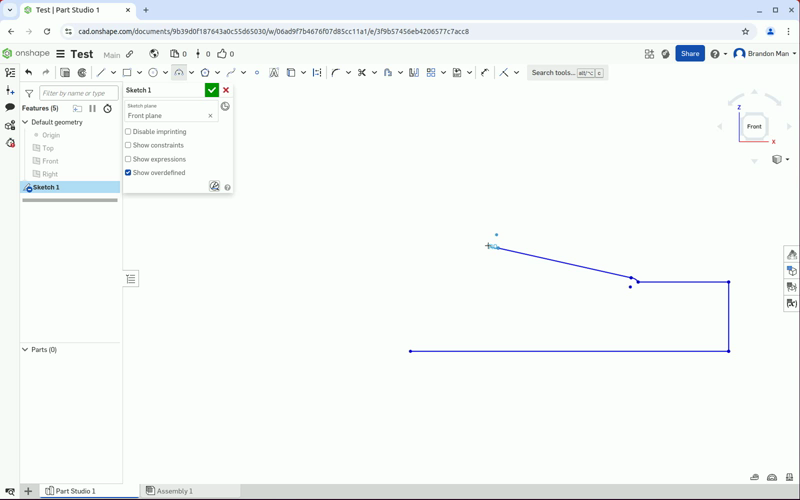
scroll(-6)
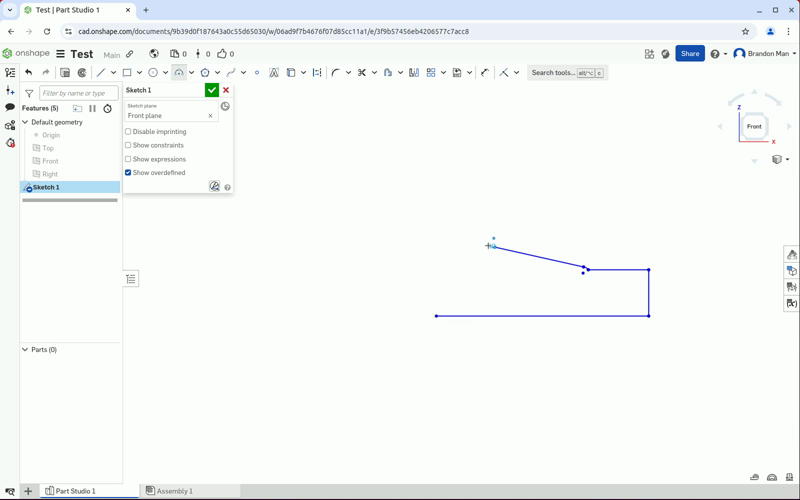
scroll(-6)
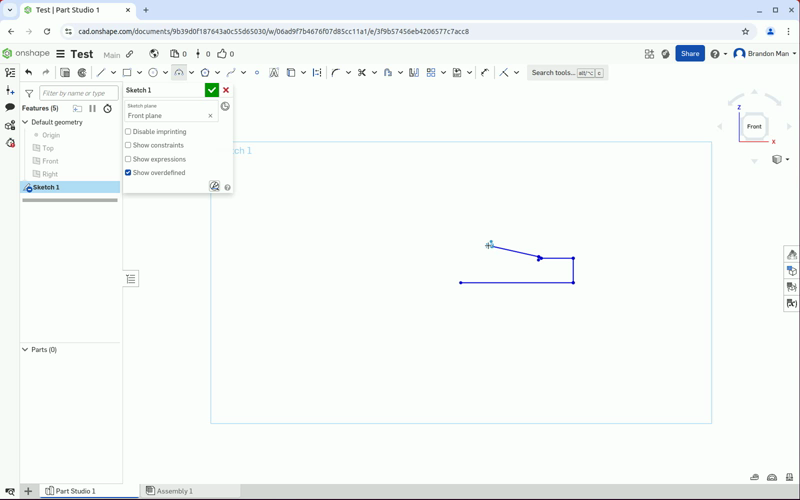
mouse_move(489, 244)
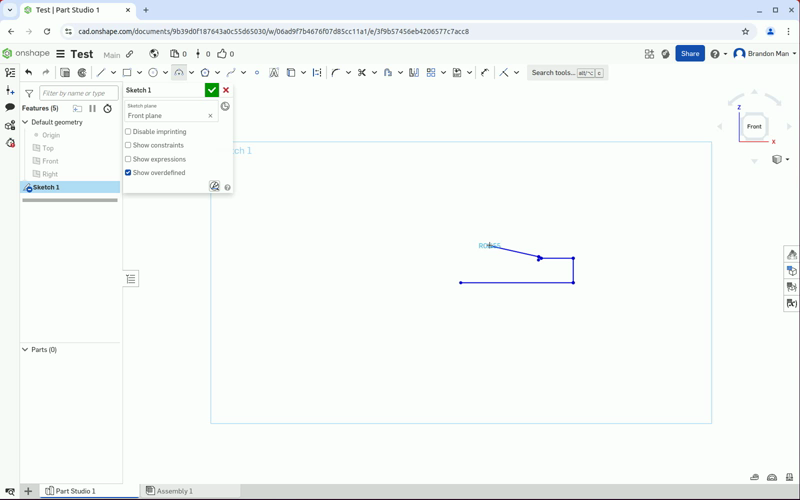
scroll(6)
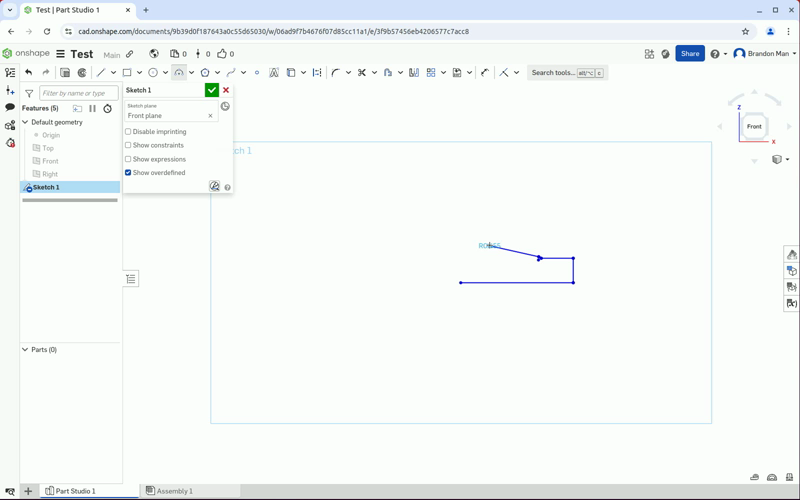
scroll(6)
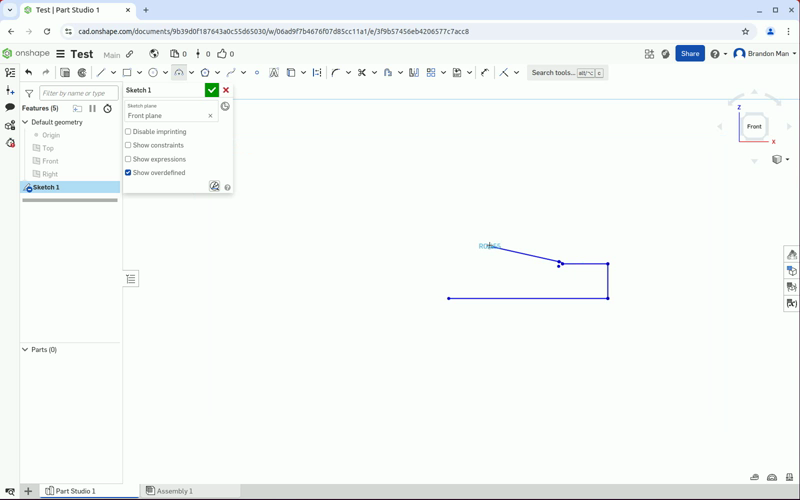
scroll(6)
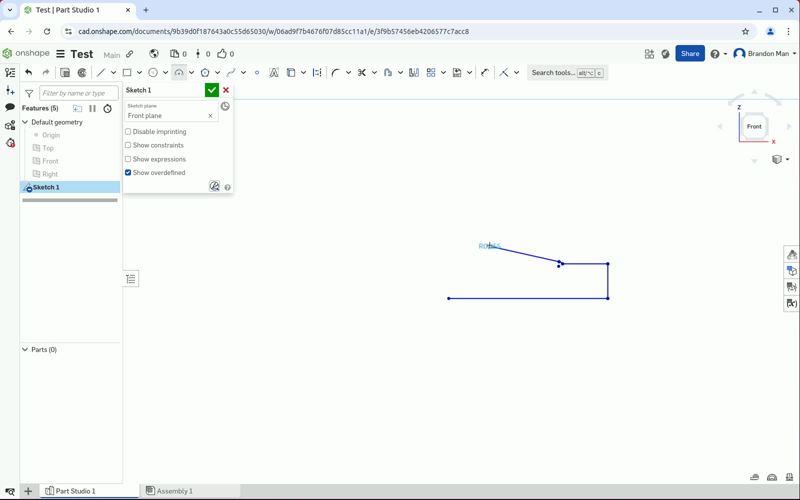
scroll(6)
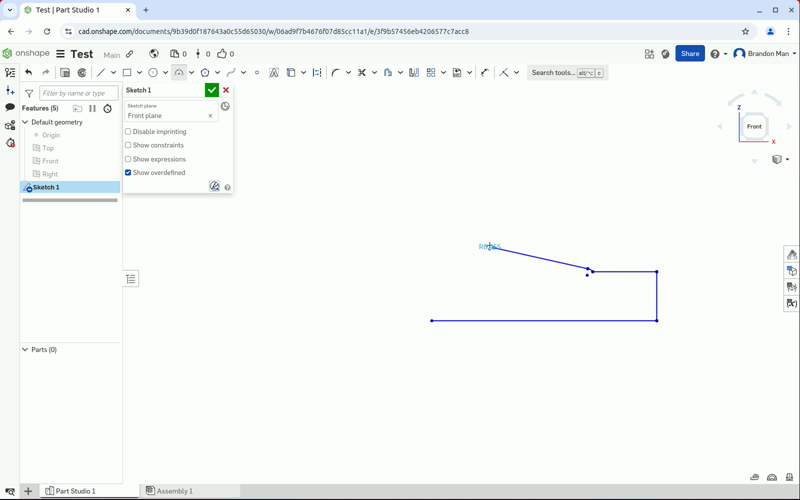
scroll(6)
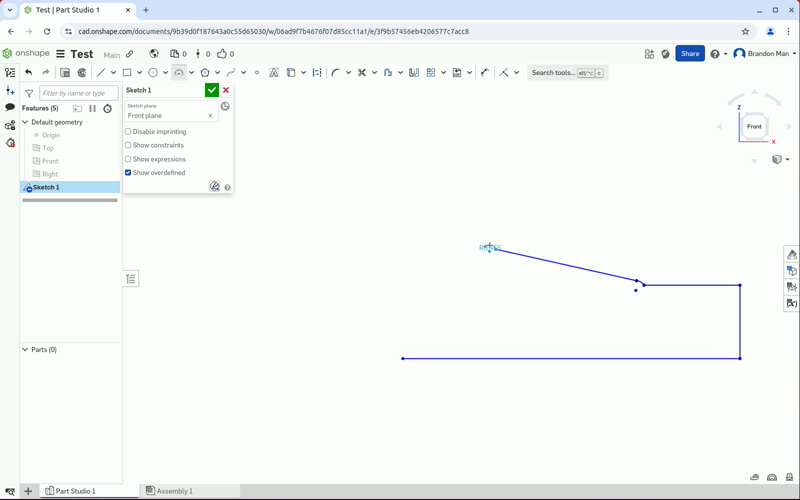
scroll(6)
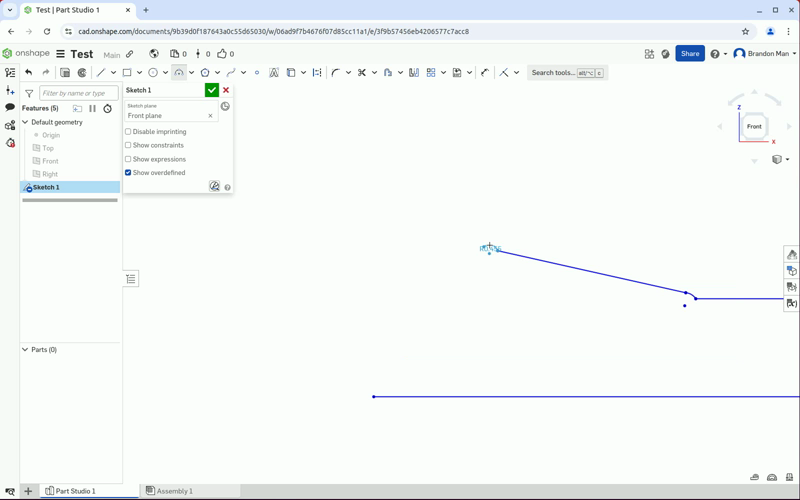
scroll(6)
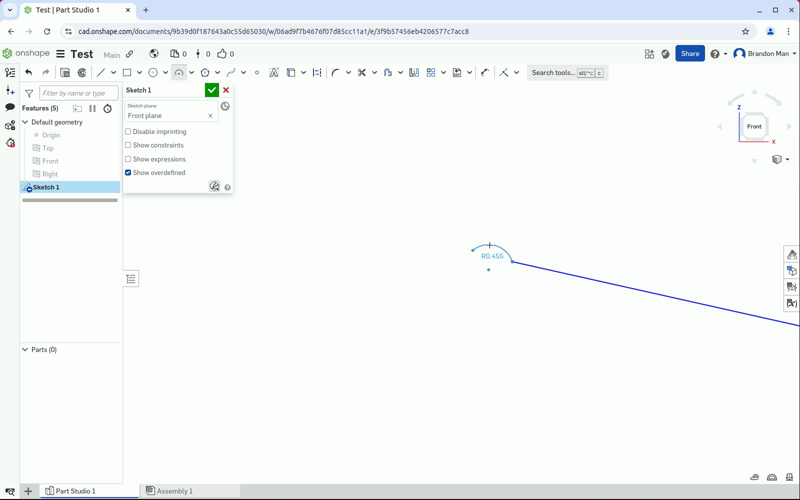
click(489, 244)
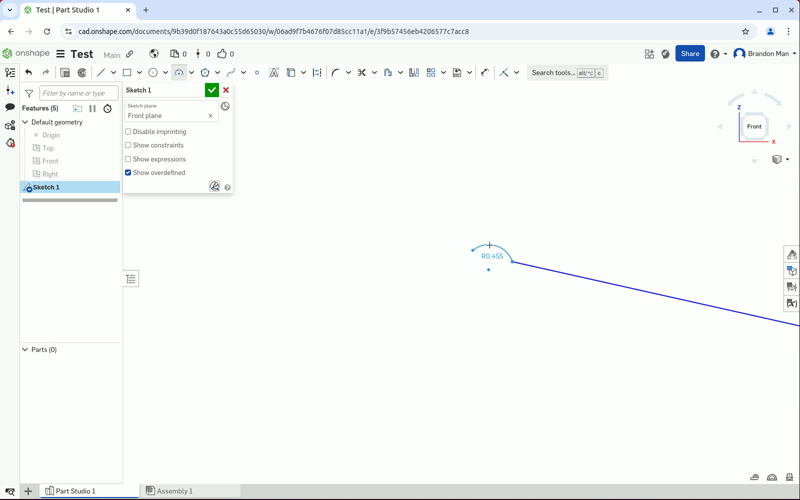
scroll(-6)
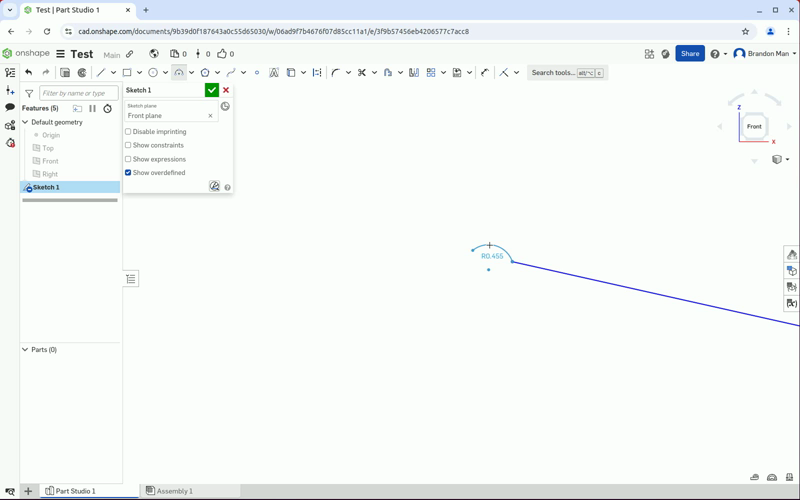
scroll(-6)
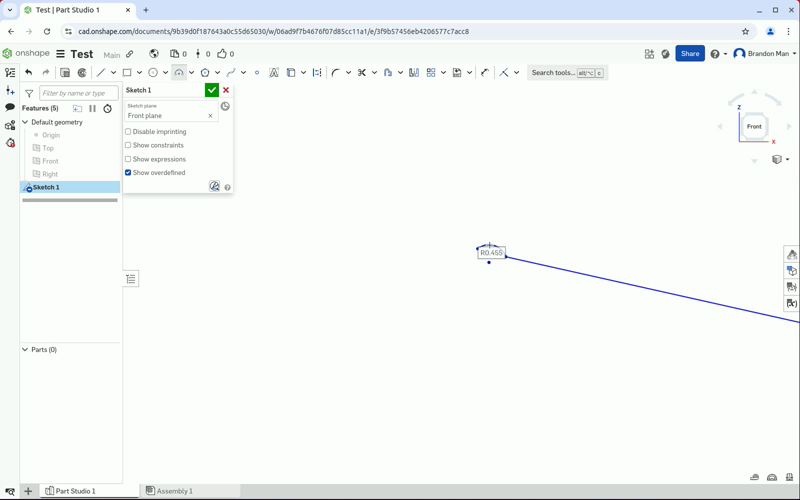
scroll(-6)
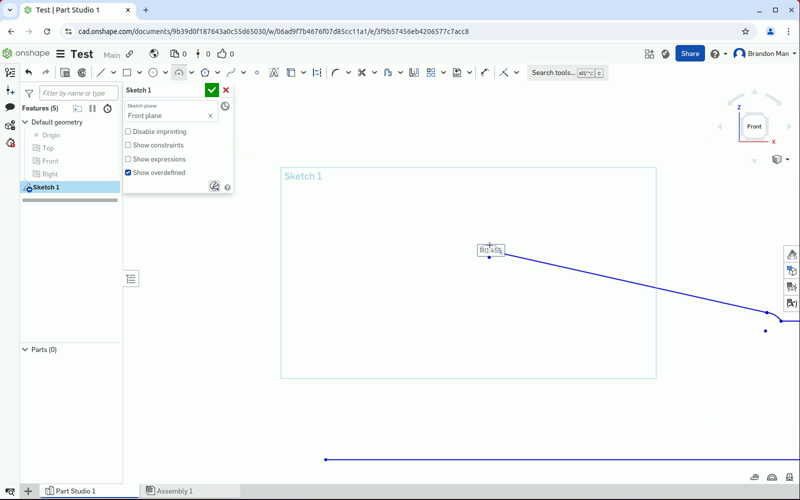
scroll(-6)
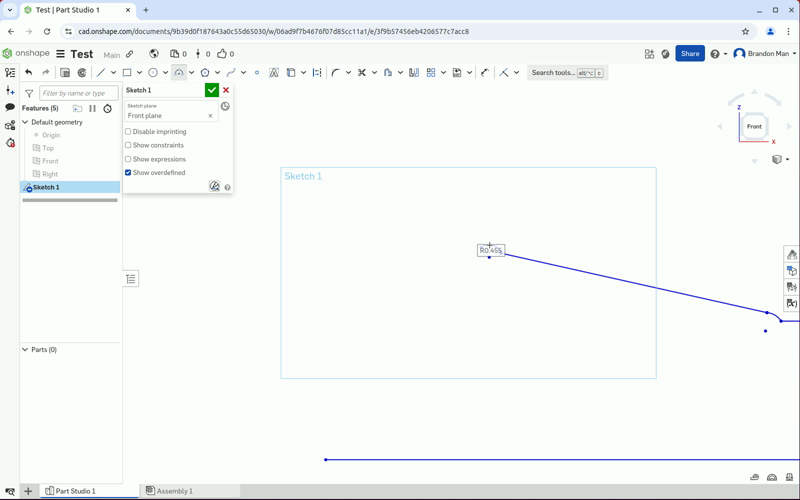
scroll(-6)
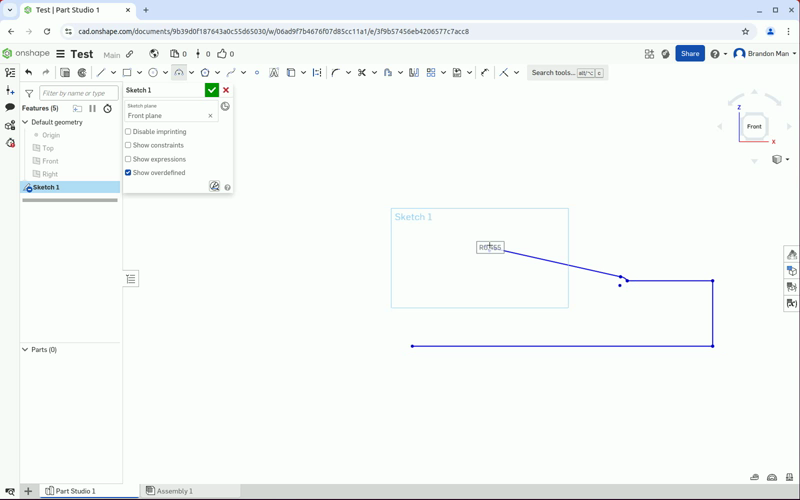
scroll(-6)
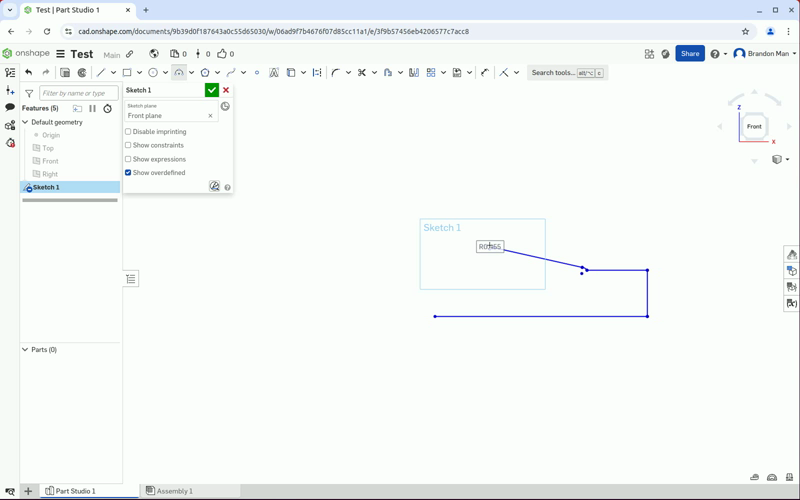
scroll(-6)
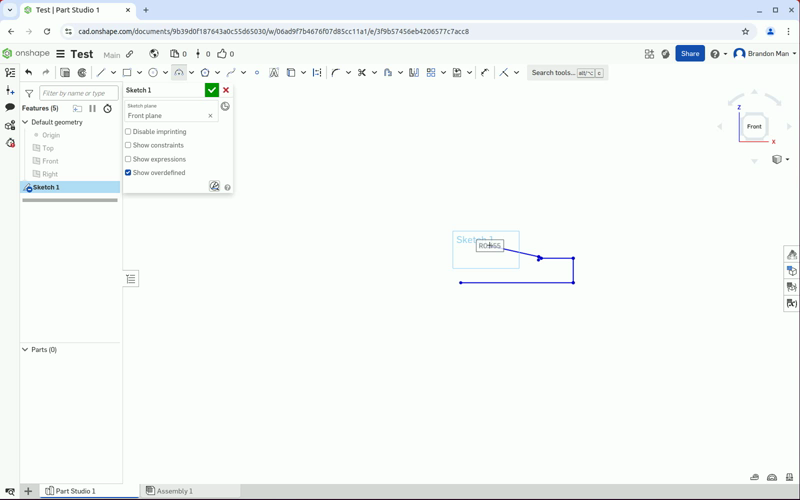
key_up(shift)
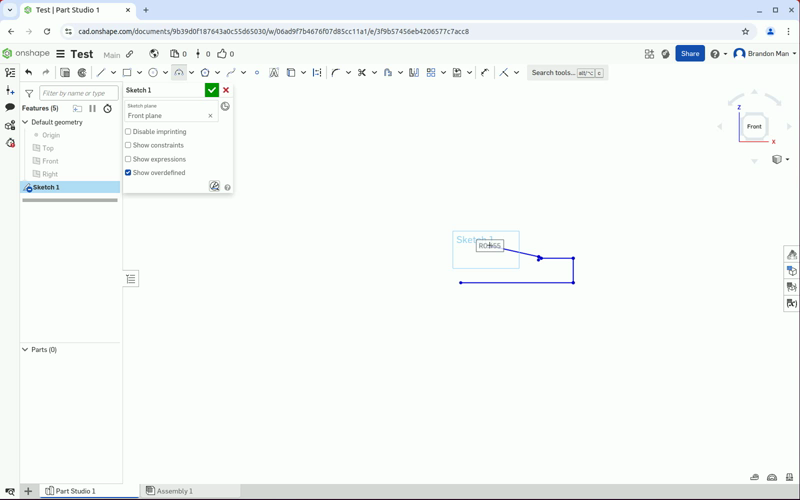
key(esc)
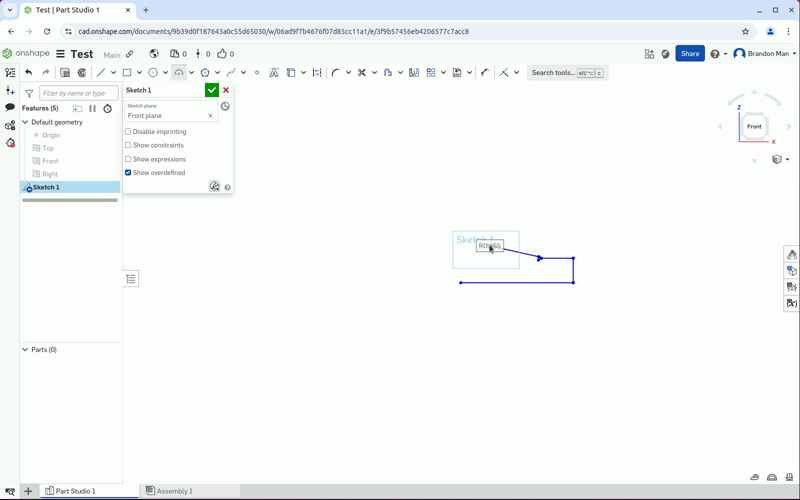
key(l)
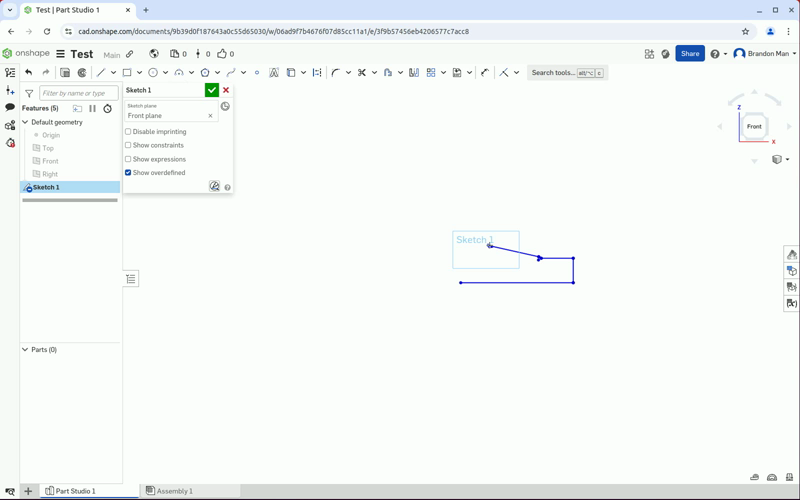
mouse_move(488, 245)
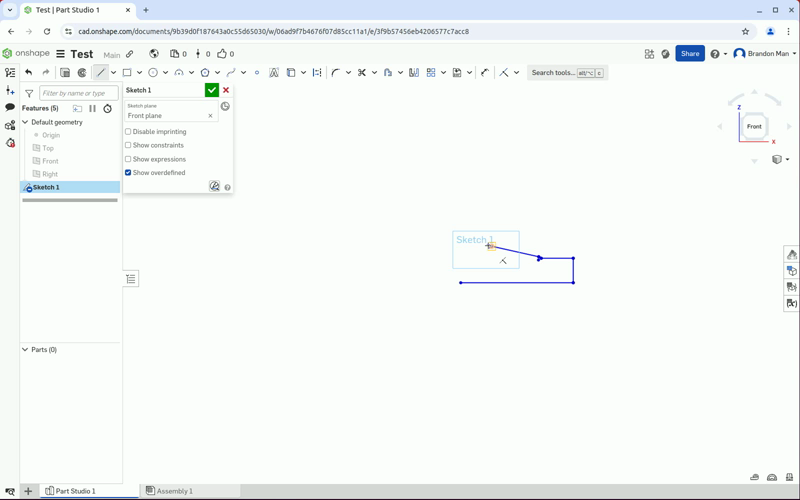
scroll(6)
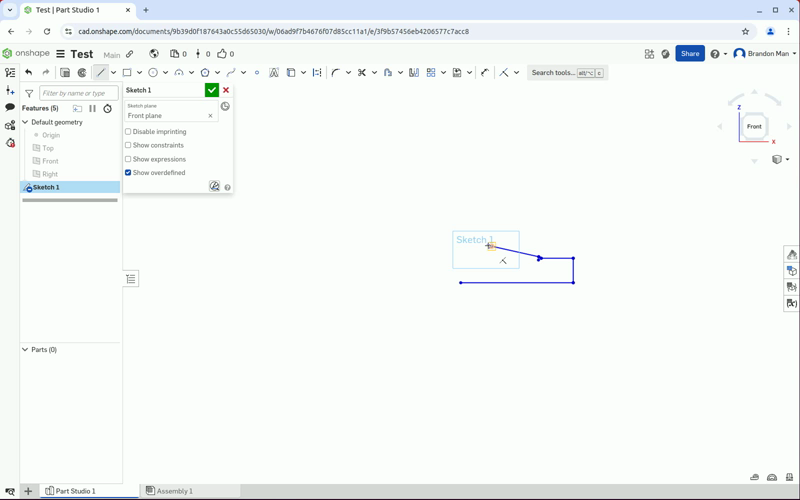
scroll(6)
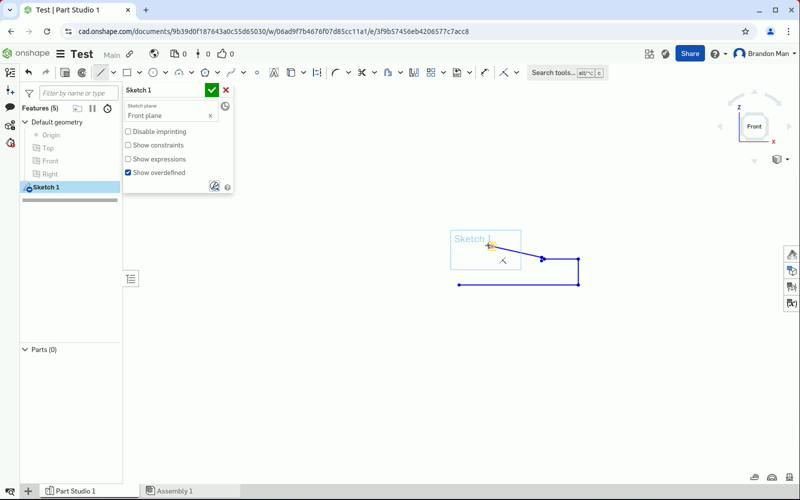
scroll(6)
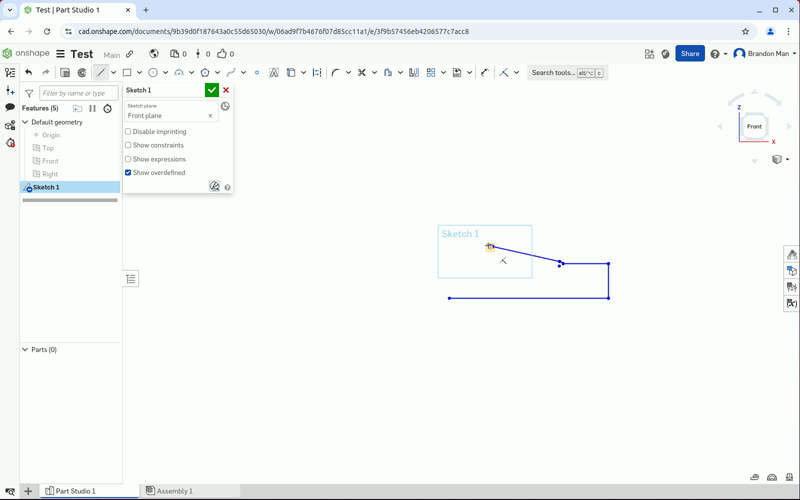
scroll(6)
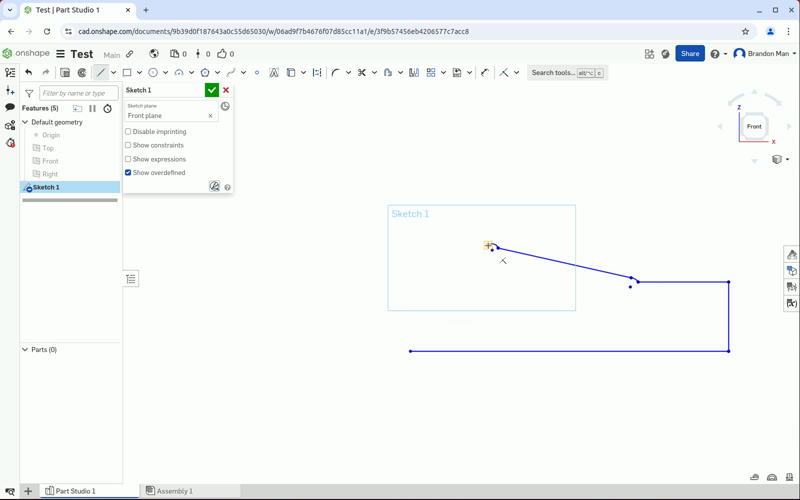
scroll(6)
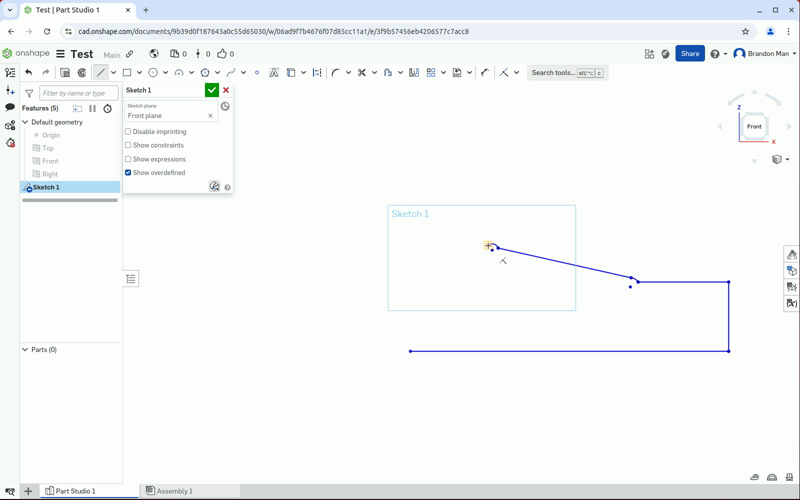
scroll(6)
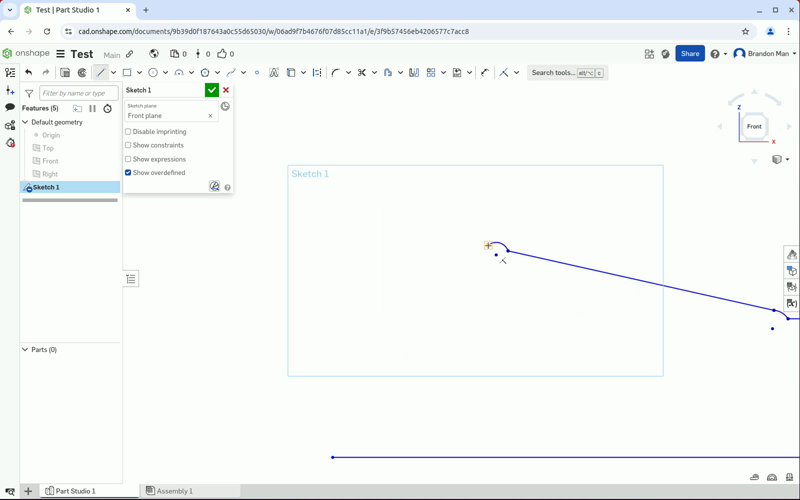
scroll(6)
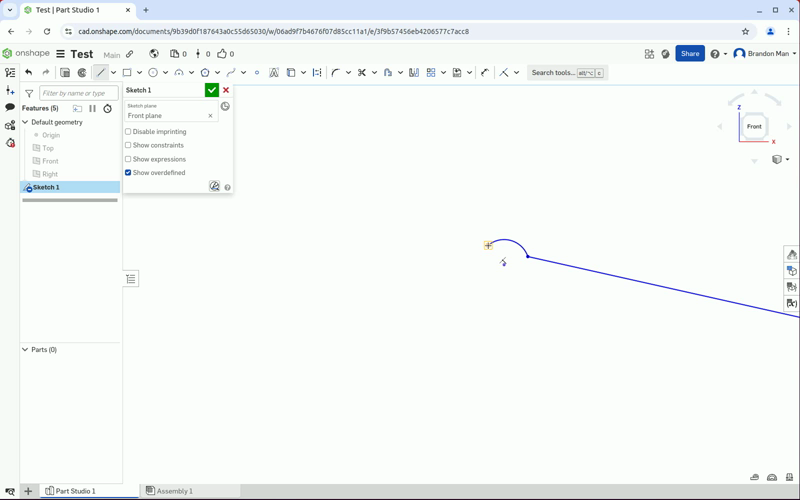
click(488, 245)
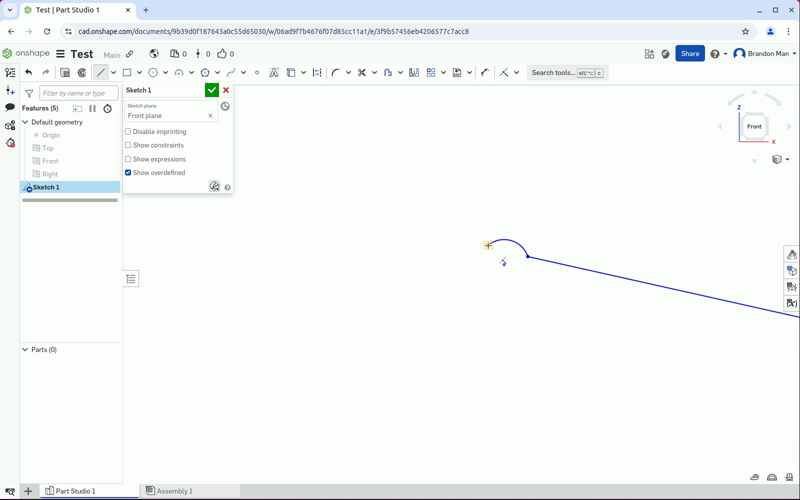
scroll(-6)
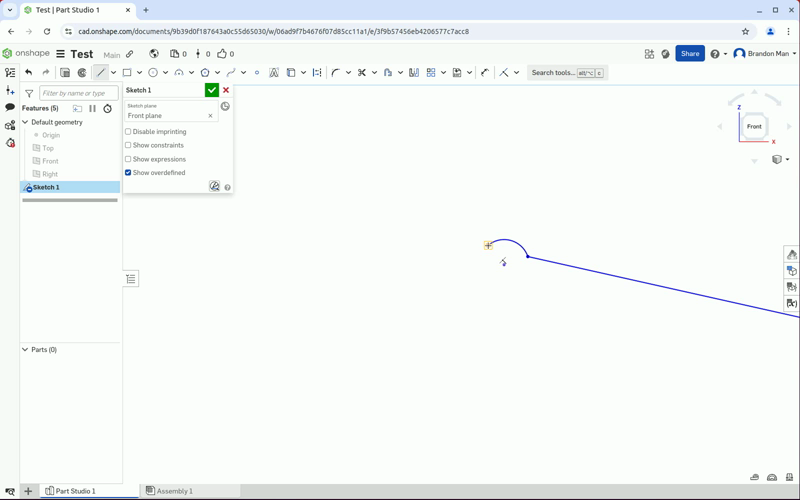
scroll(-6)
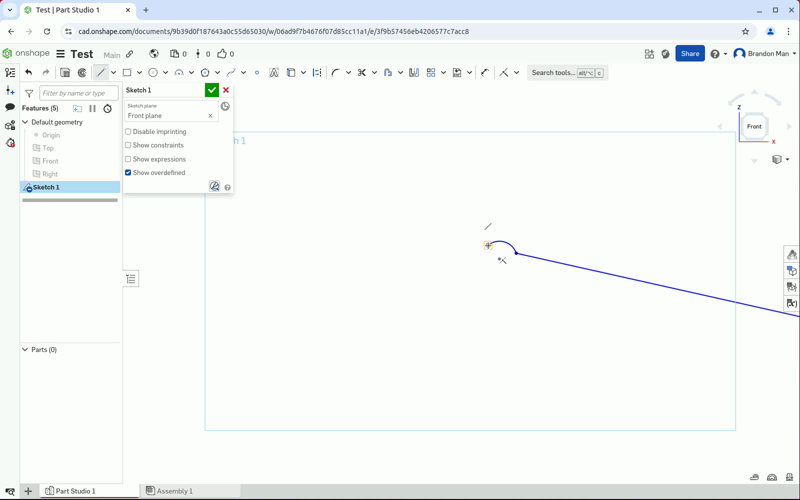
scroll(-6)
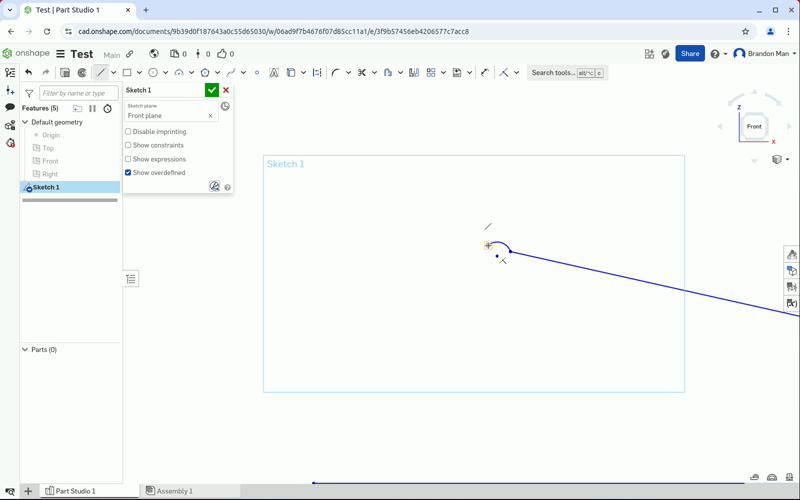
scroll(-6)
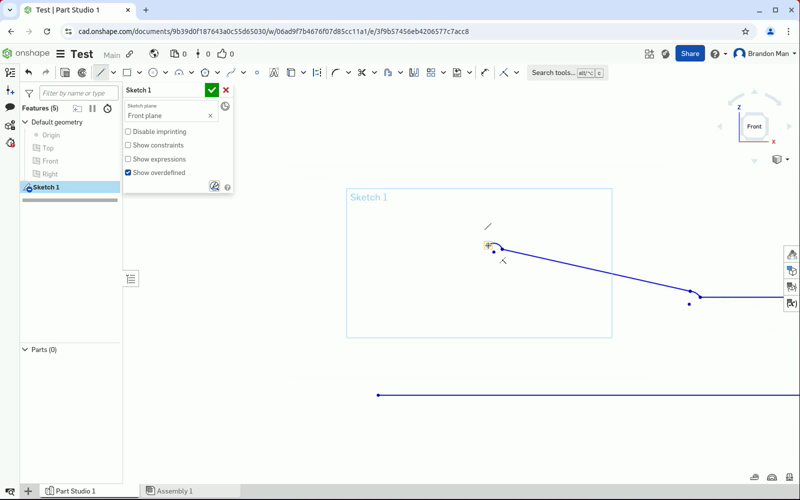
scroll(-6)
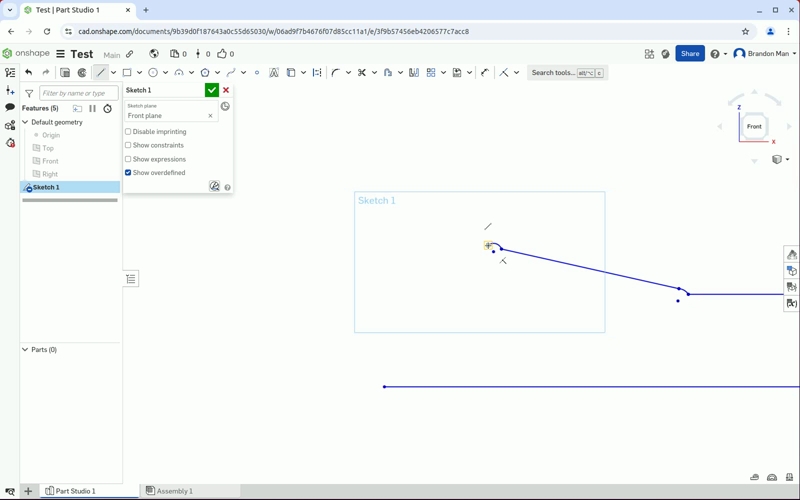
scroll(-6)
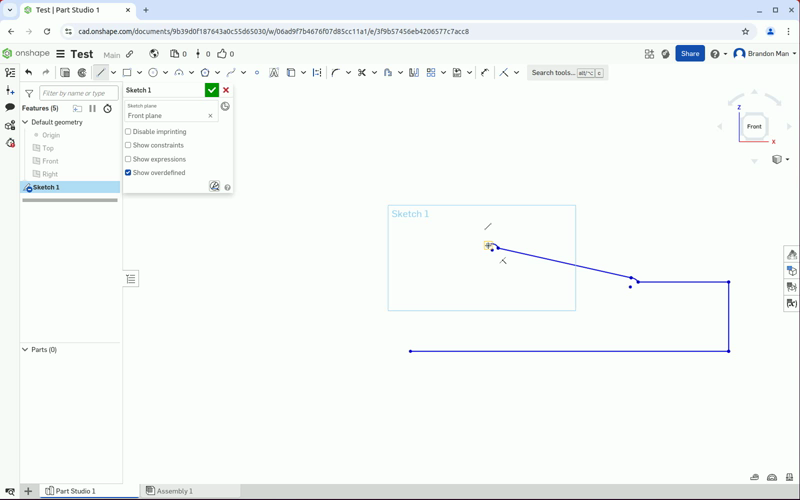
scroll(-6)
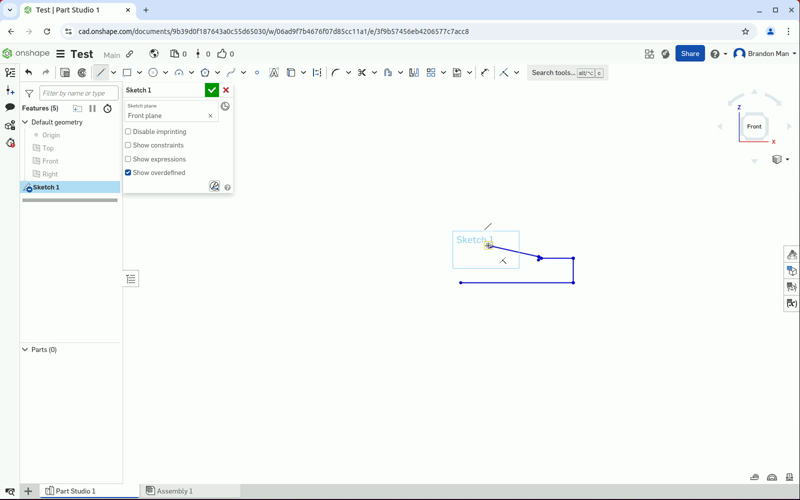
key_down(shift)
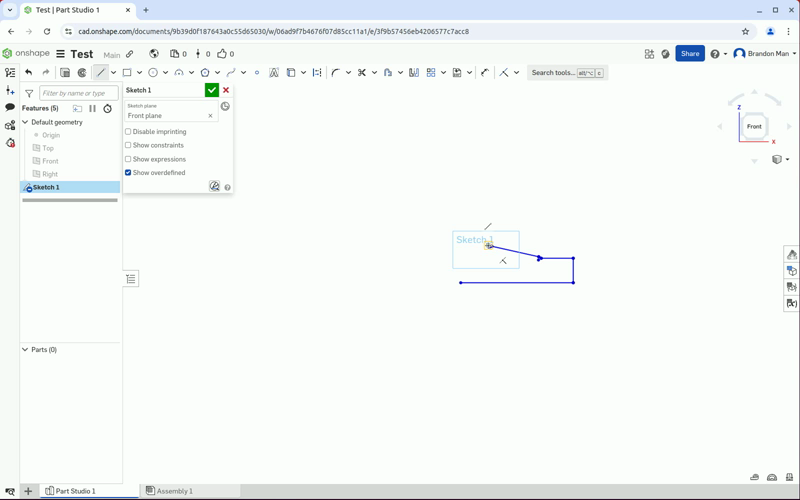
mouse_move(518, 245)
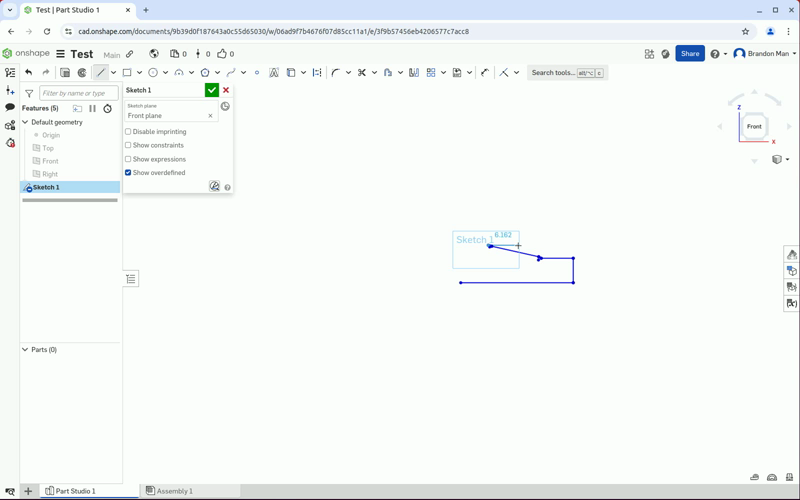
mouse_move(460, 245)
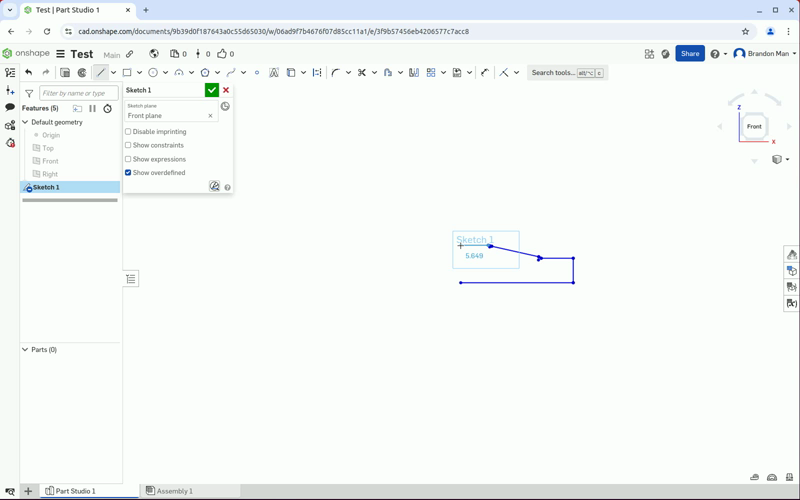
click(460, 245)
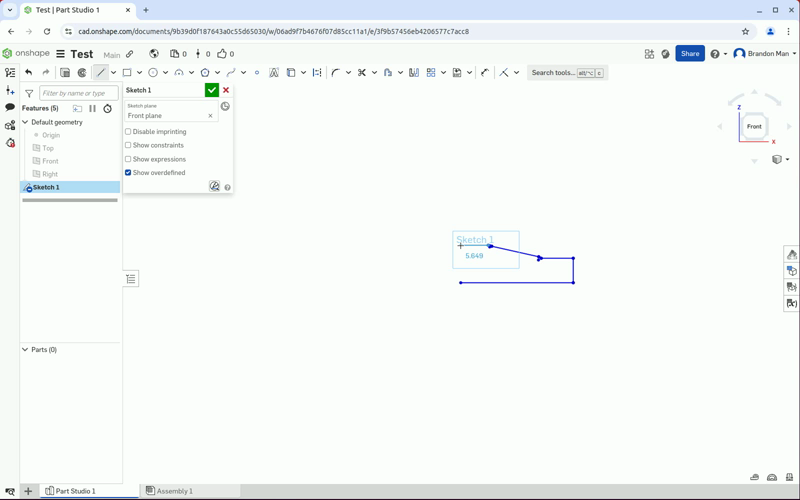
key_up(shift)
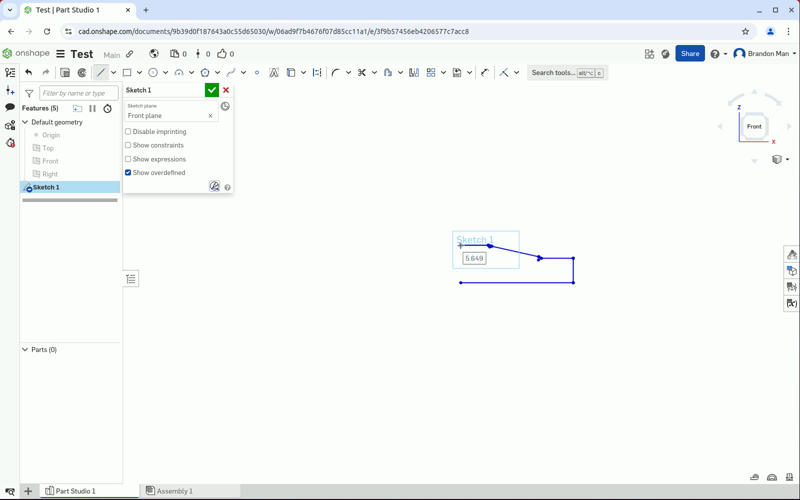
mouse_move(490, 245)
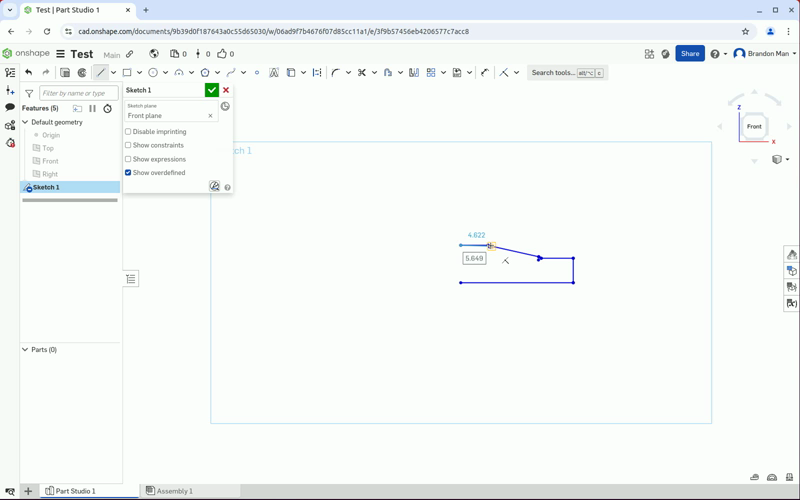
key_down(shift)
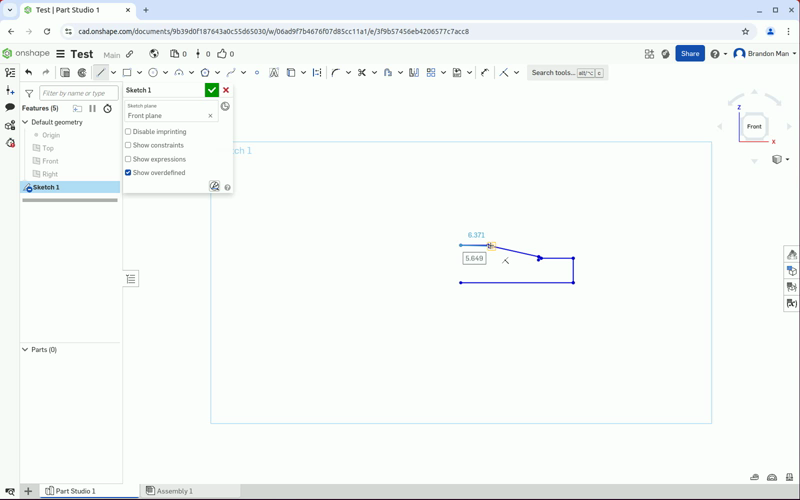
mouse_move(460, 282)
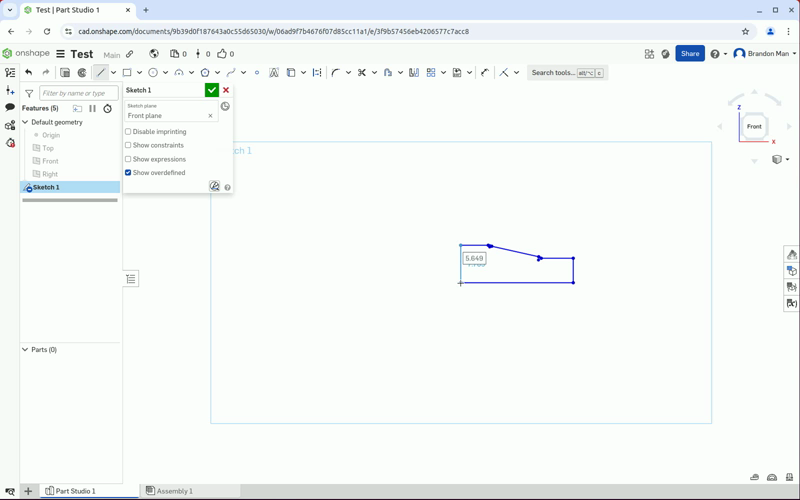
key_up(shift)
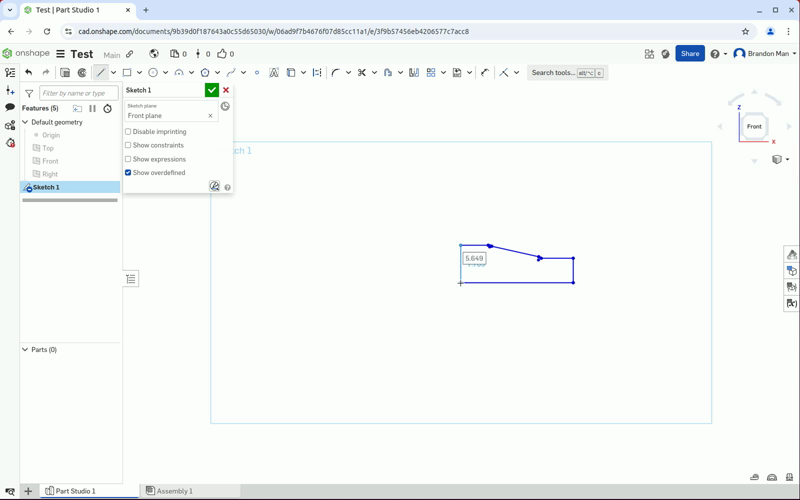
click(460, 282)
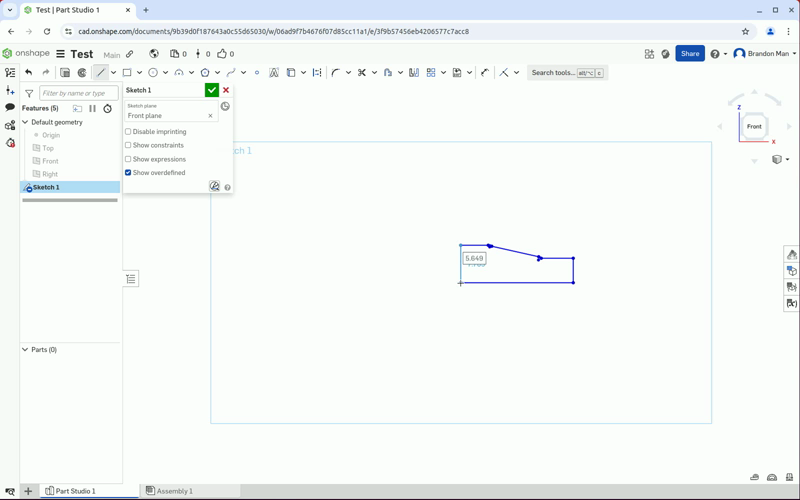
key(esc)
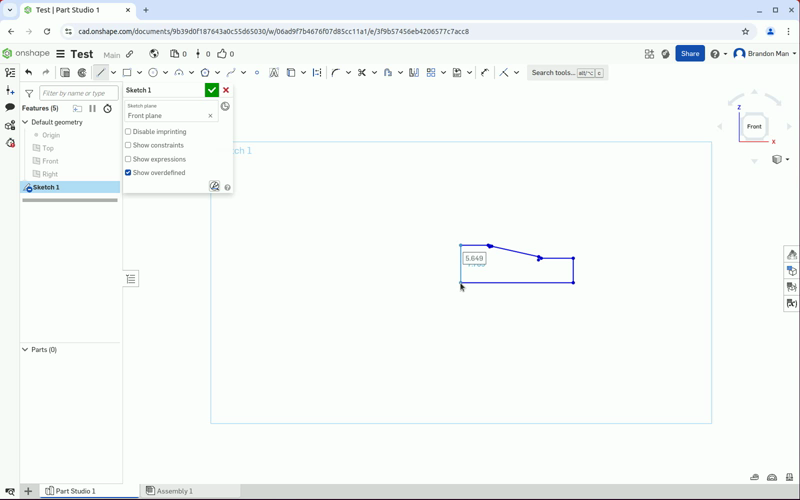
mouse_move(520, 276)
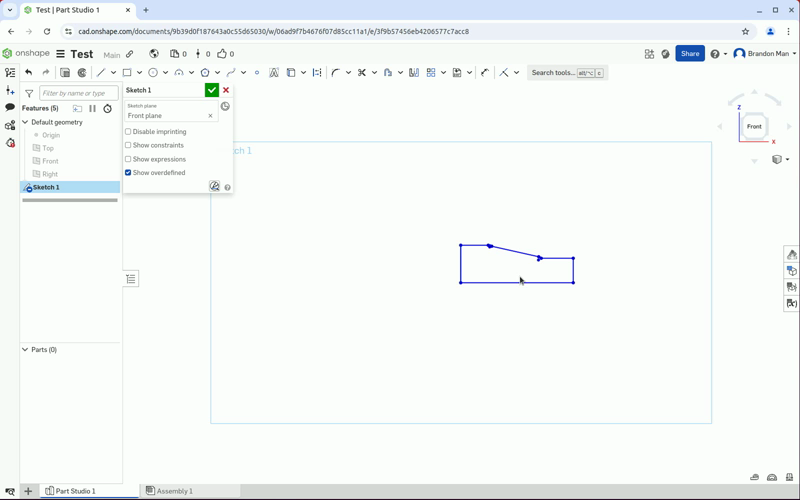
click(520, 276)
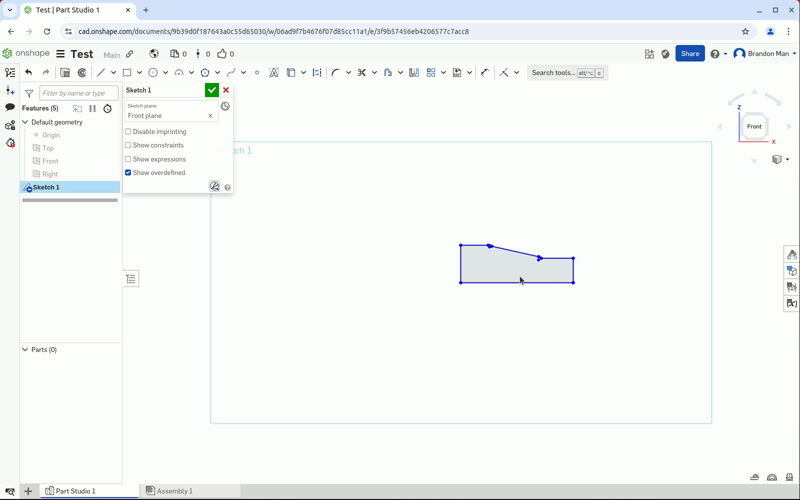
mouse_move(73, 352)
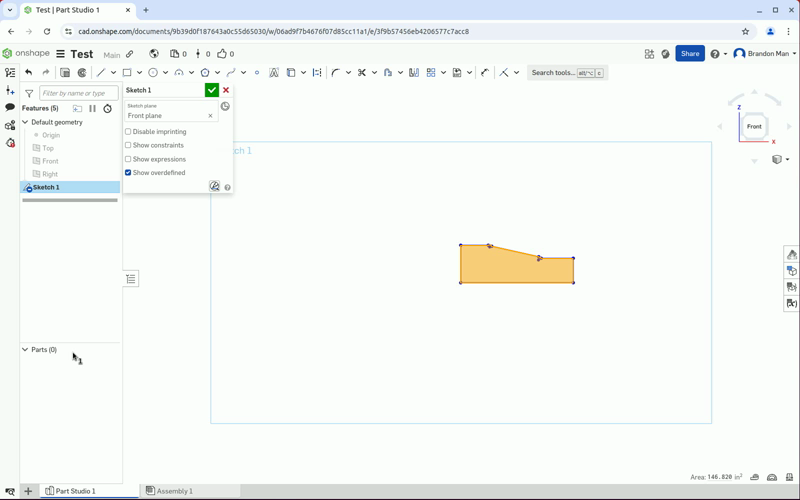
key(shift+y)
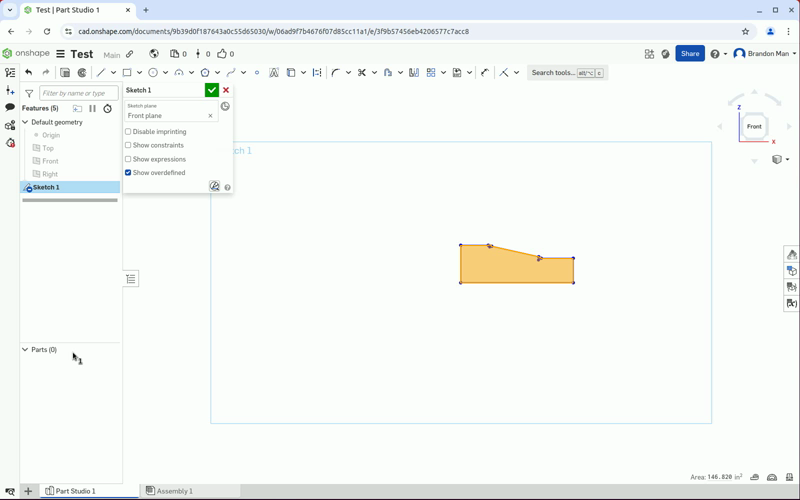
key(shift+e)
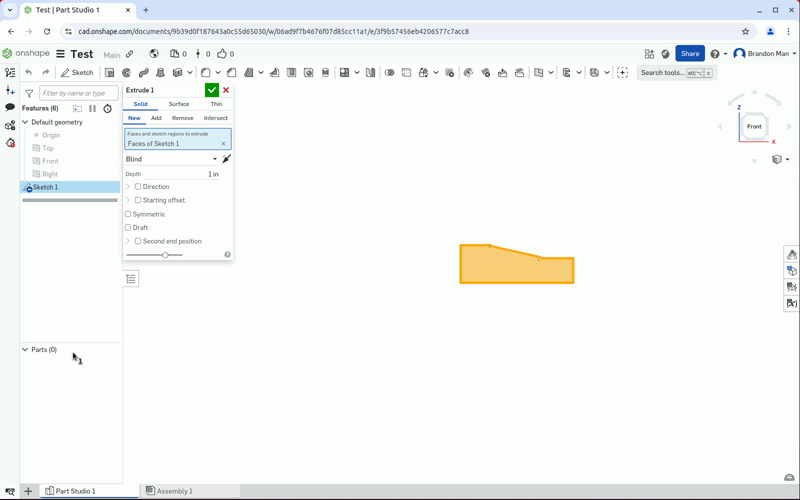
mouse_move(143, 106)
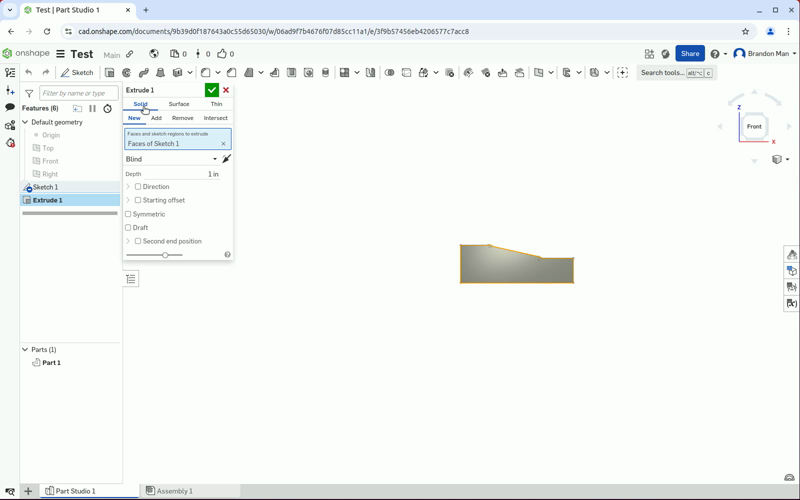
click(143, 106)
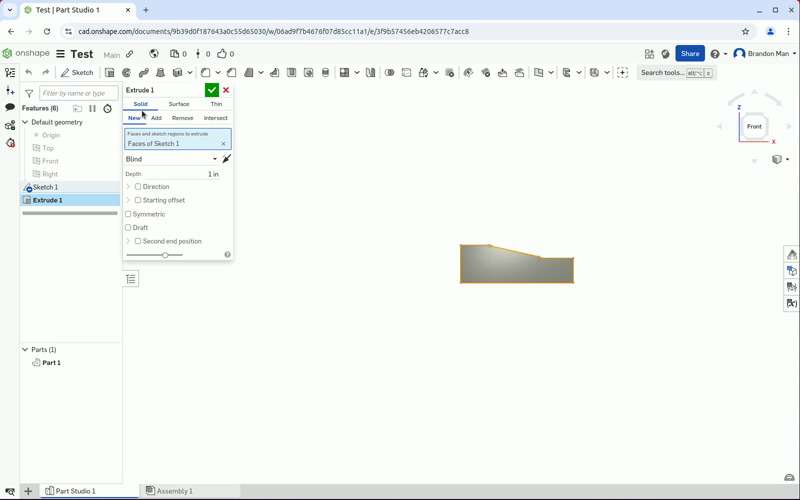
mouse_move(137, 120)
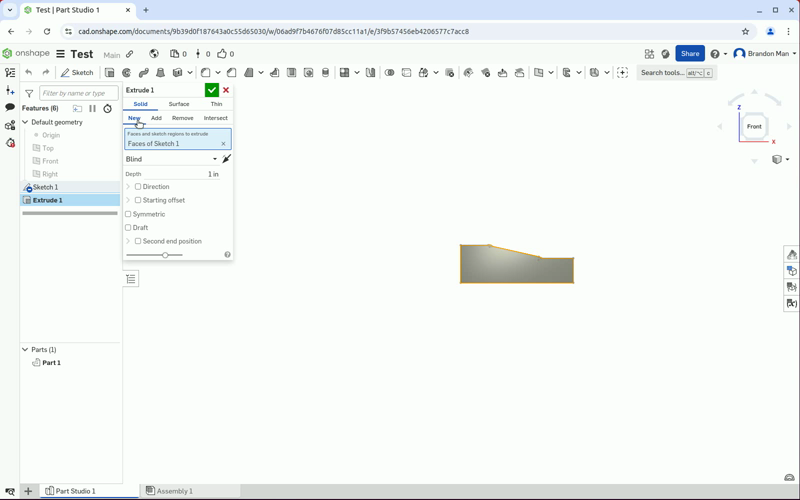
click(137, 120)
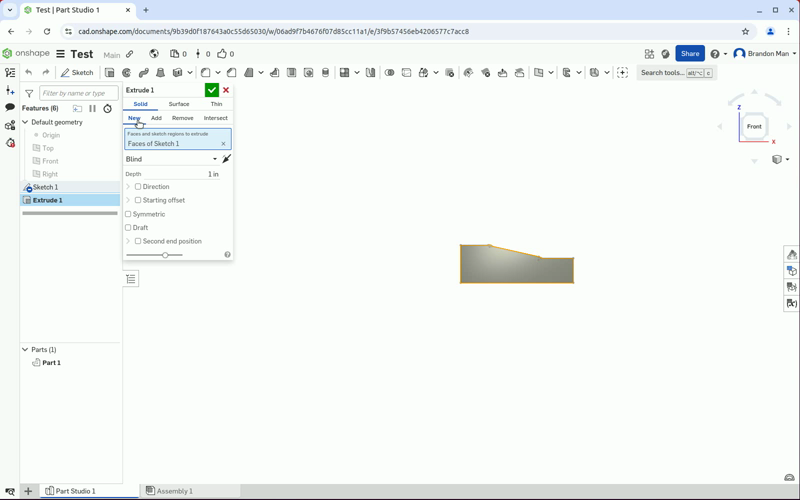
key(tab, 4)
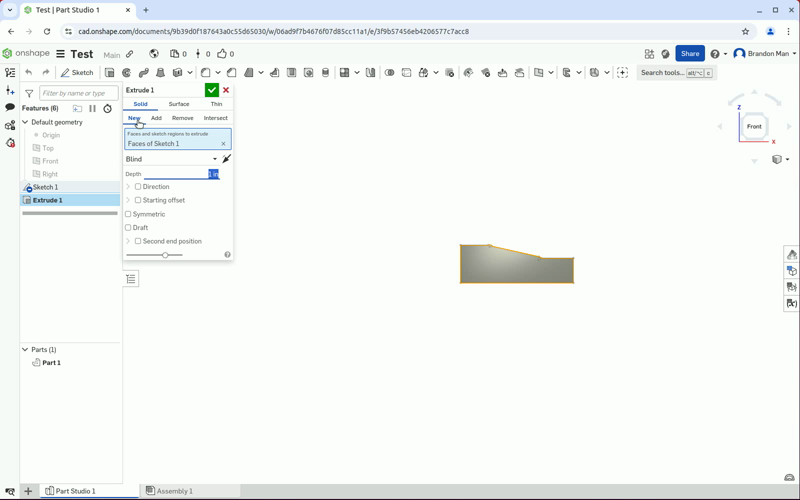
text(13.48)
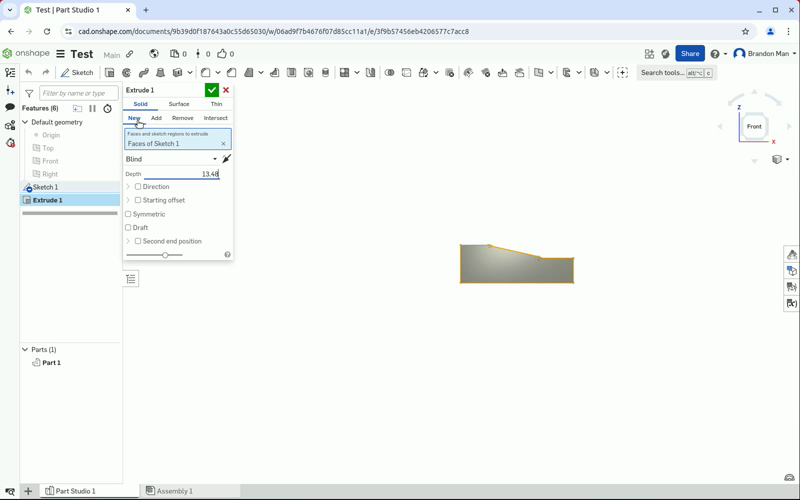
key(enter)
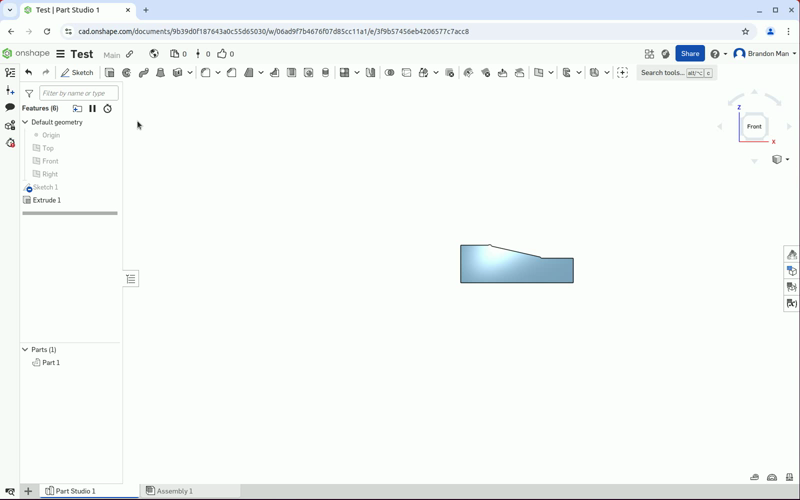
key(shift+h)
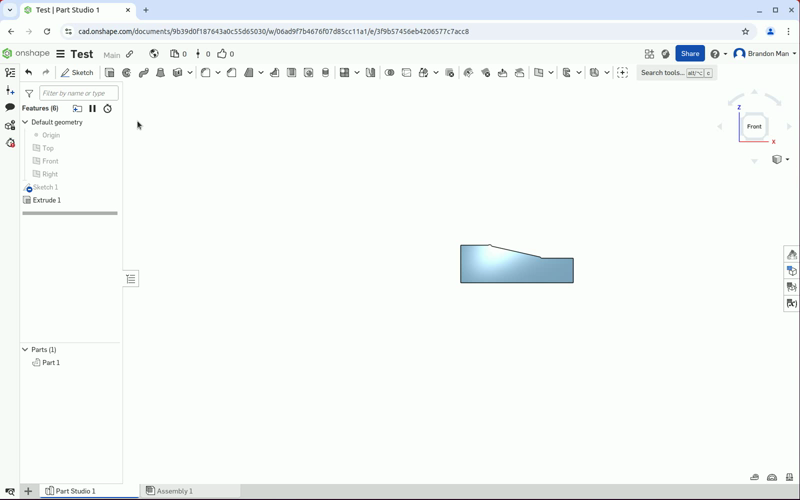
key(shift+h)
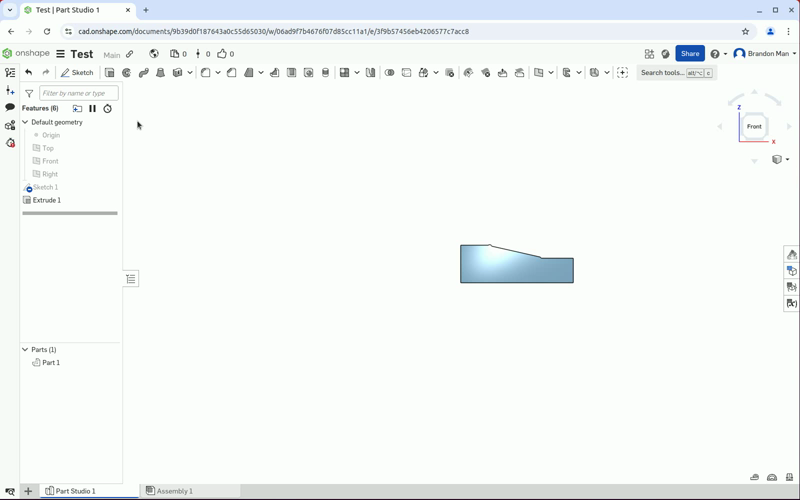
mouse_move(73, 189)
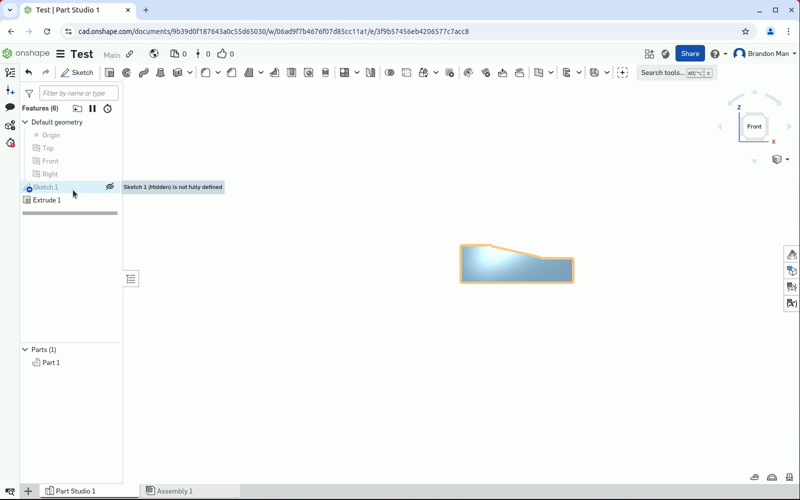
click(73, 189)
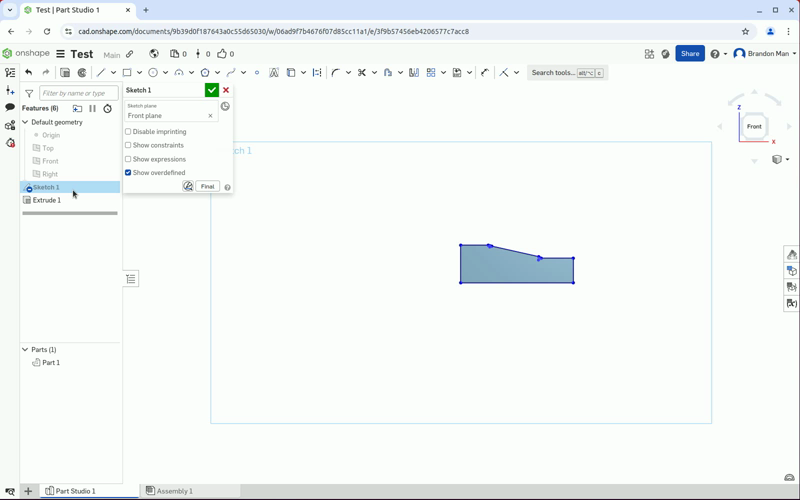
mouse_move(229, 92)
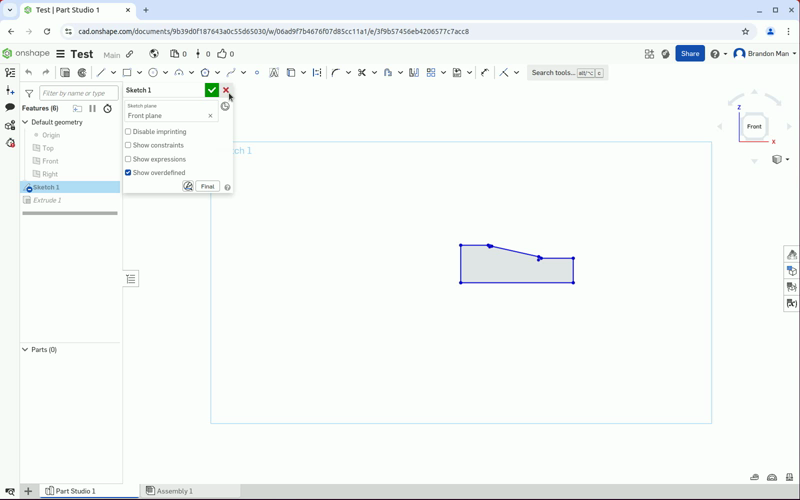
click(229, 92)
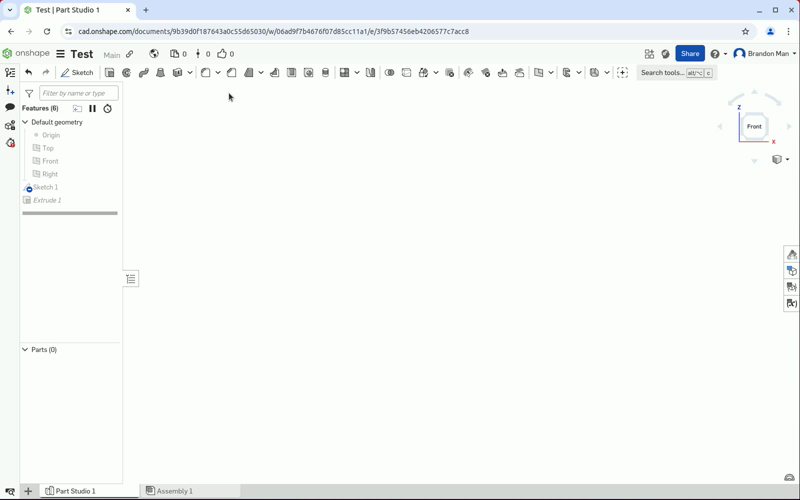
mouse_move(73, 352)
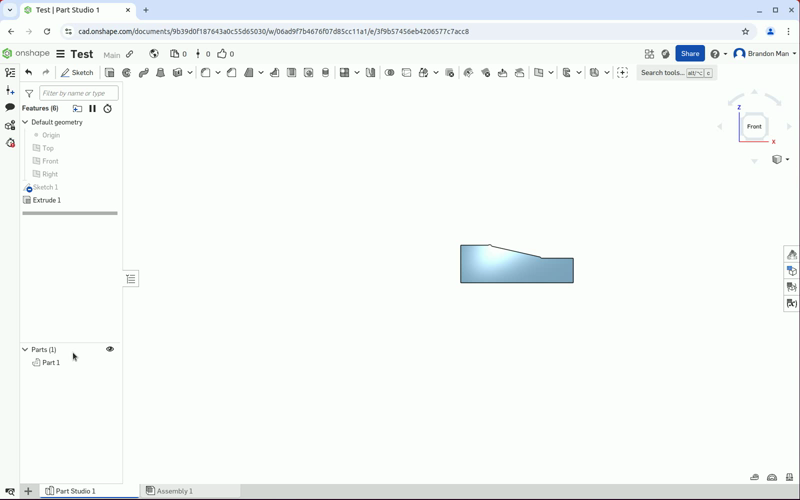
key(y)
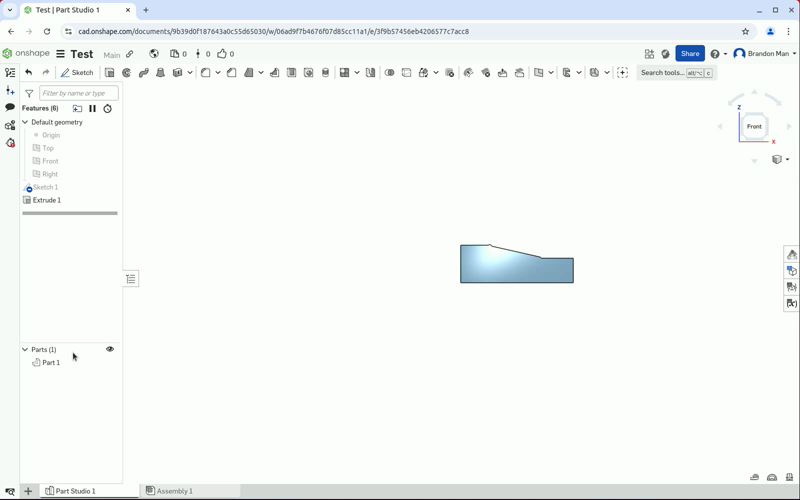
key(shift+p)
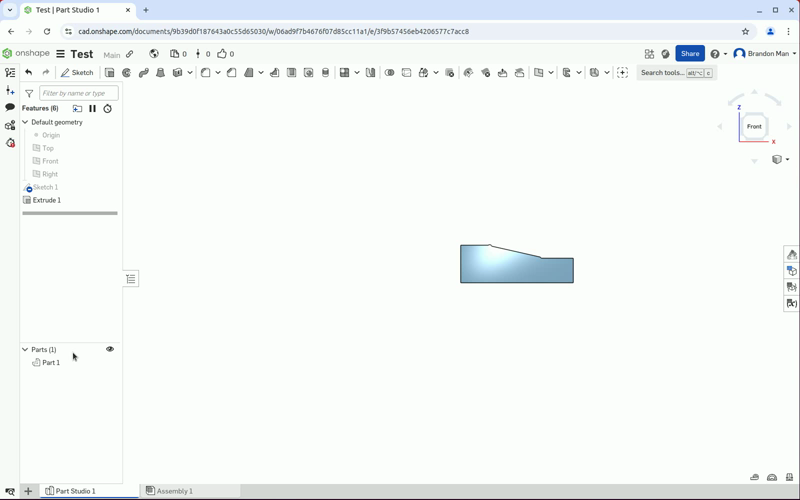
key(space)
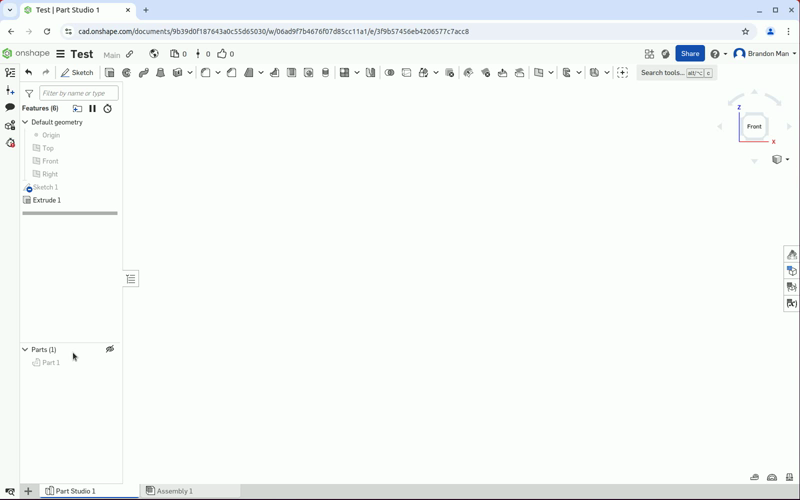
key_down(shift)
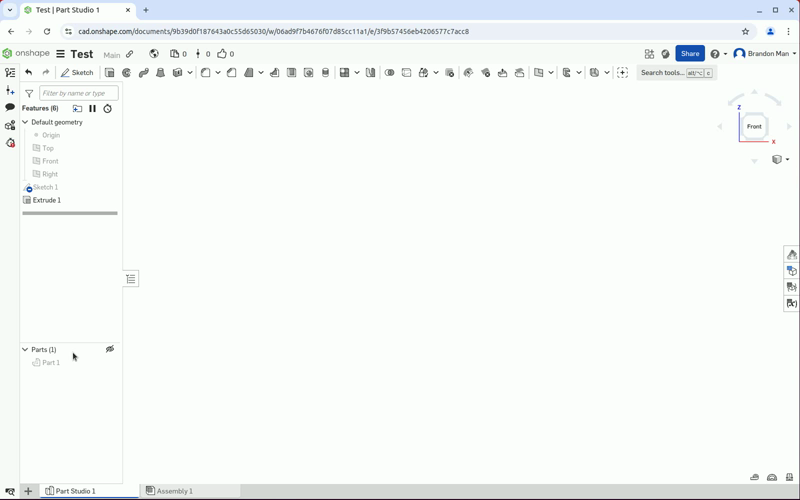
key(left)
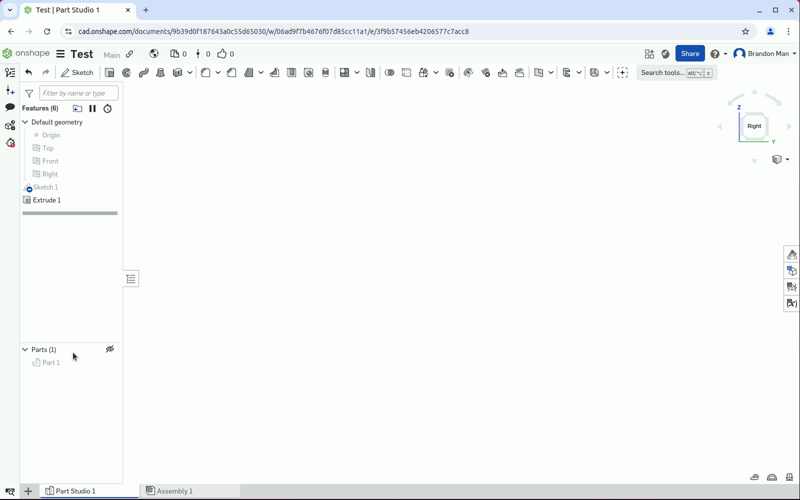
key_up(shift)
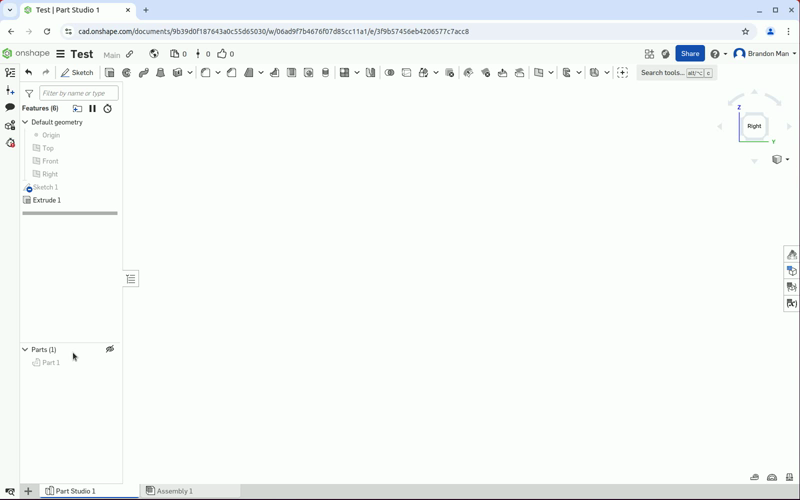
mouse_move(73, 352)
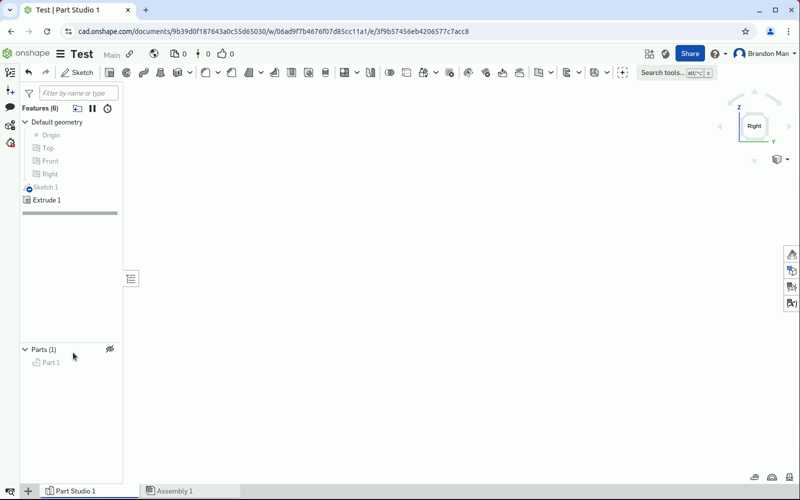
key(shift+y)
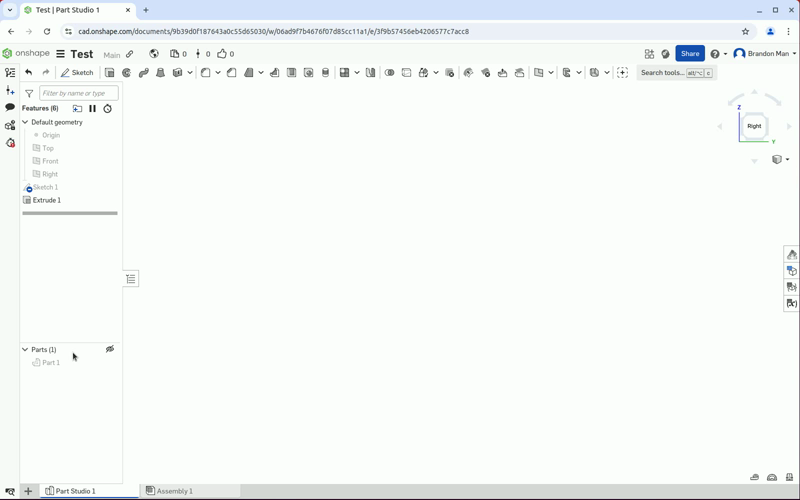
key(shift+s)
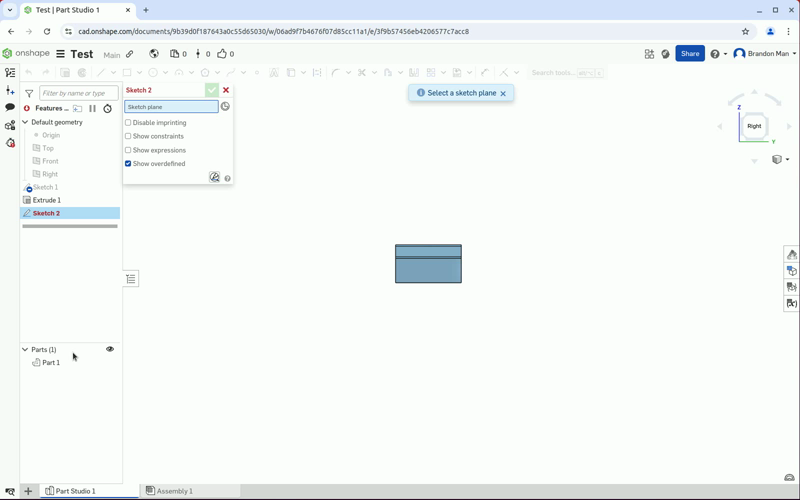
mouse_move(73, 176)
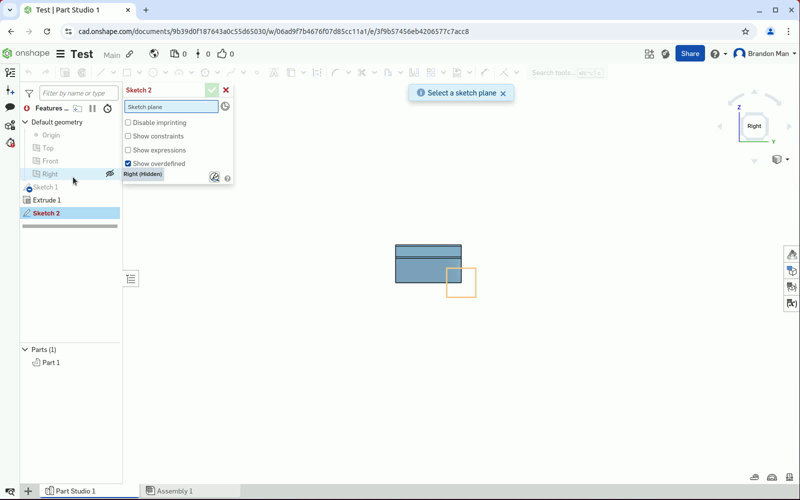
click(73, 176)
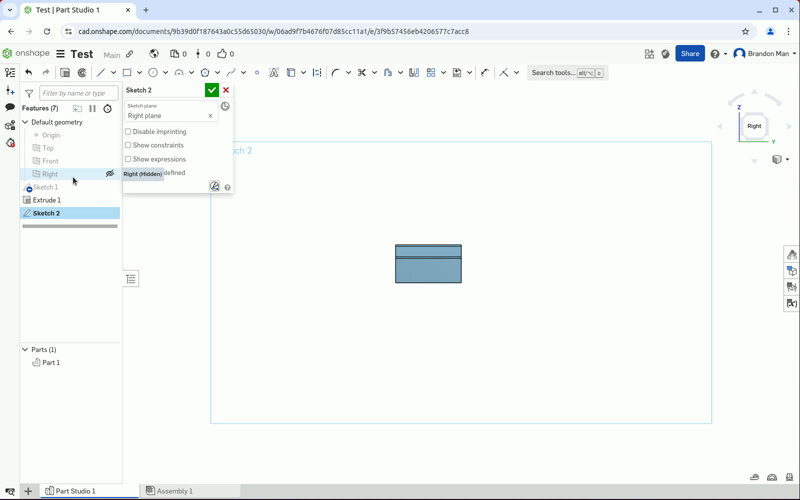
mouse_move(73, 352)
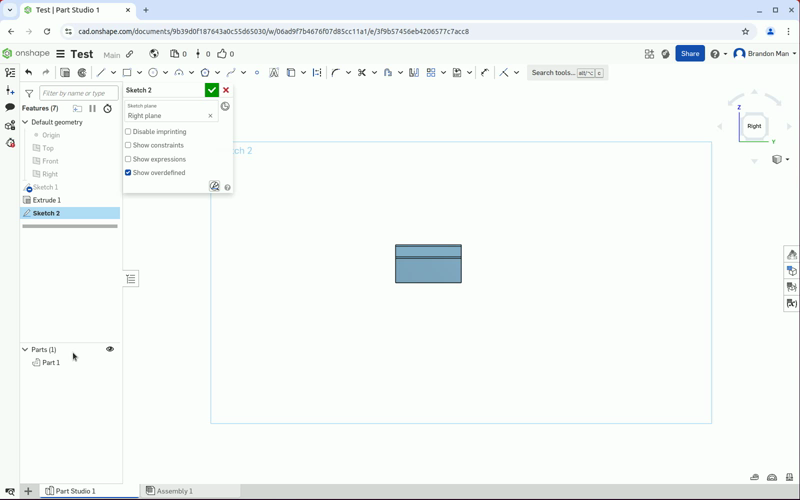
key(y)
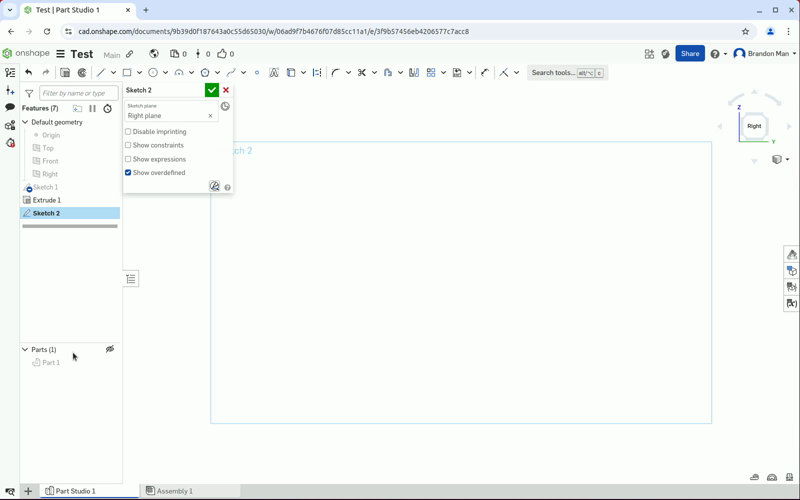
key(l)
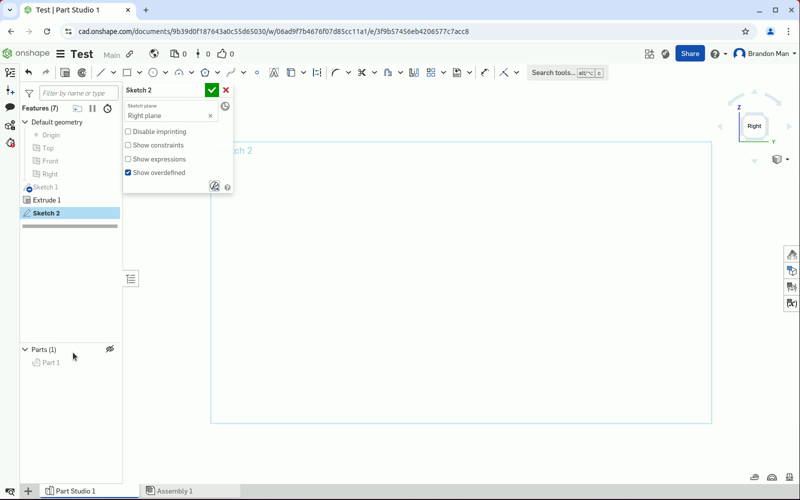
key_down(shift)
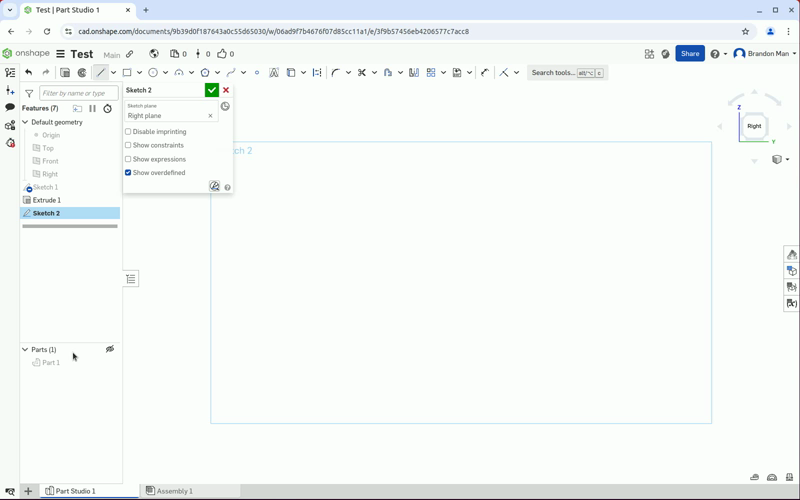
mouse_move(437, 272)
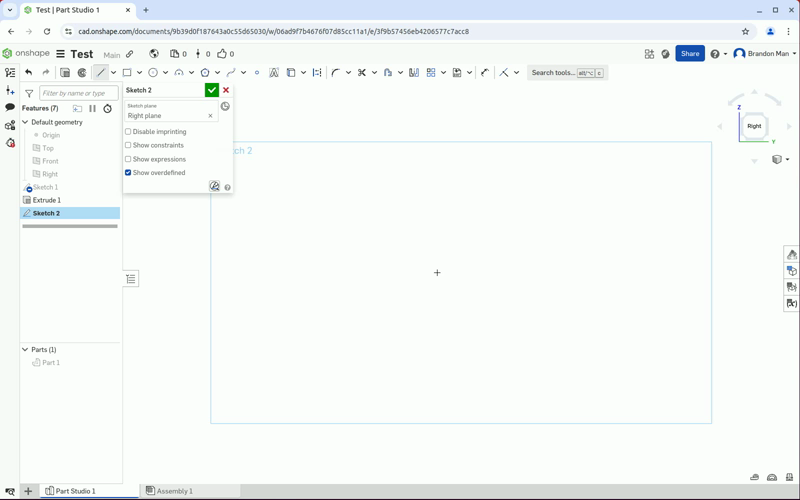
click(437, 272)
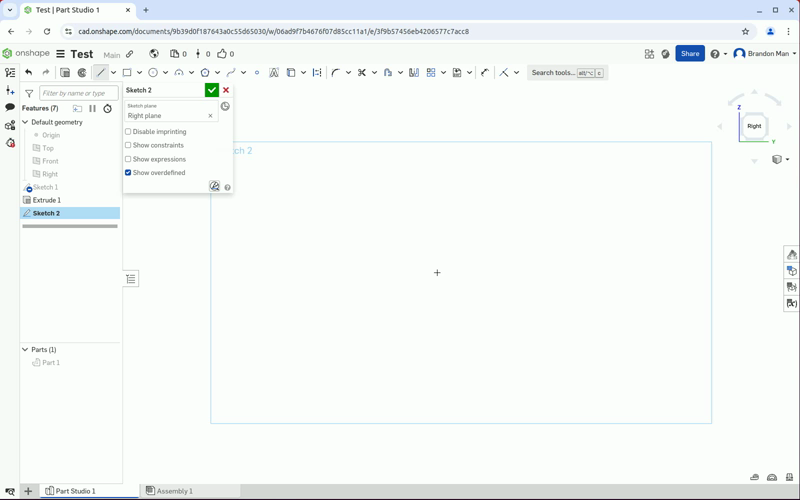
key_up(shift)
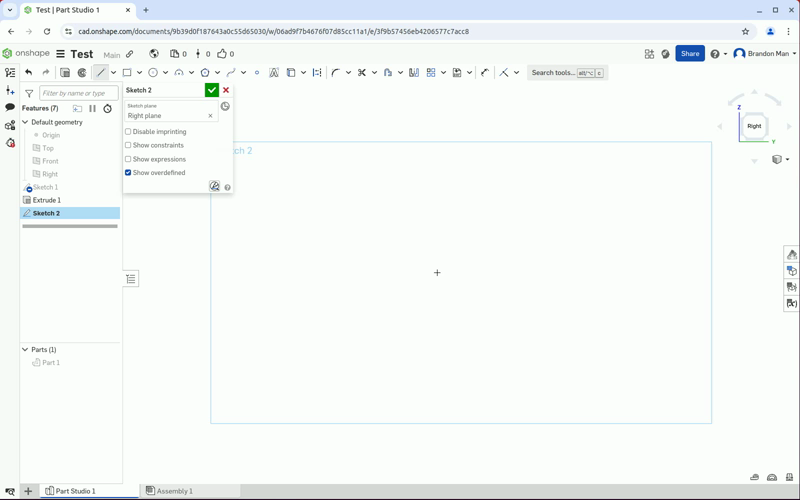
key_down(shift)
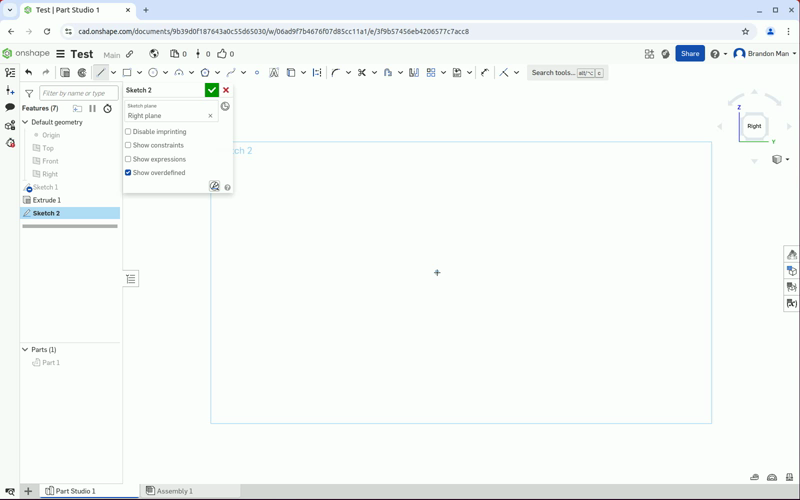
mouse_move(467, 272)
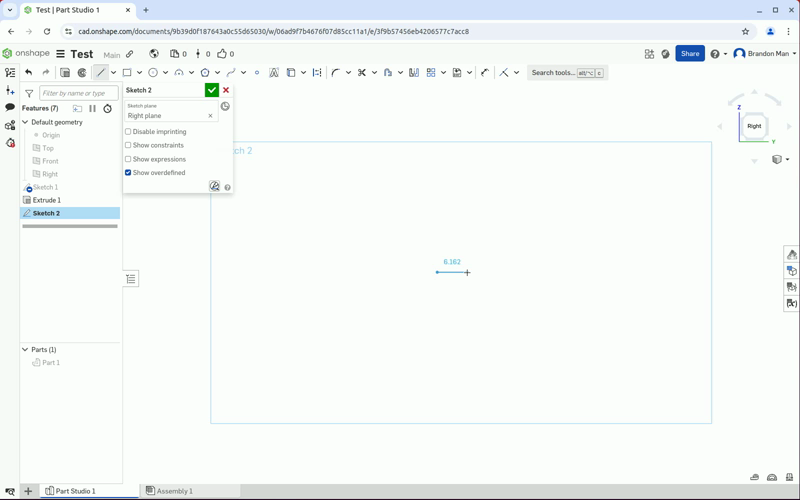
mouse_move(461, 272)
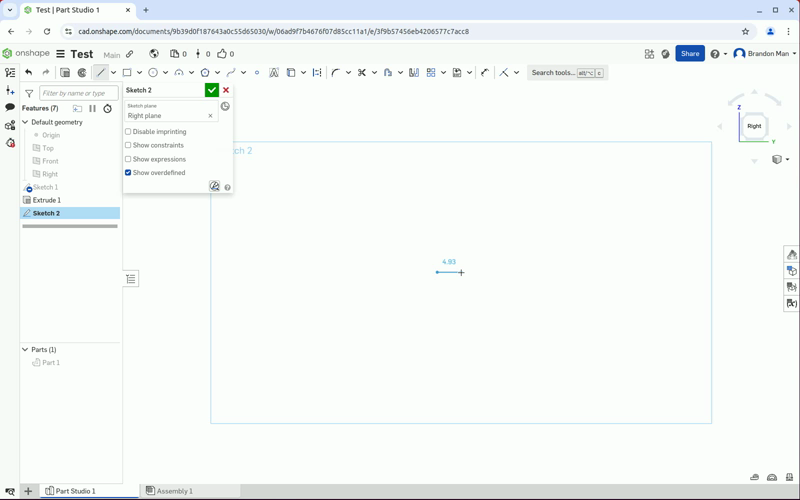
click(461, 272)
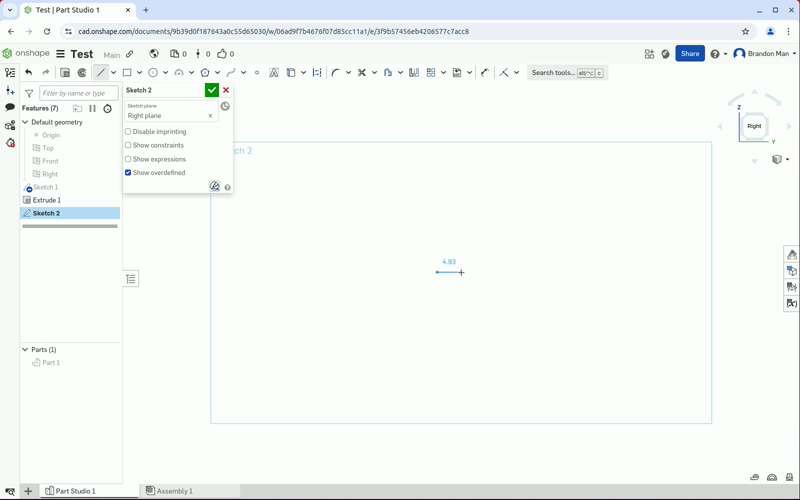
key_up(shift)
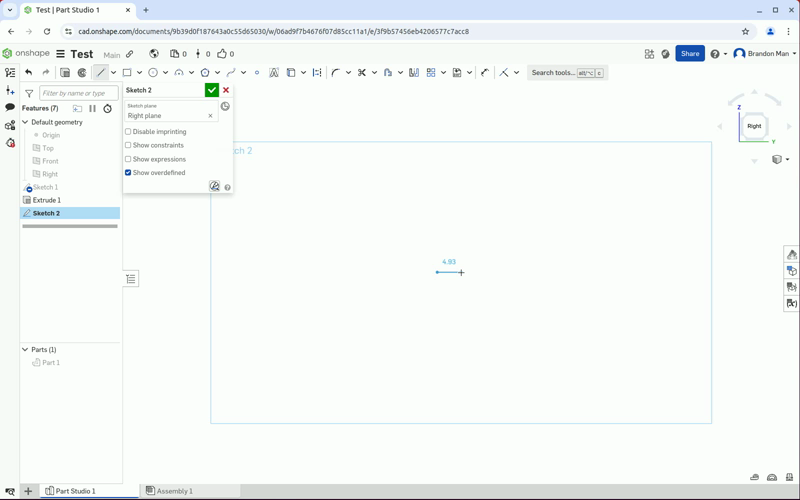
key_down(shift)
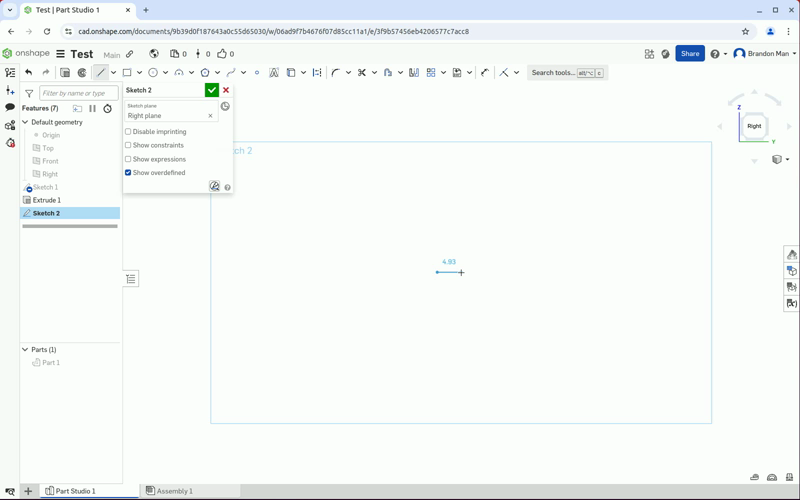
mouse_move(491, 272)
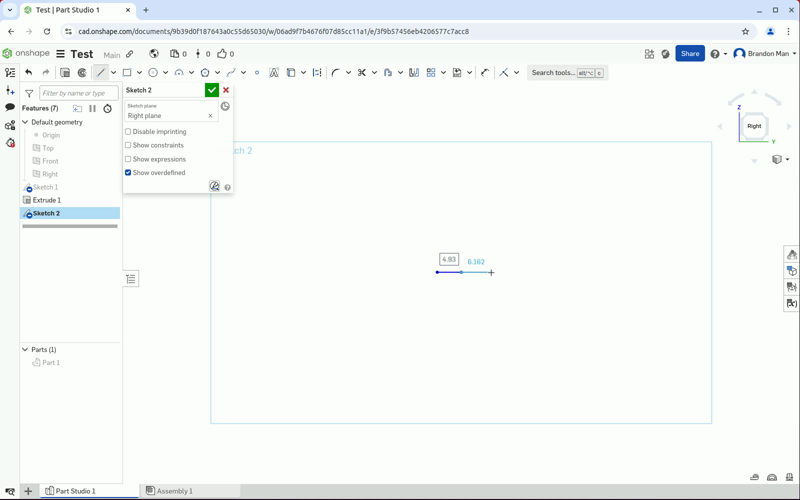
mouse_move(461, 245)
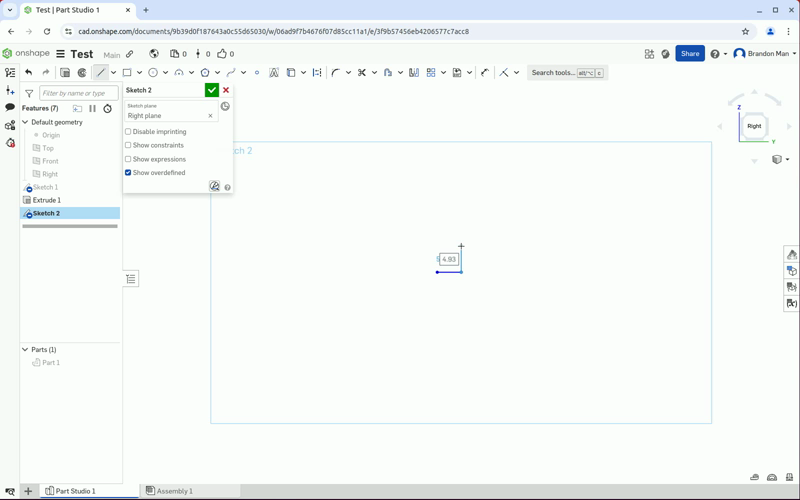
click(461, 245)
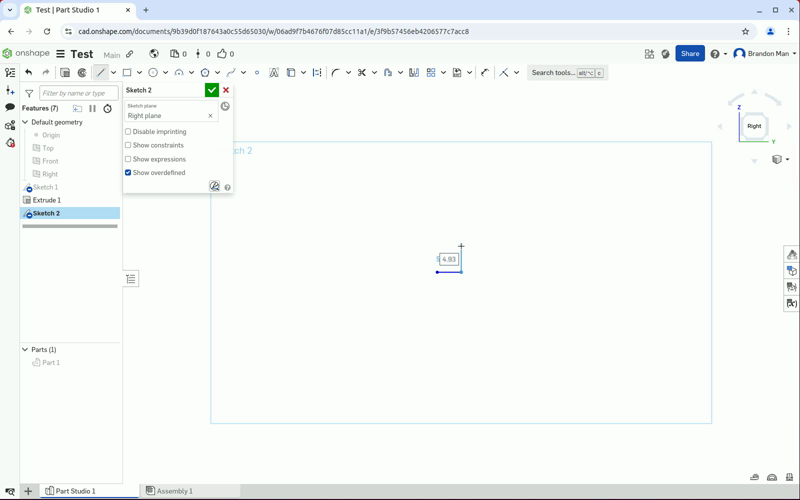
key_up(shift)
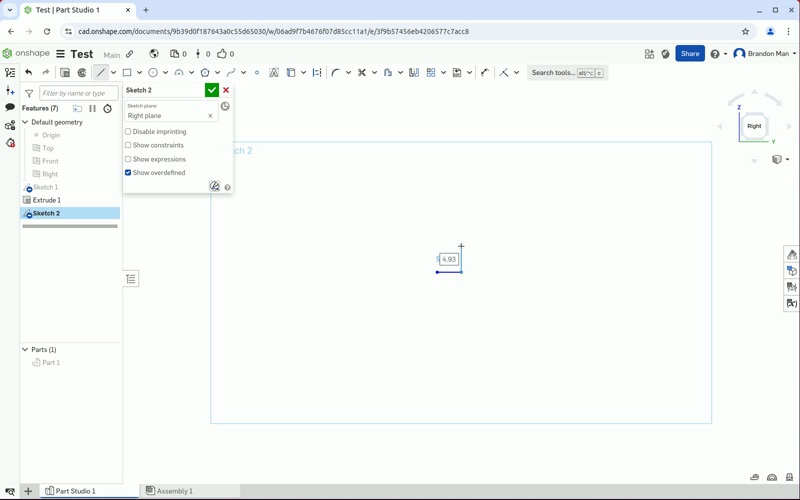
key_down(shift)
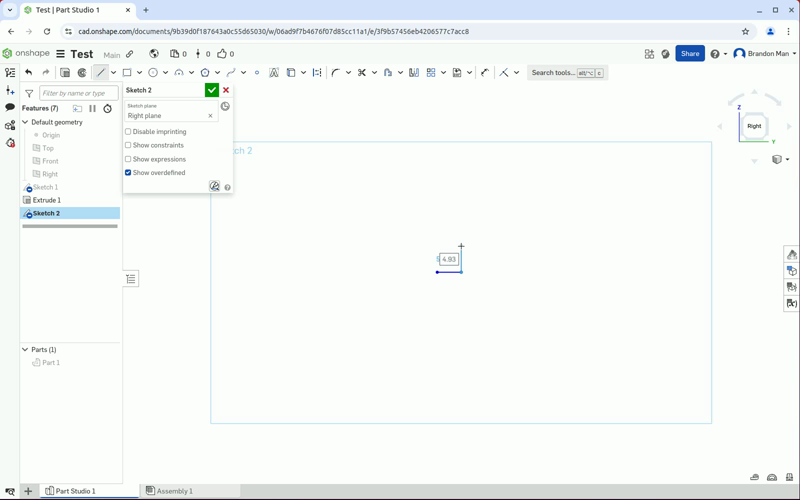
mouse_move(491, 245)
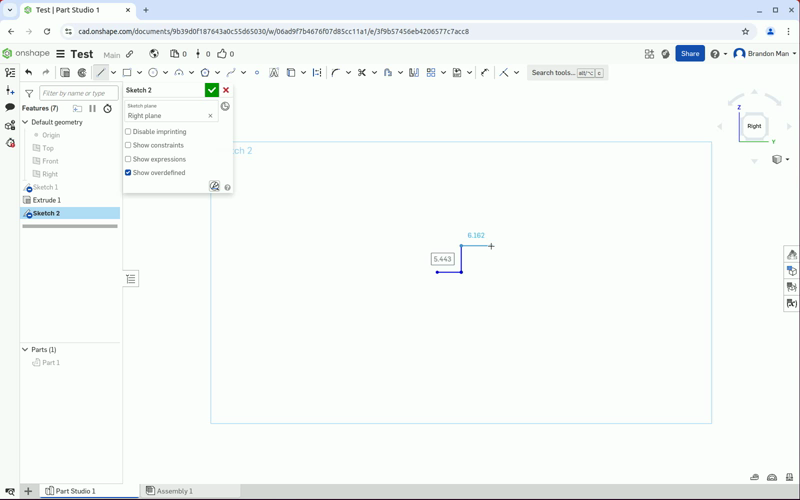
mouse_move(437, 245)
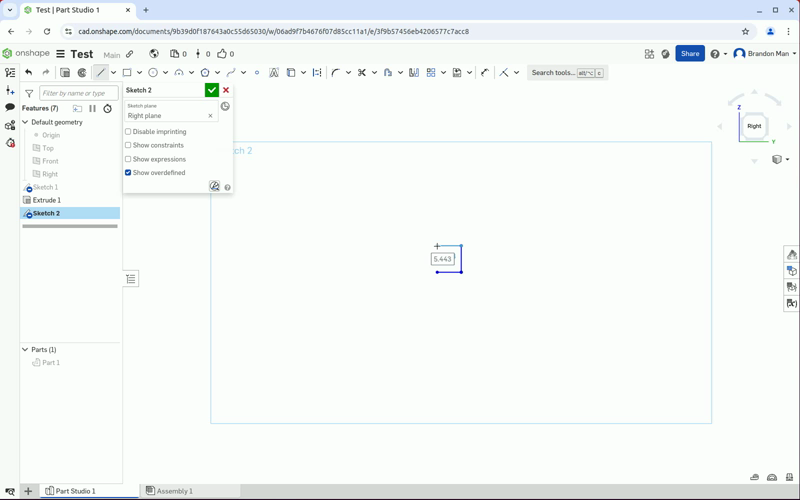
click(437, 245)
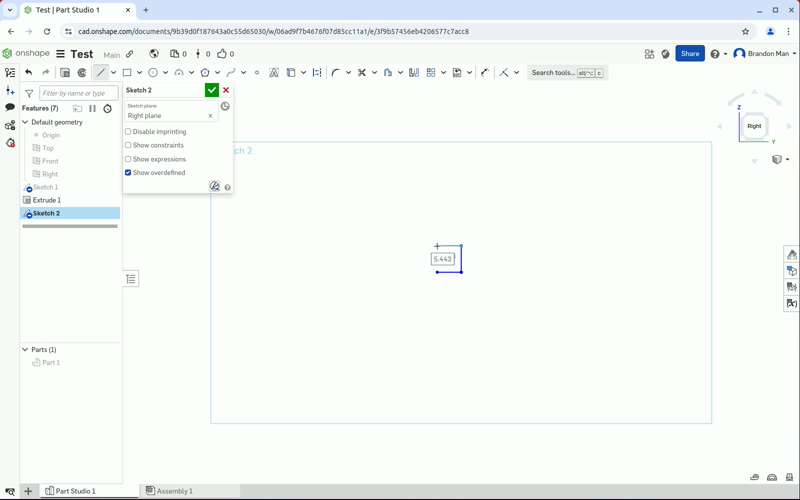
key_up(shift)
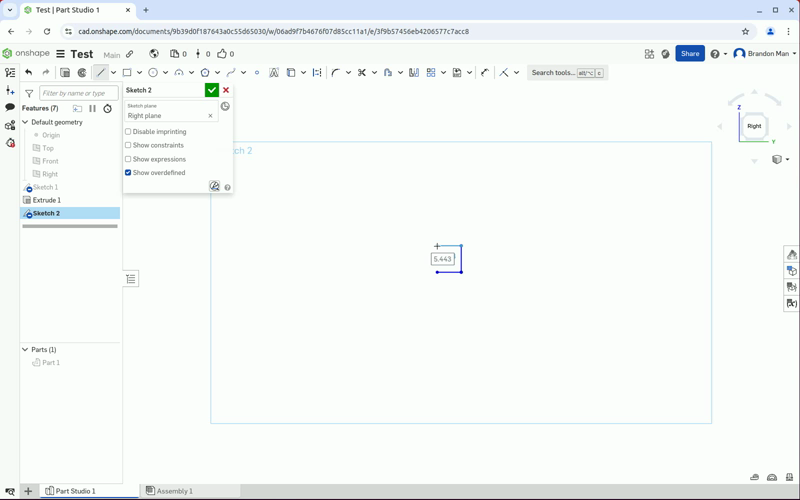
mouse_move(467, 245)
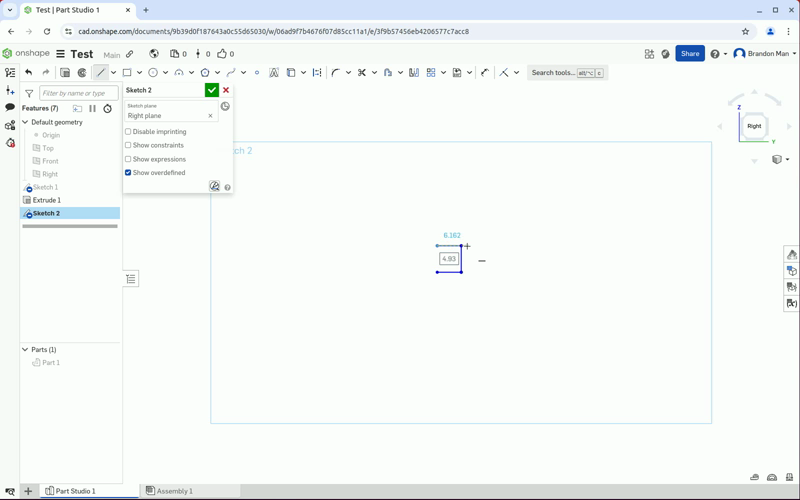
key_down(shift)
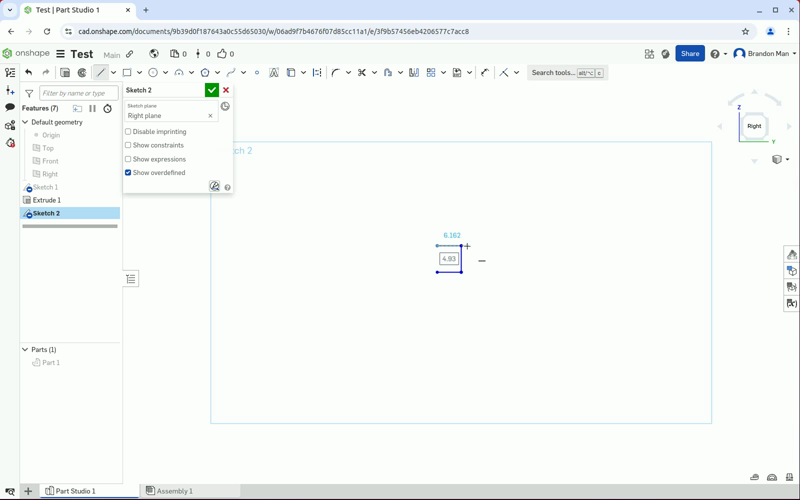
mouse_move(437, 272)
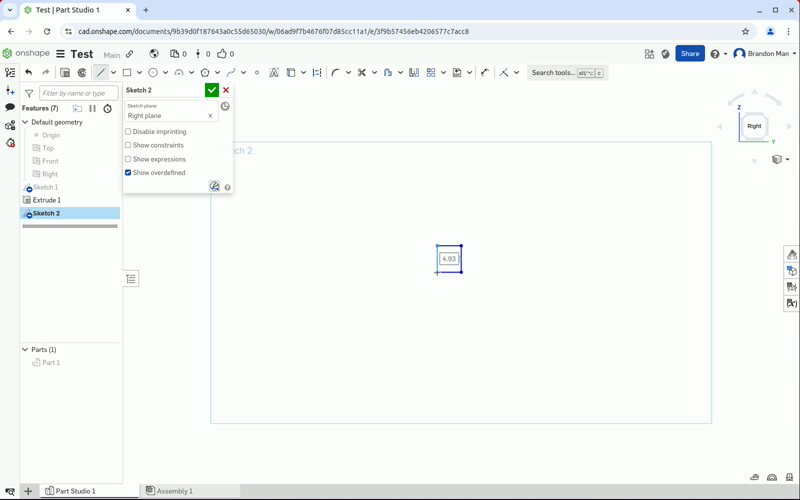
key_up(shift)
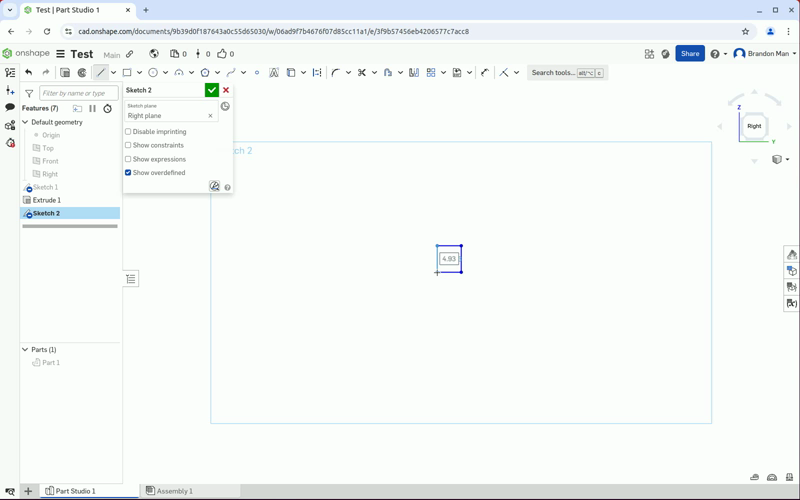
click(437, 272)
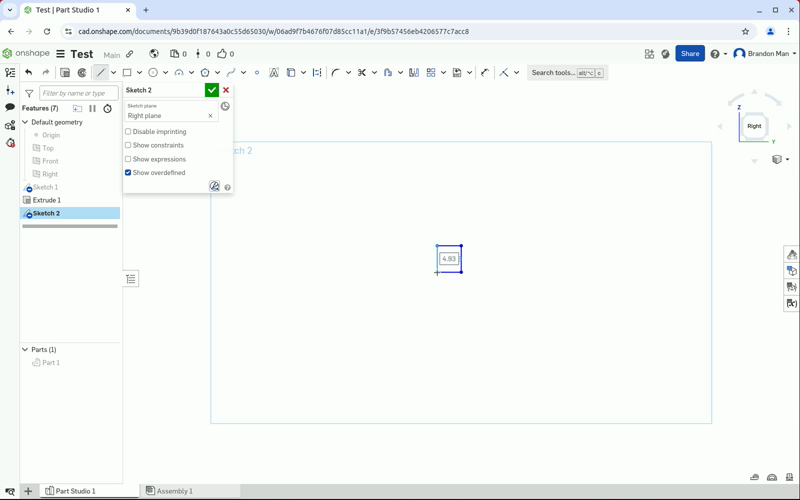
key(esc)
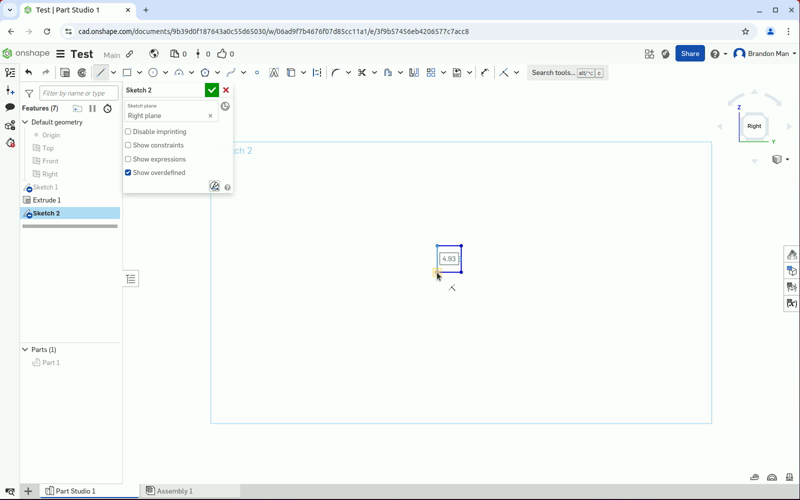
mouse_move(438, 263)
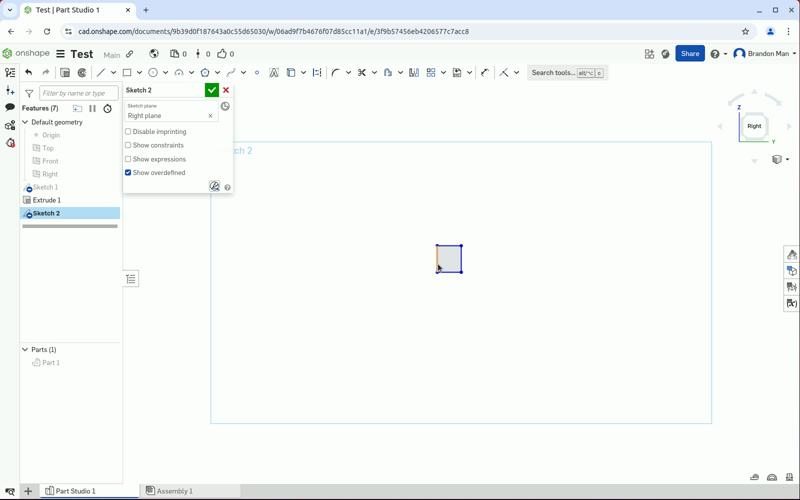
scroll(6)
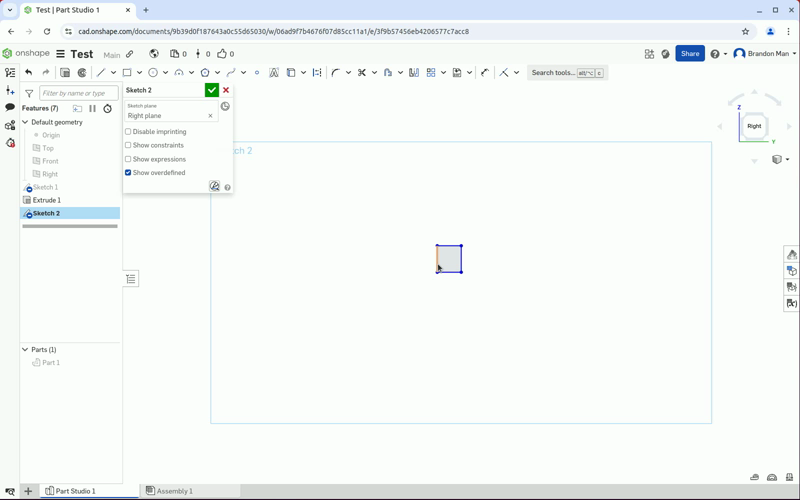
scroll(6)
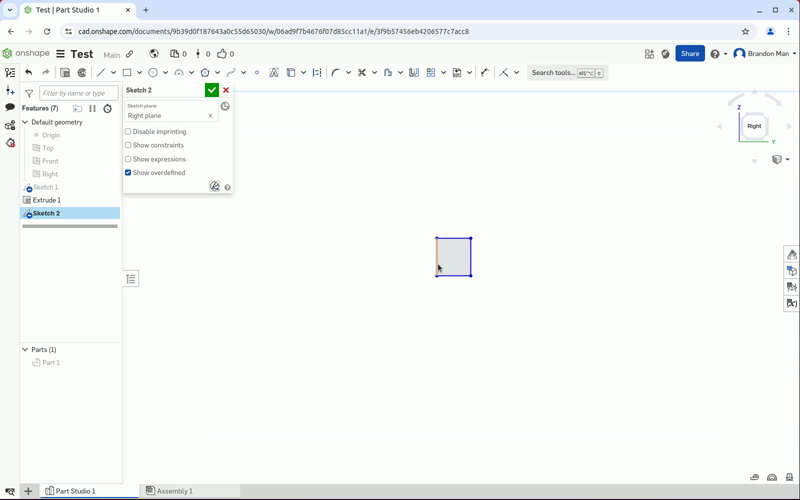
scroll(6)
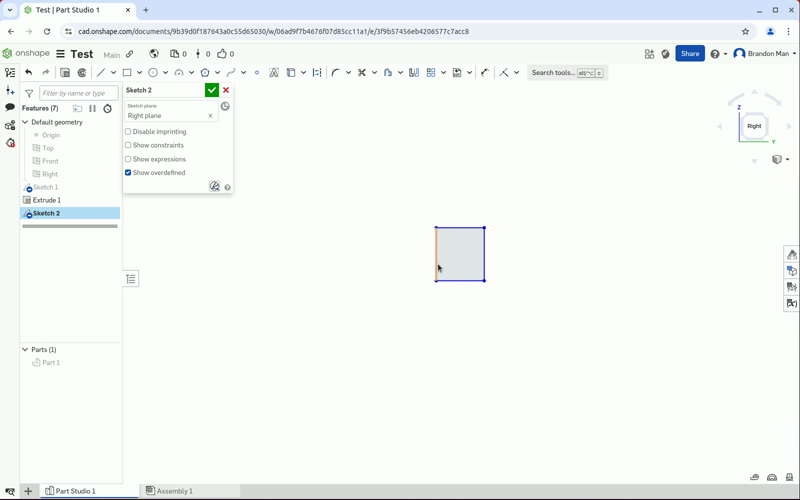
scroll(6)
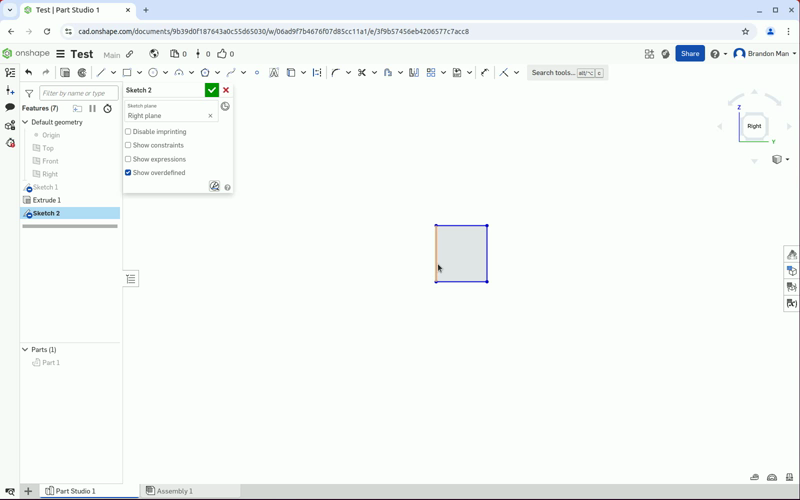
scroll(6)
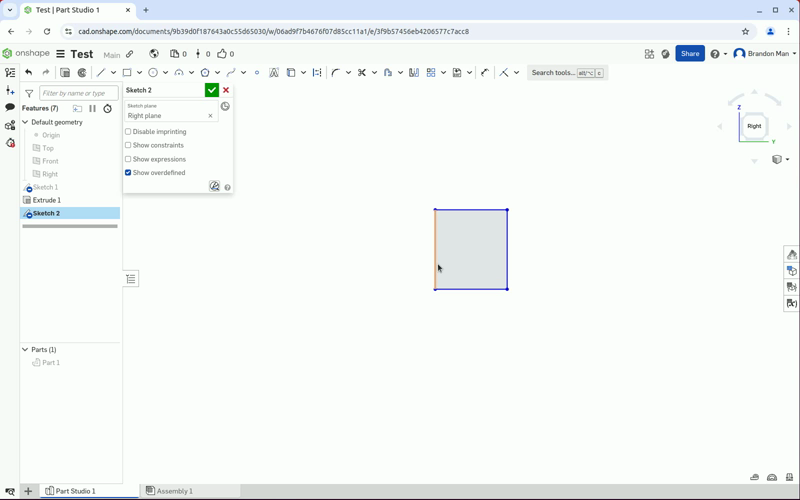
scroll(6)
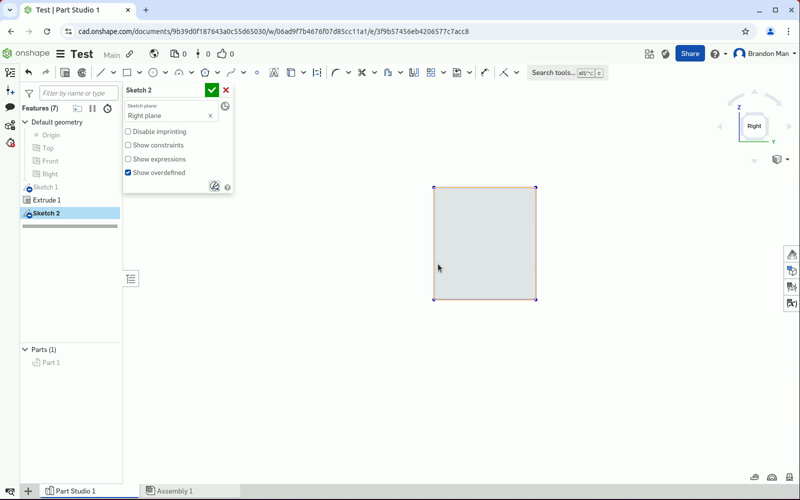
scroll(6)
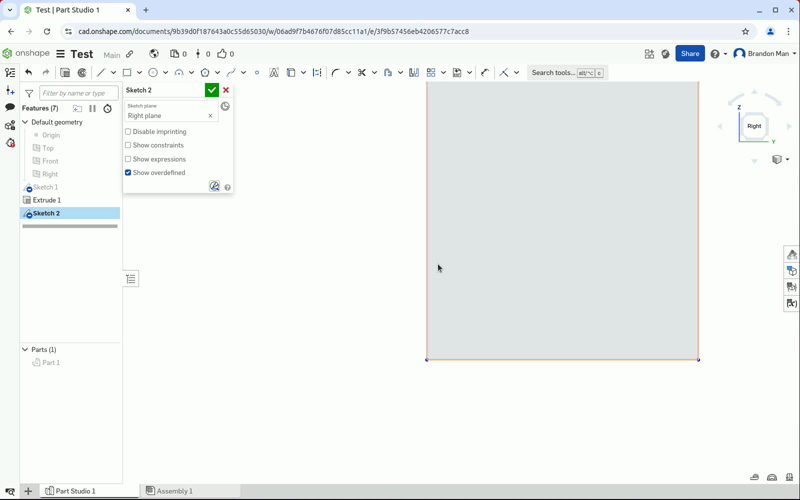
click(438, 263)
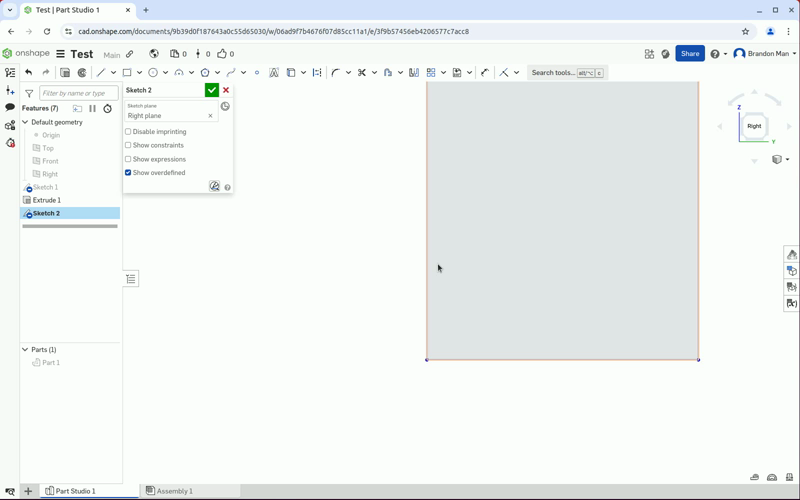
scroll(-6)
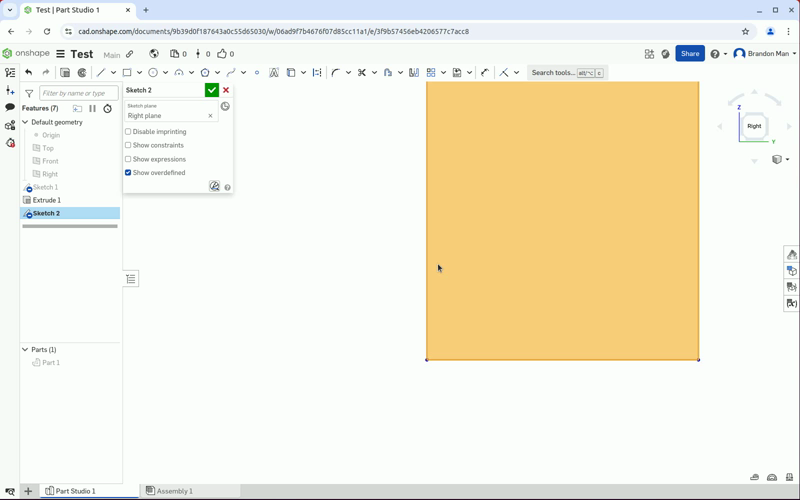
scroll(-6)
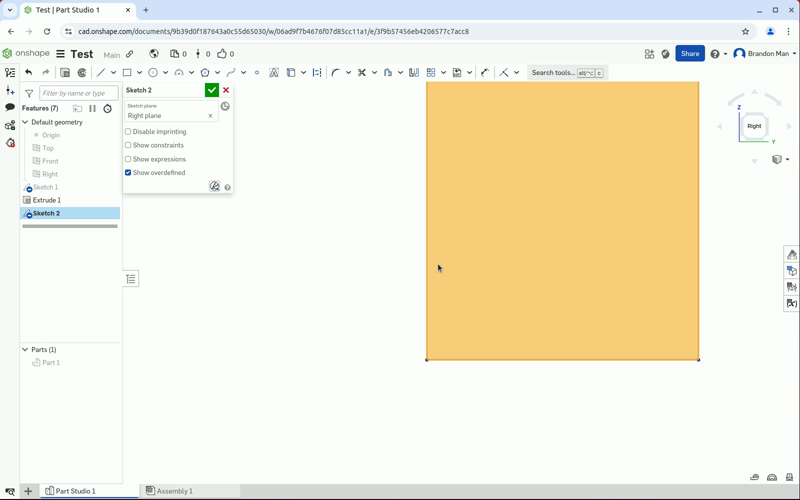
scroll(-6)
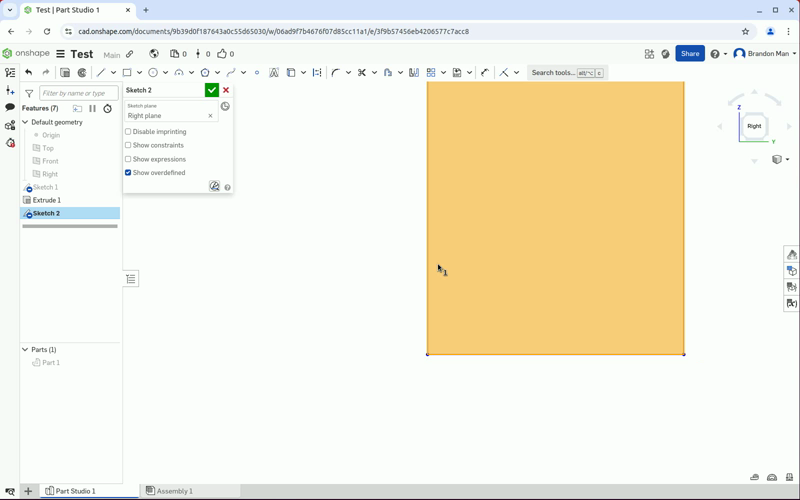
scroll(-6)
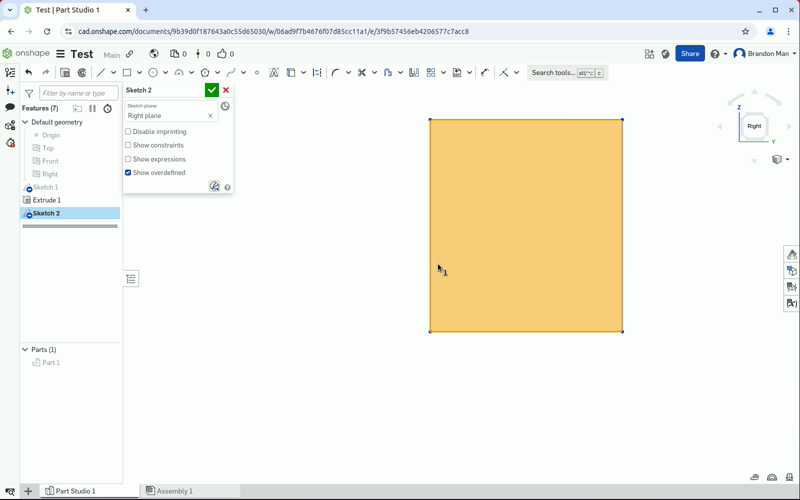
scroll(-6)
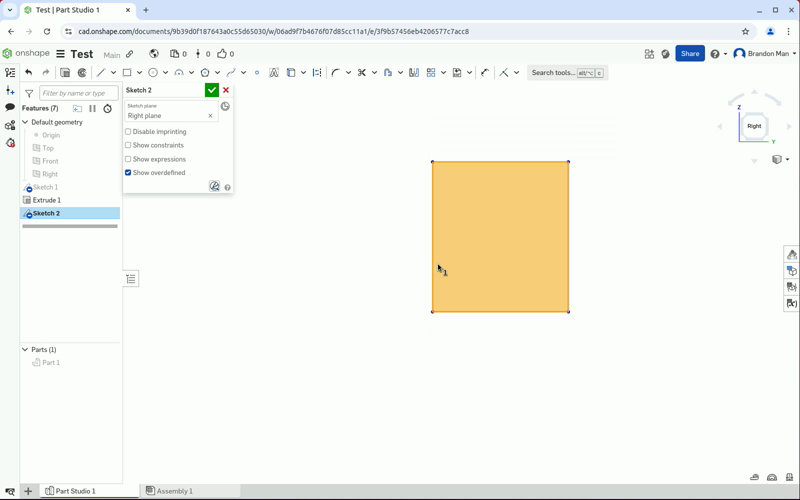
scroll(-6)
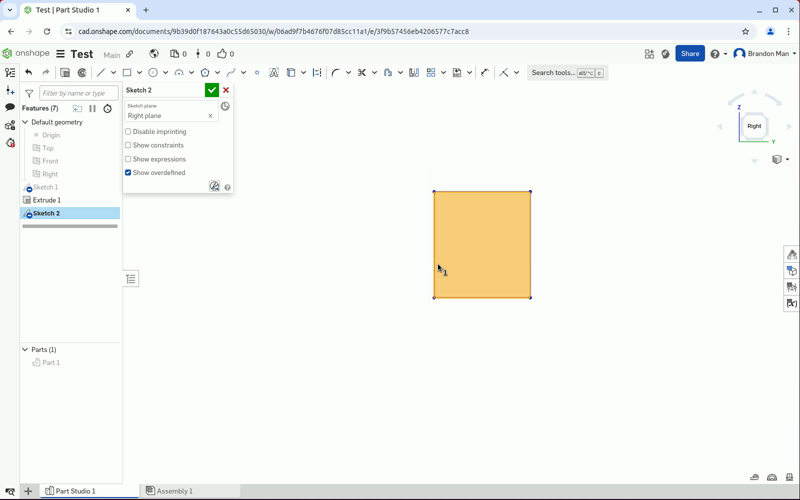
scroll(-6)
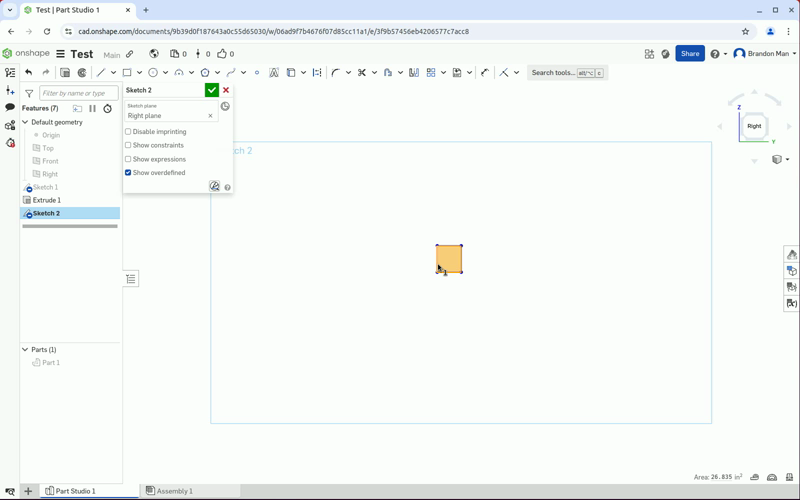
mouse_move(73, 352)
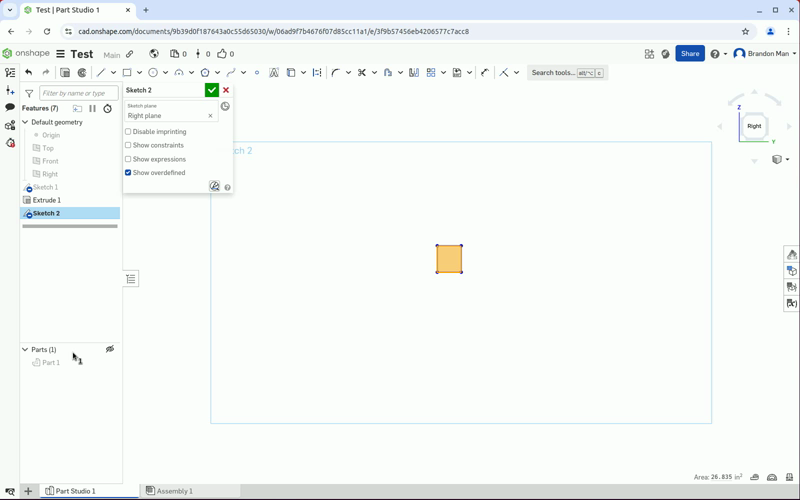
key(shift+y)
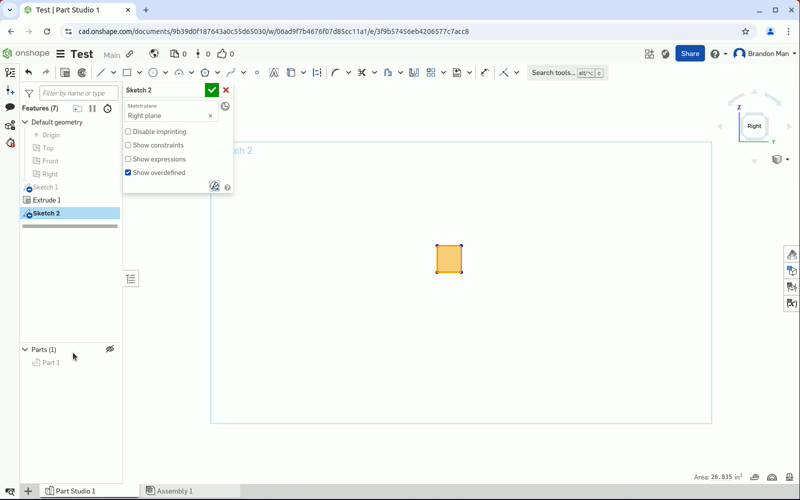
key(shift+e)
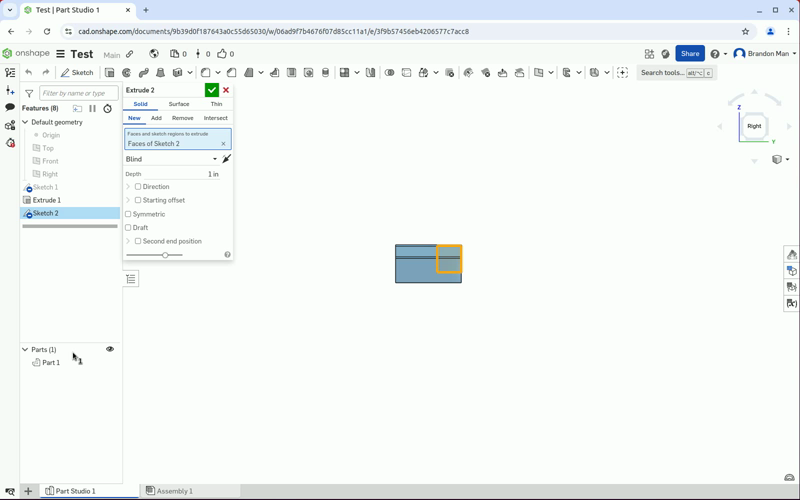
mouse_move(143, 106)
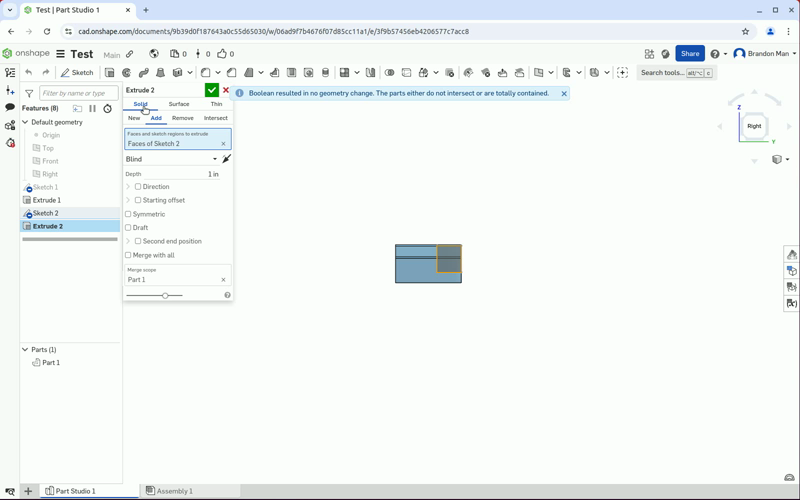
click(143, 106)
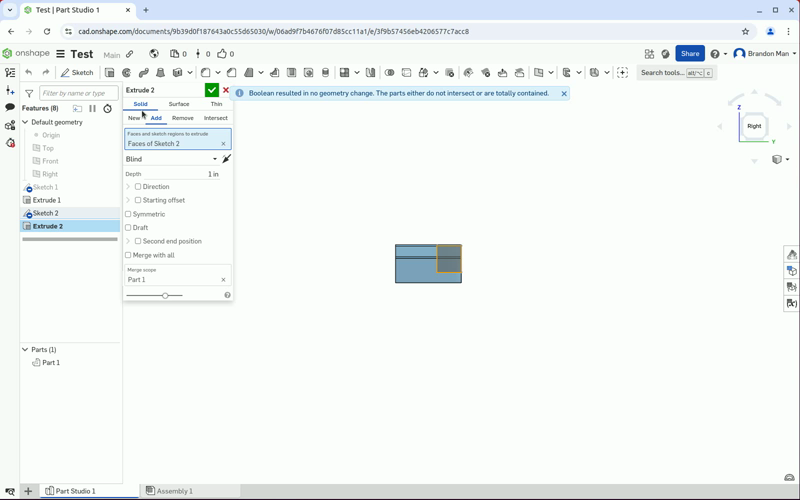
mouse_move(137, 120)
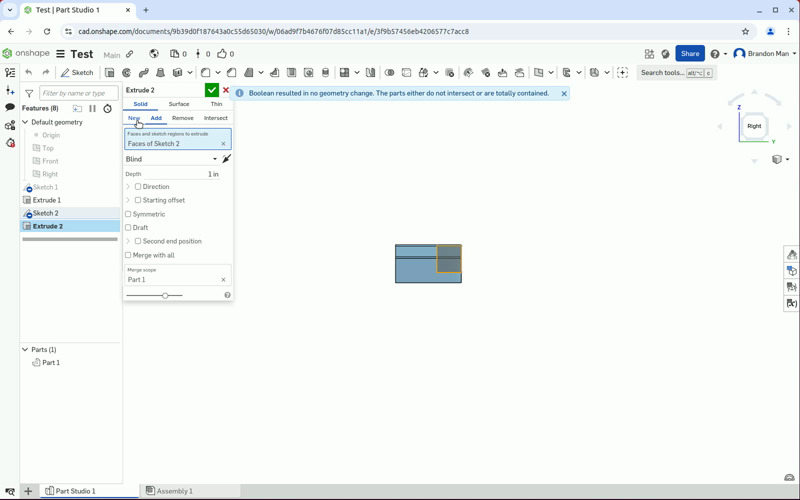
click(137, 120)
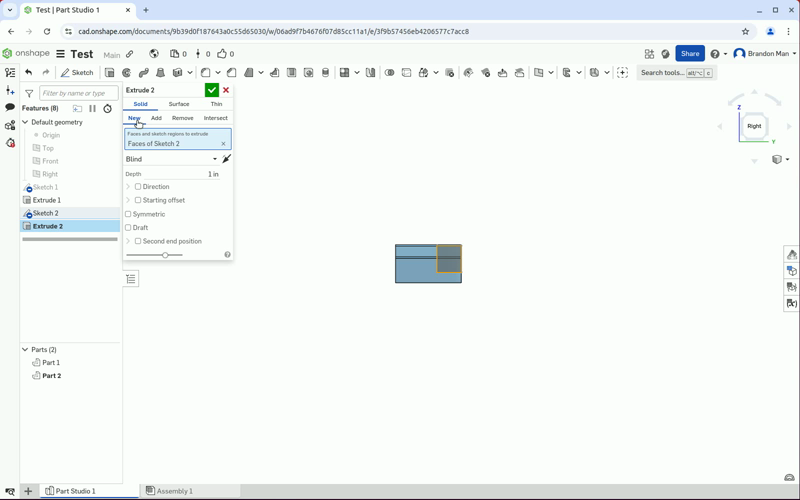
key(tab, 4)
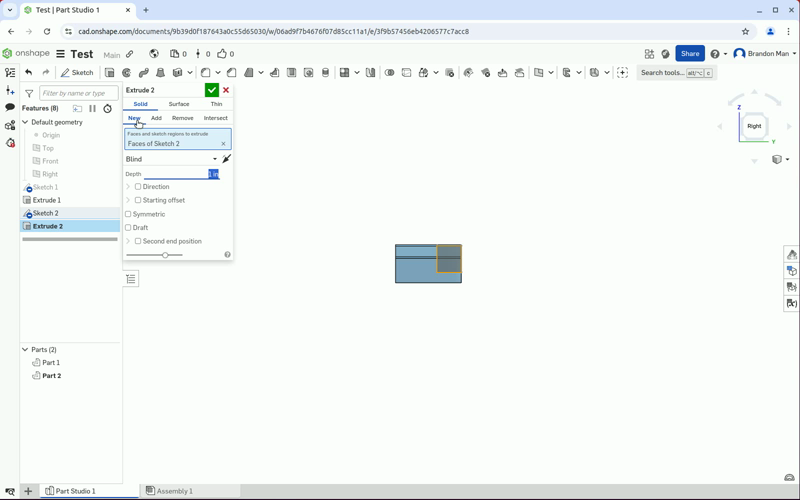
text(4.333)
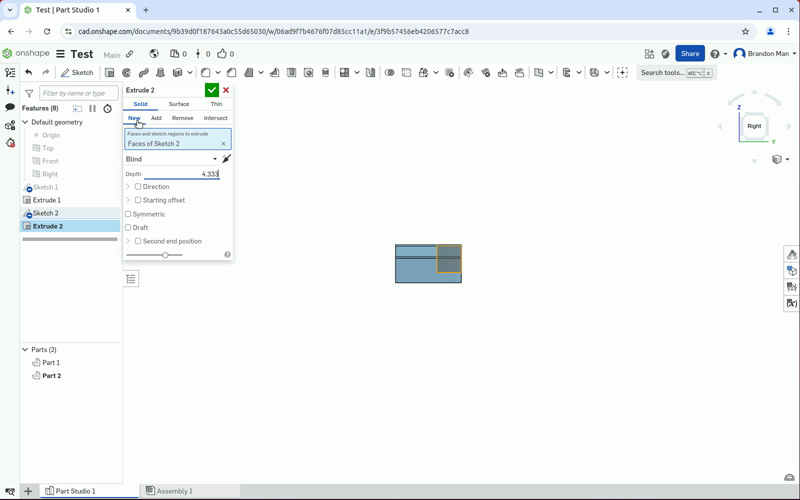
key(enter)
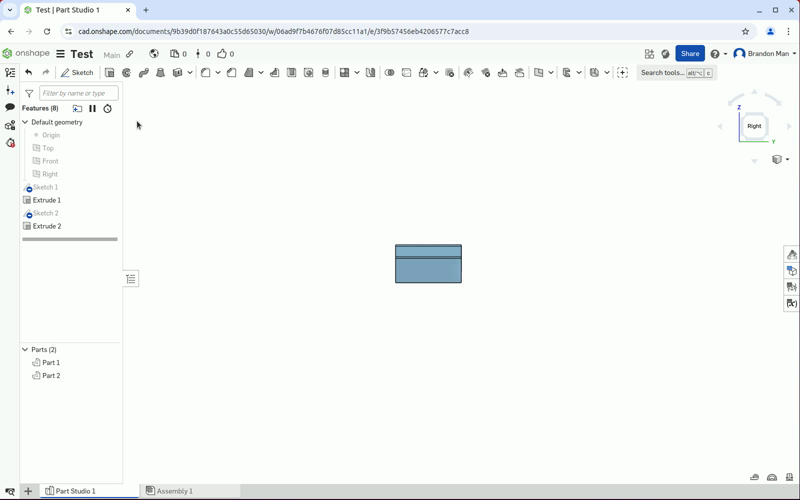
key(shift+h)
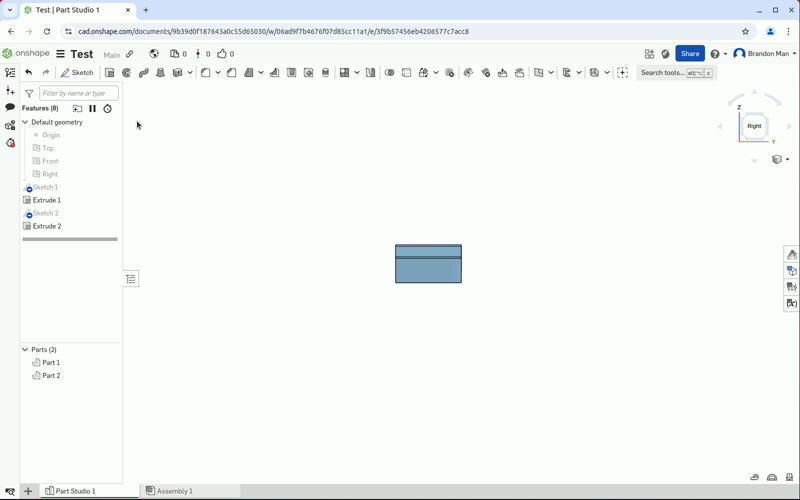
key(shift+h)
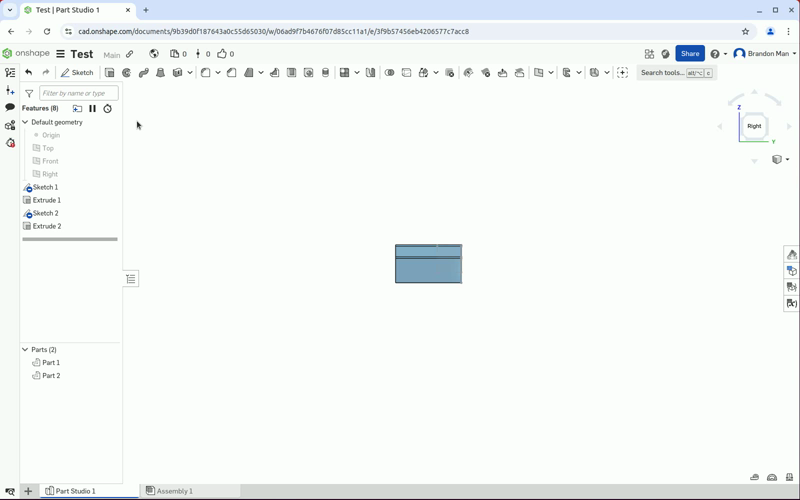
key(shift+7)
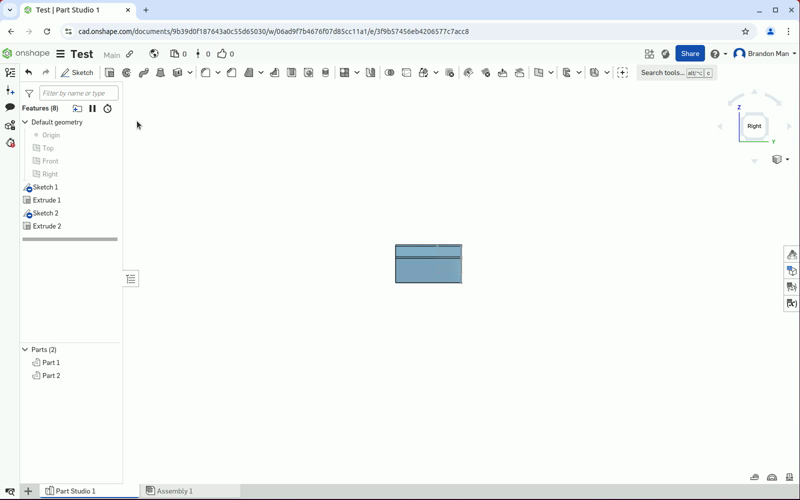
key(right, 2)
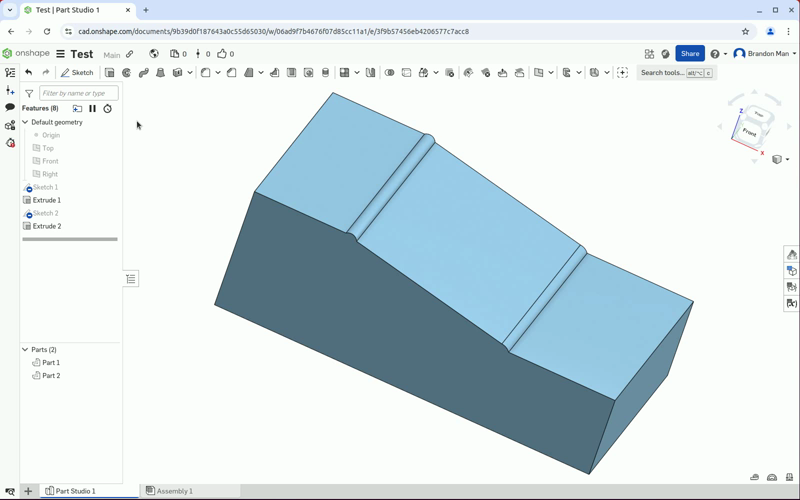
key(down, 2)
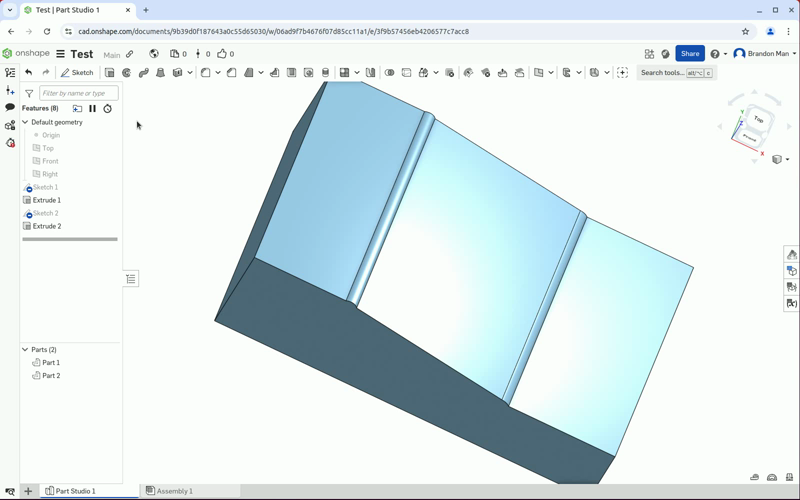
key(up, 2)
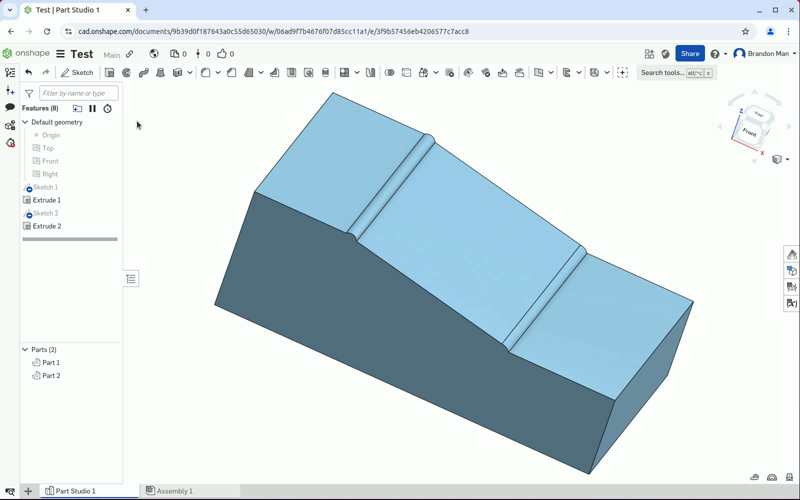
key(left, 2)
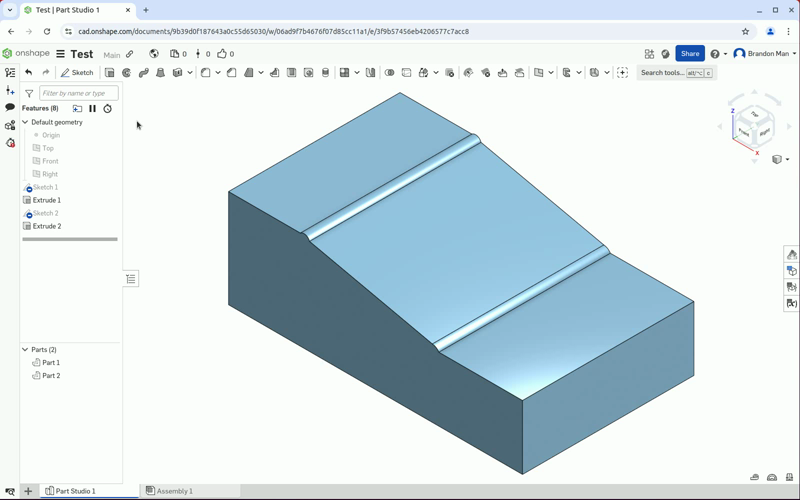
mouse_move(73, 189)
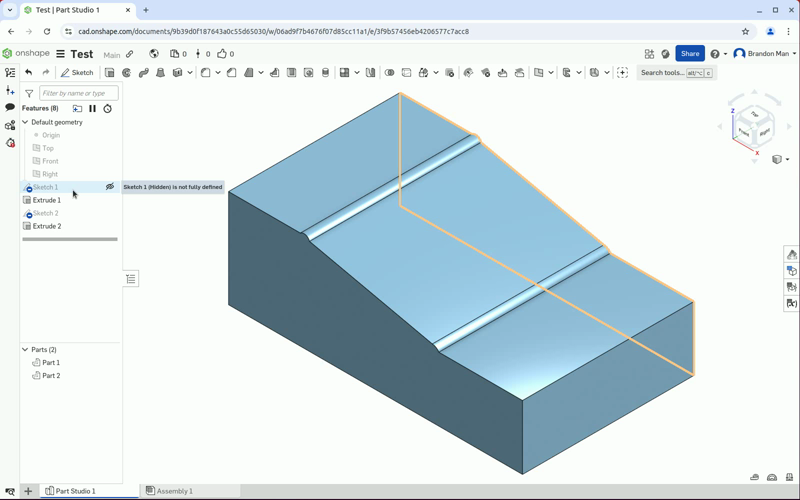
click(73, 189)